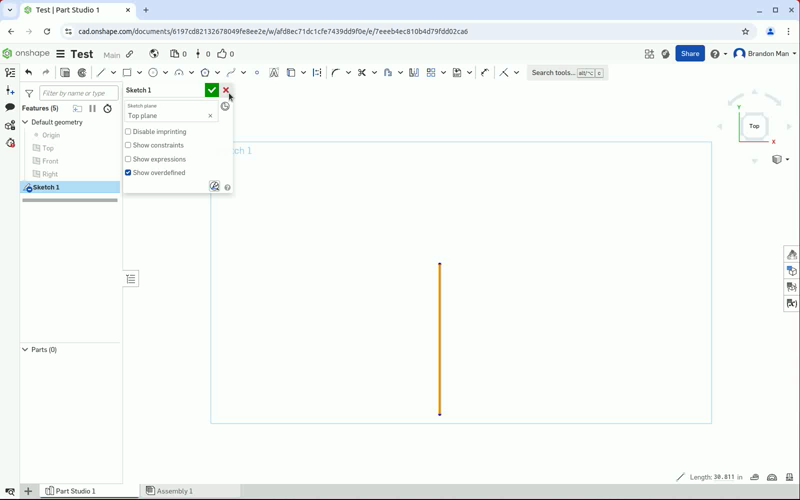
key(shift+h)
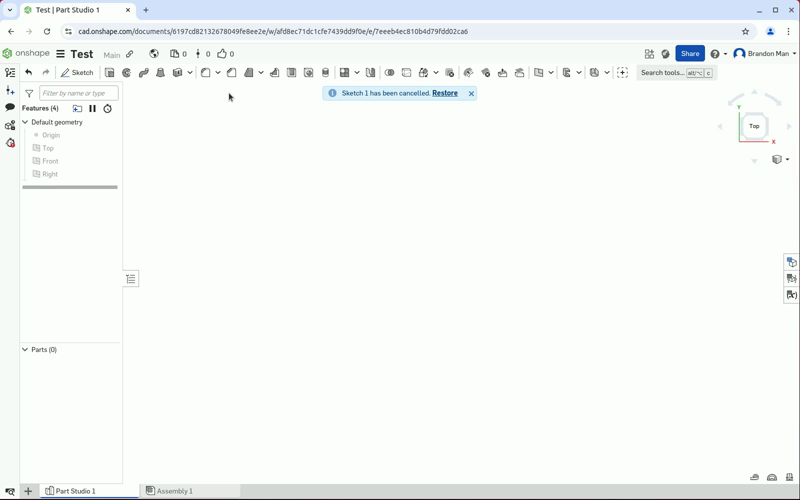
mouse_move(73, 352)
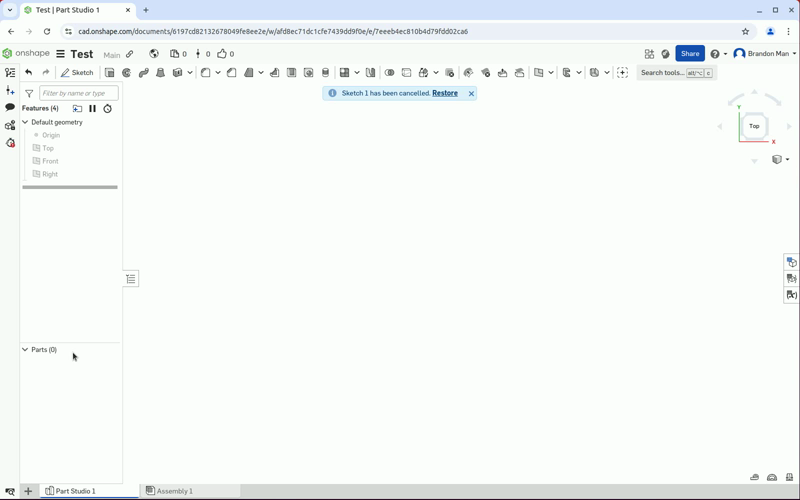
key(y)
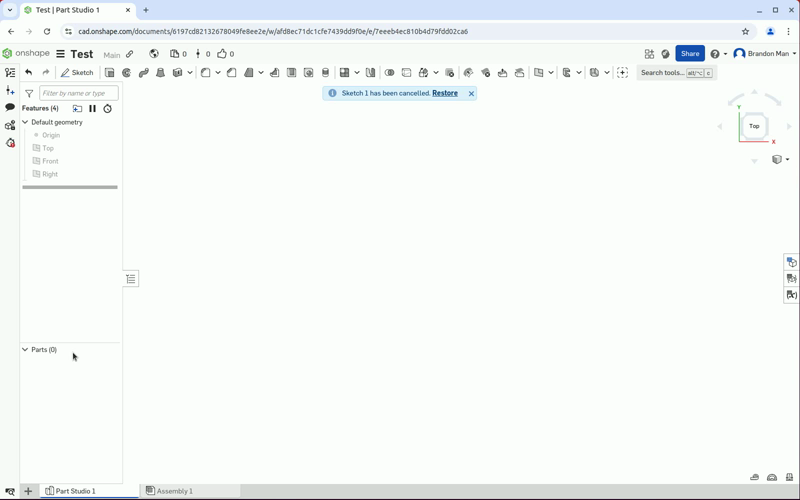
key(shift+p)
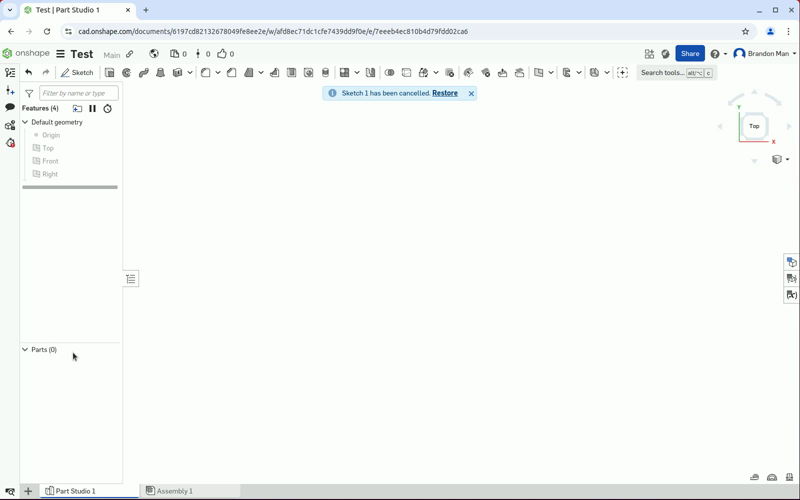
key(space)
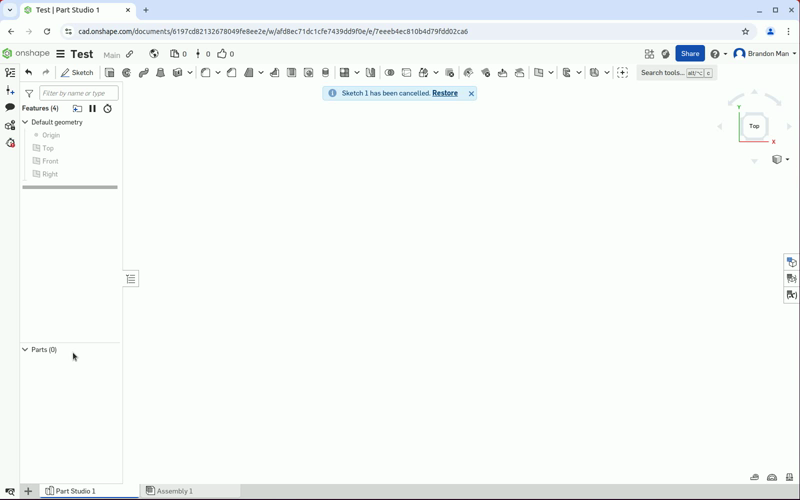
key_down(shift)
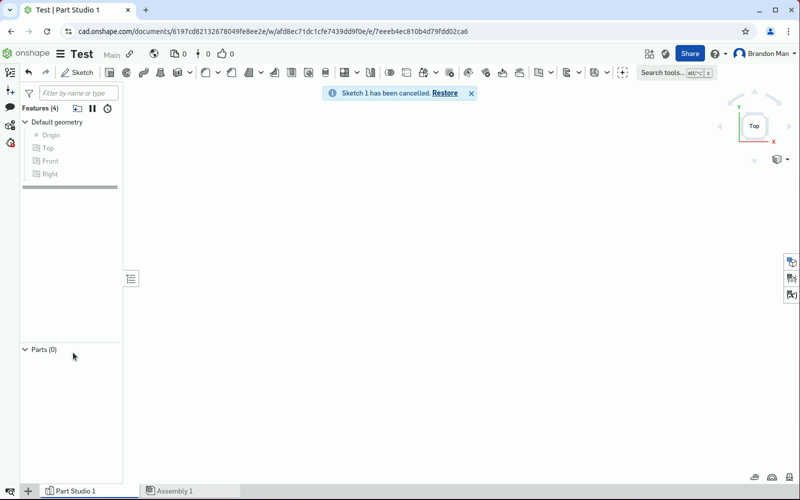
key(up)
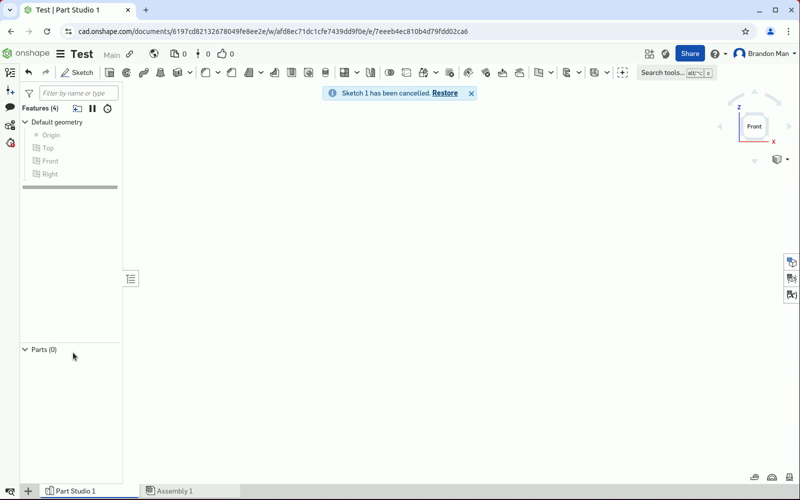
key_up(shift)
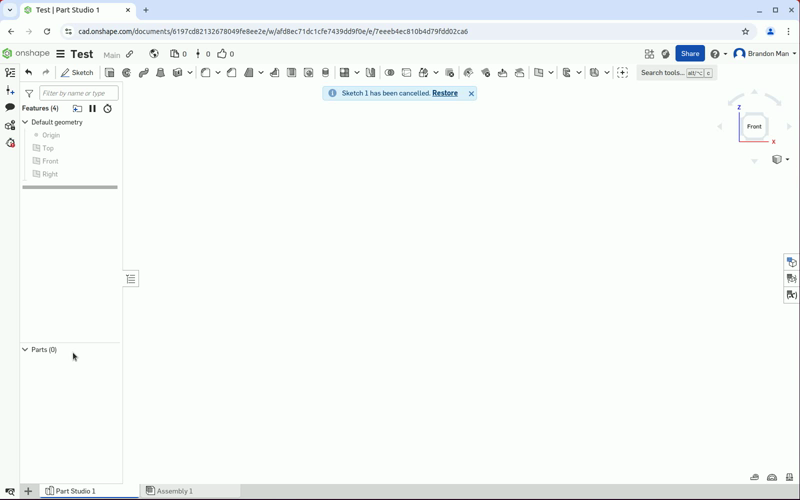
mouse_move(73, 352)
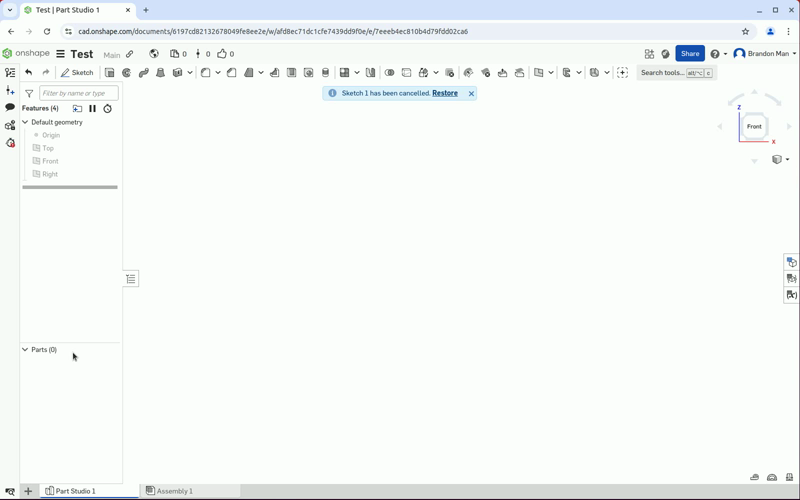
key(shift+y)
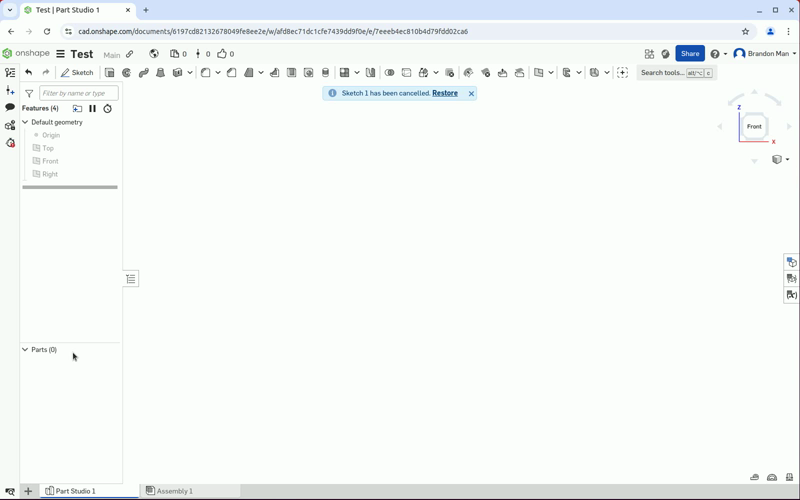
key(shift+s)
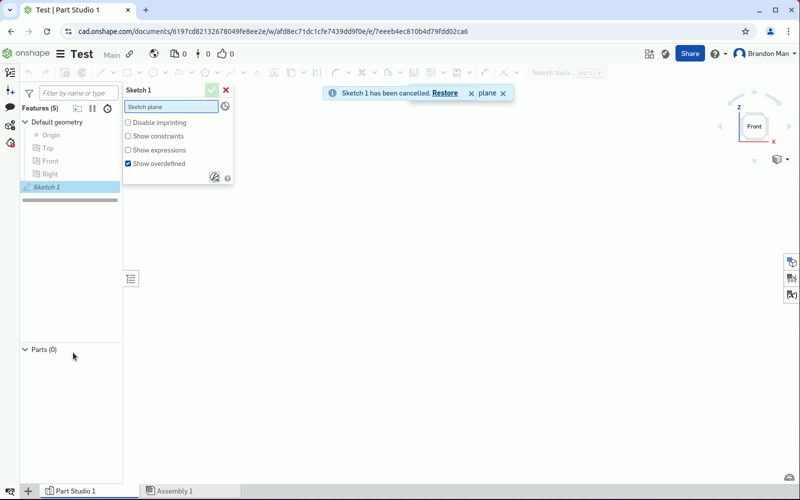
mouse_move(73, 163)
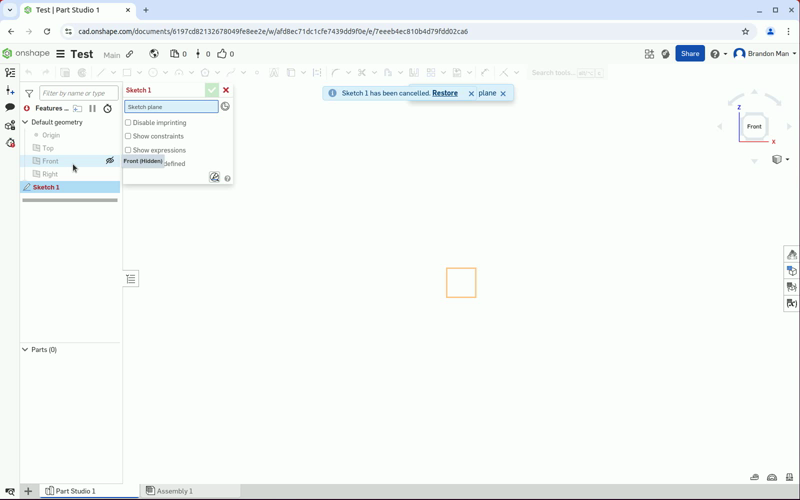
click(73, 163)
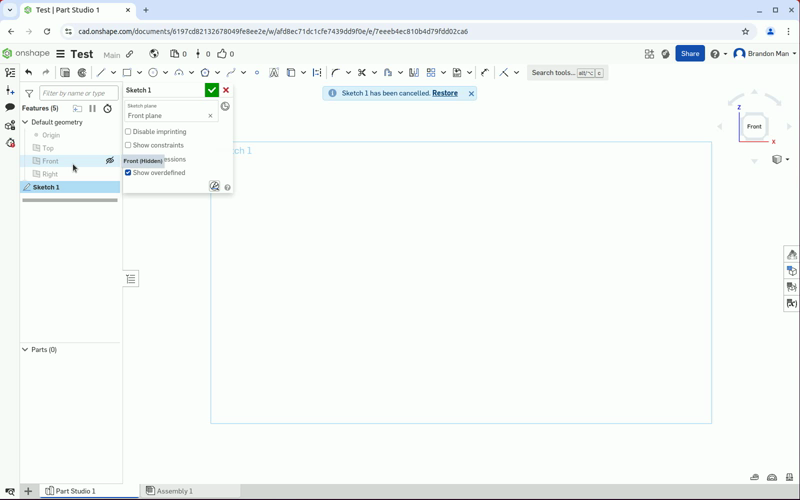
mouse_move(73, 352)
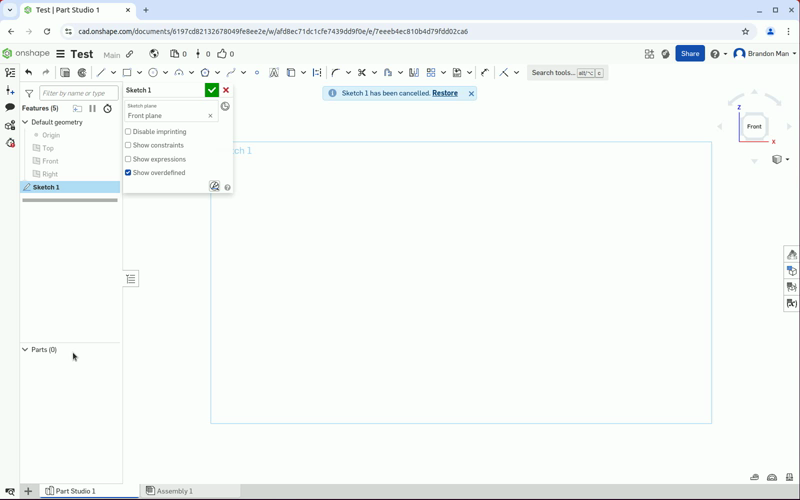
key(y)
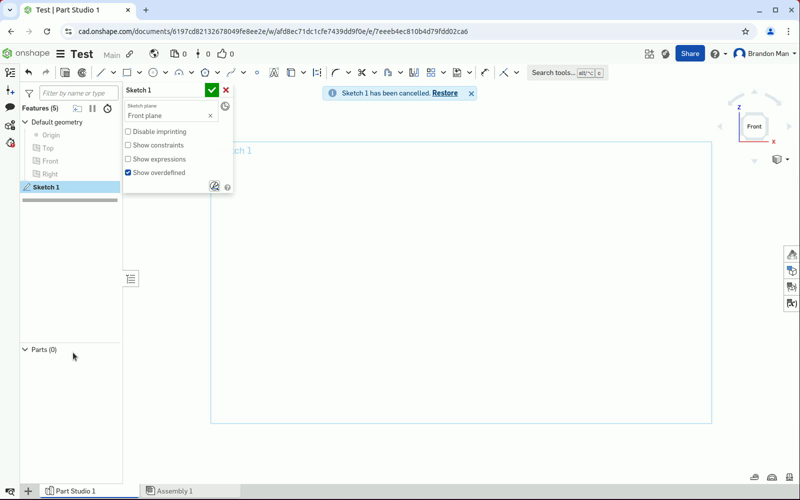
key(l)
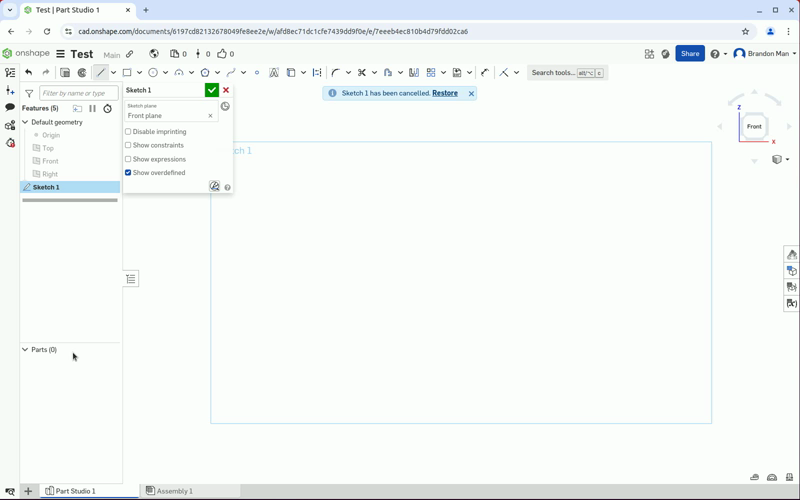
key_down(shift)
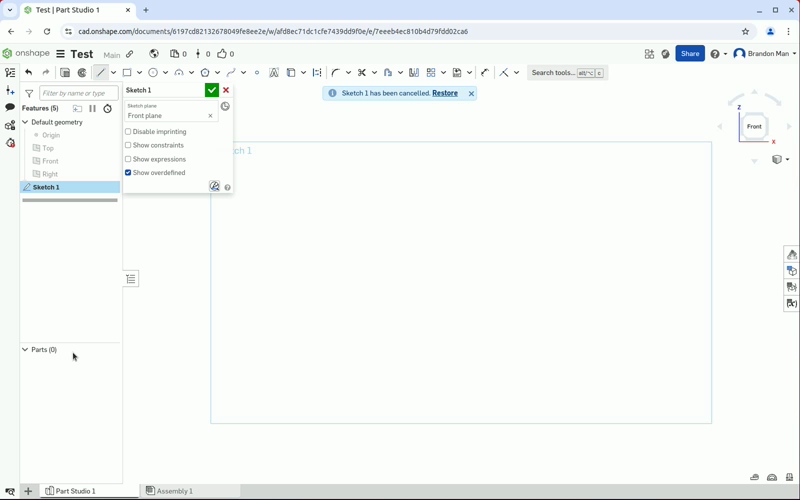
mouse_move(382, 299)
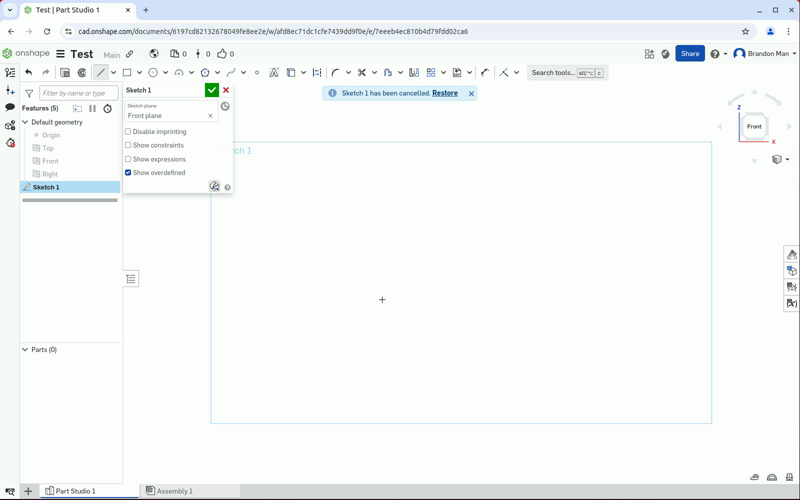
click(382, 299)
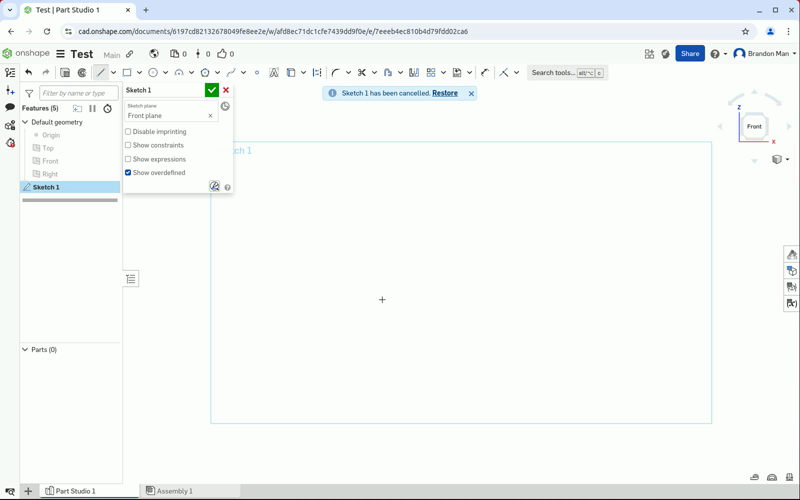
key_up(shift)
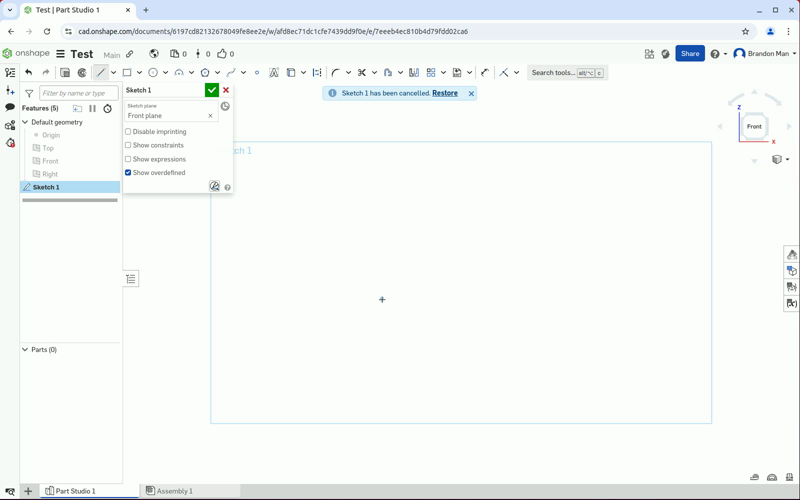
key_down(shift)
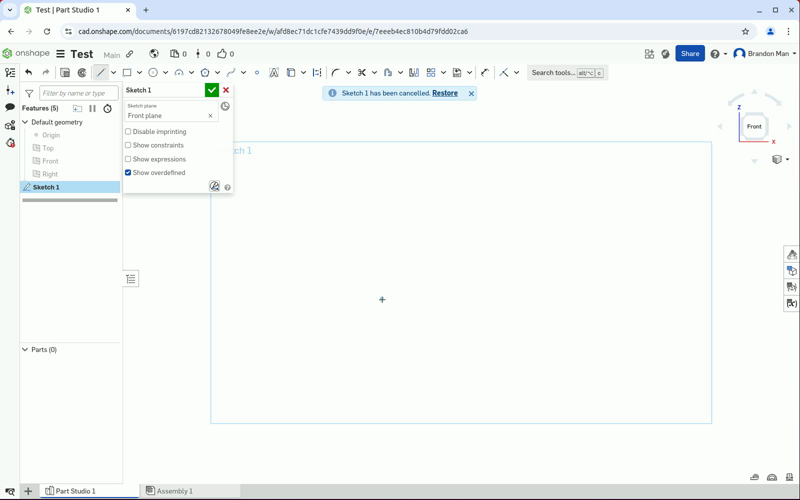
mouse_move(538, 299)
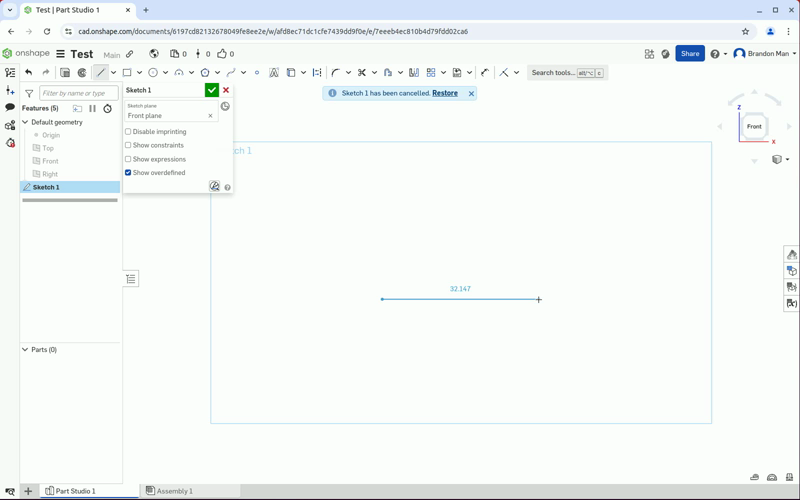
click(538, 299)
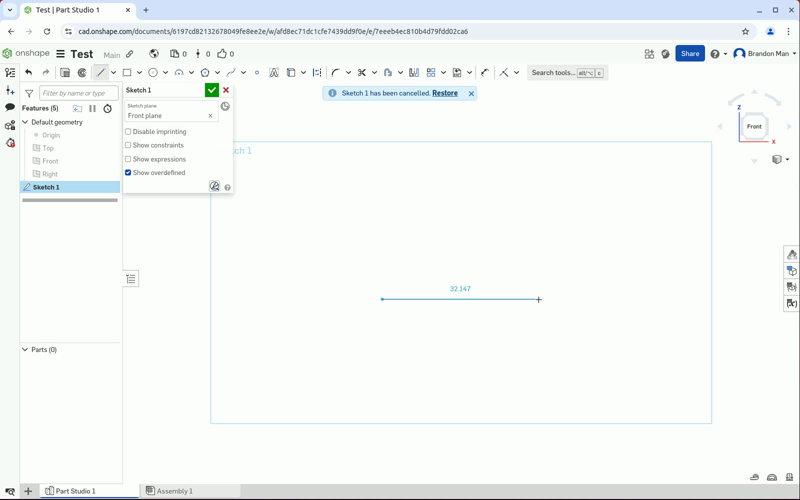
key_up(shift)
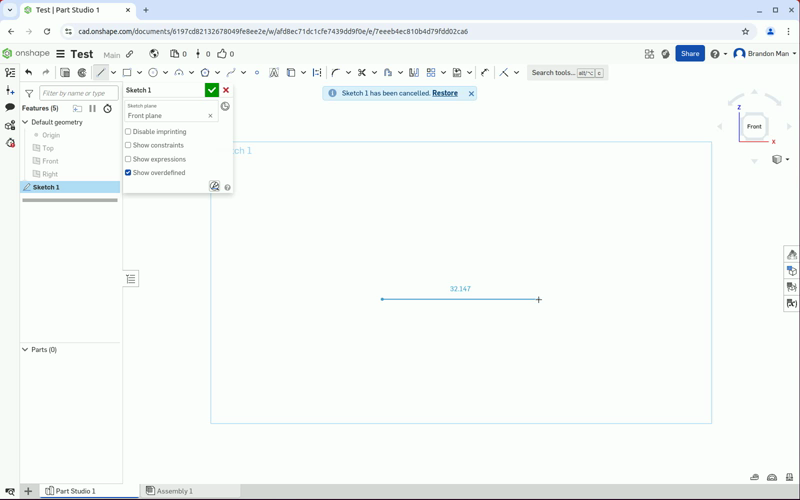
key_down(shift)
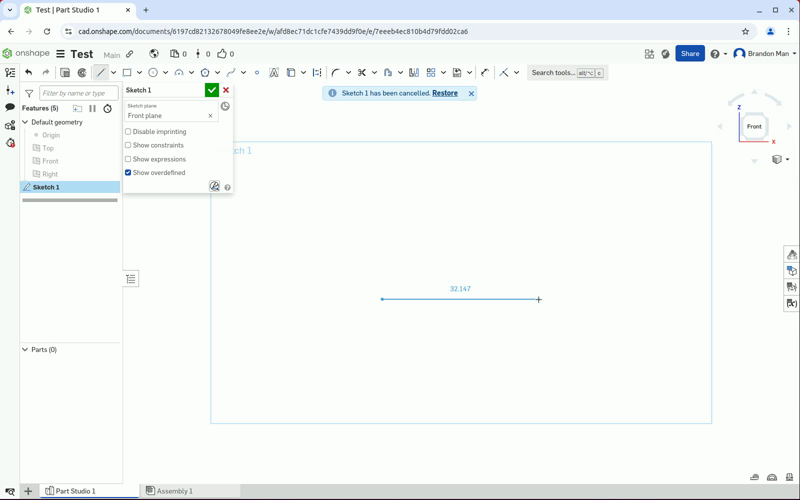
mouse_move(568, 299)
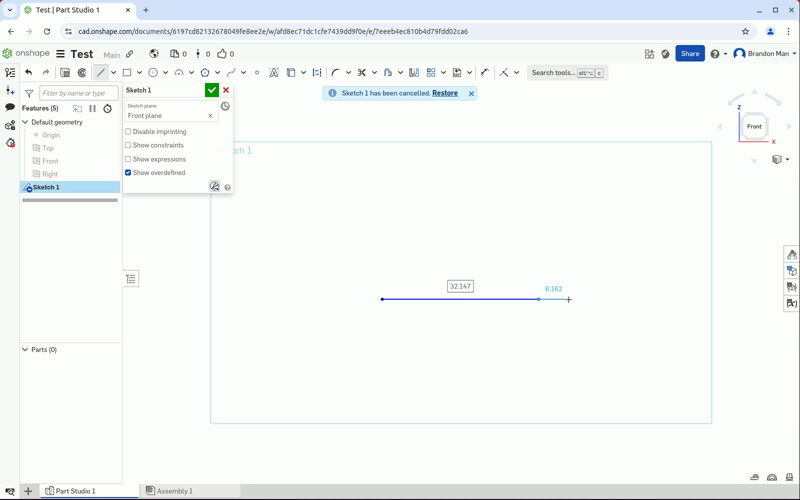
mouse_move(538, 266)
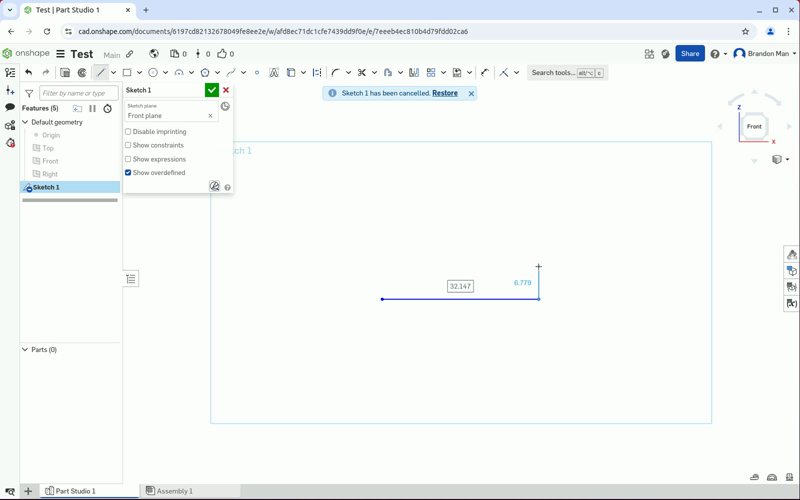
click(538, 266)
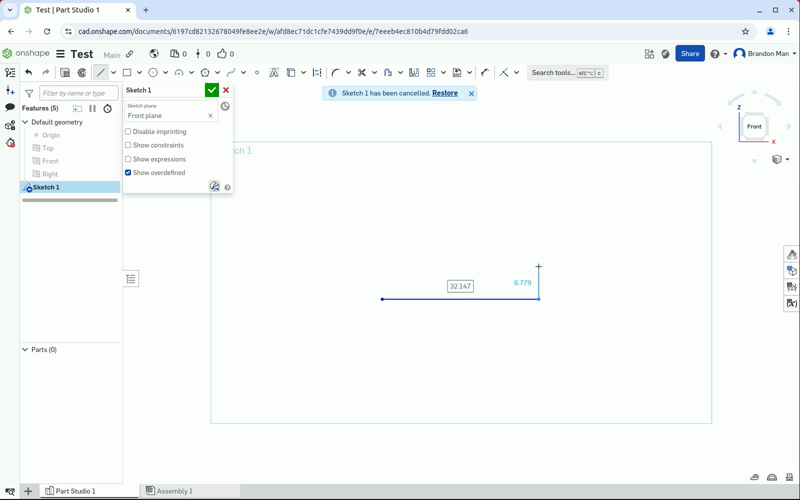
key_up(shift)
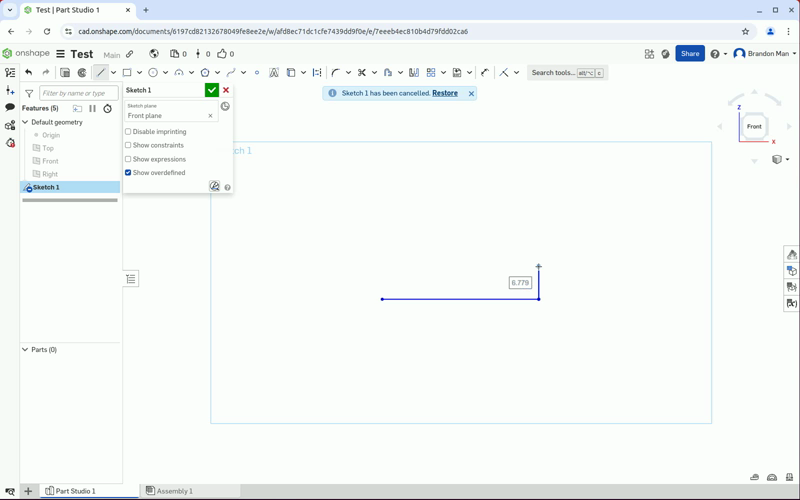
key_down(shift)
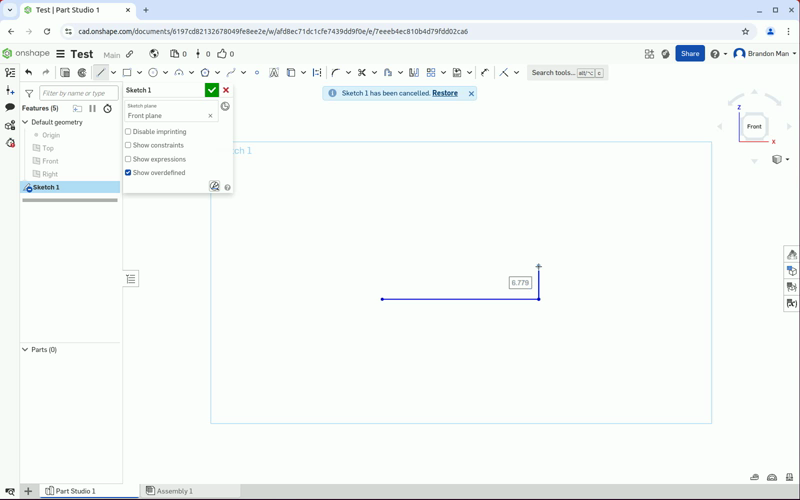
mouse_move(382, 266)
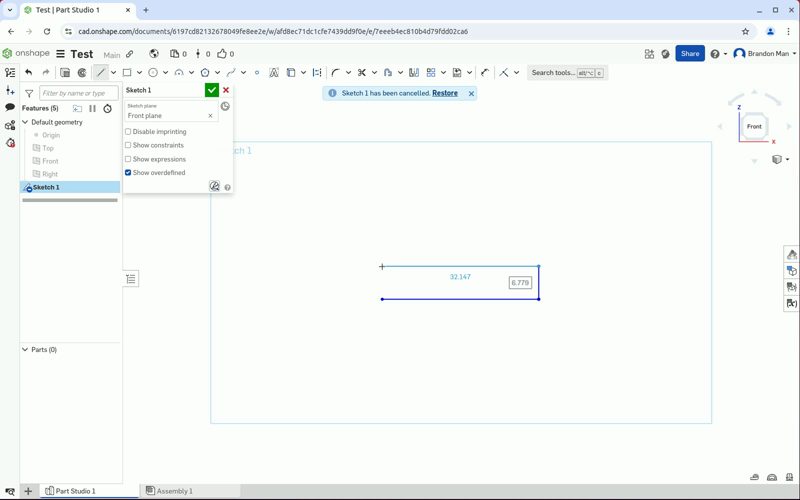
click(382, 266)
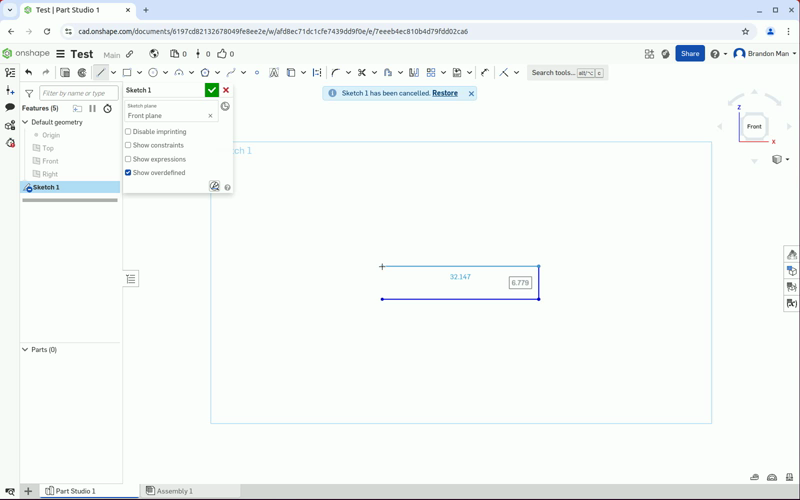
key_up(shift)
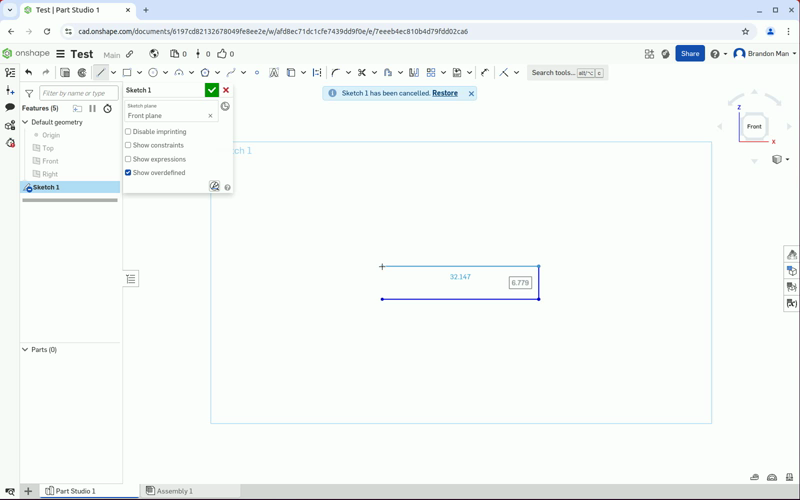
mouse_move(412, 266)
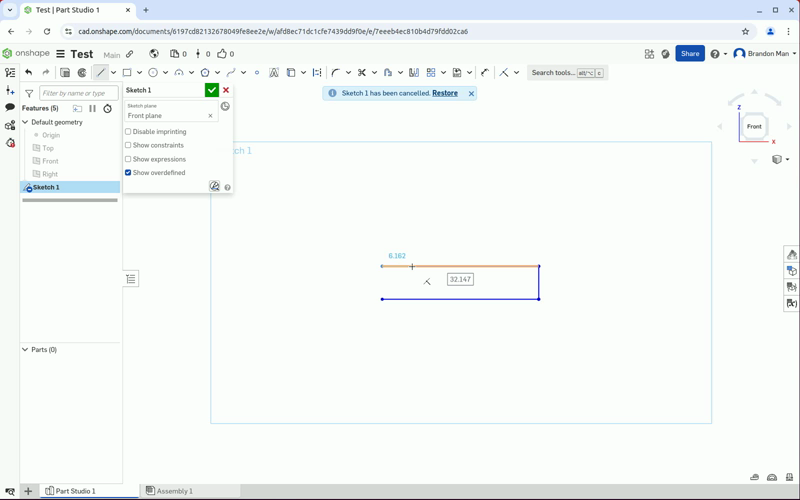
key_down(shift)
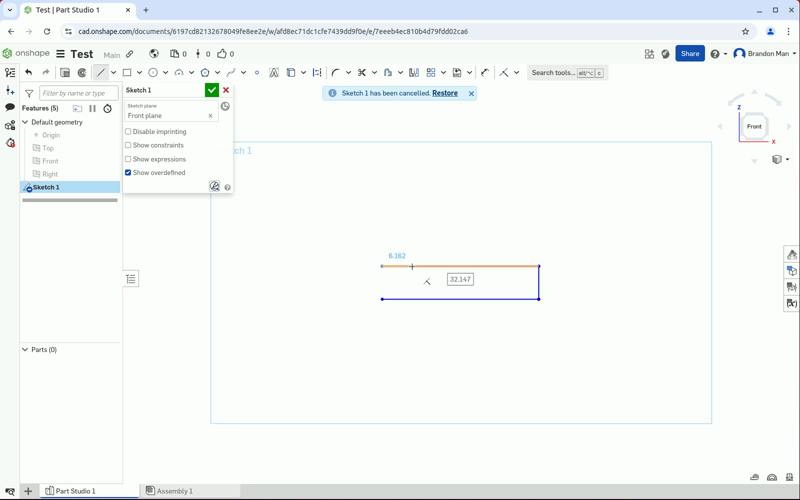
mouse_move(382, 299)
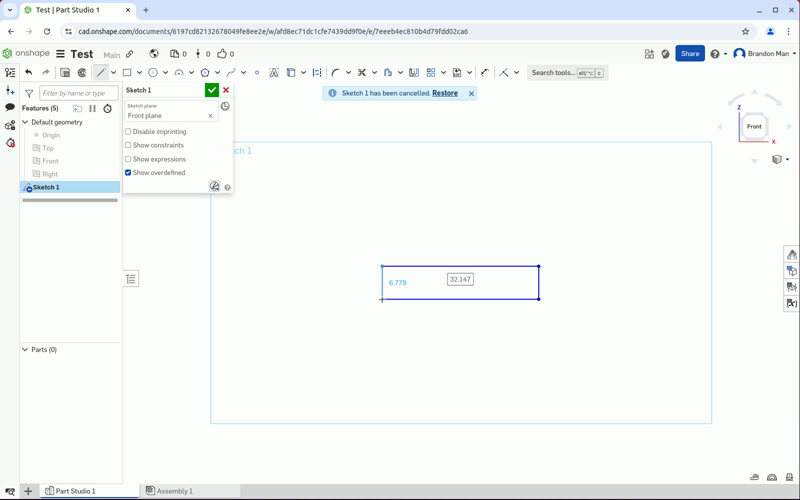
key_up(shift)
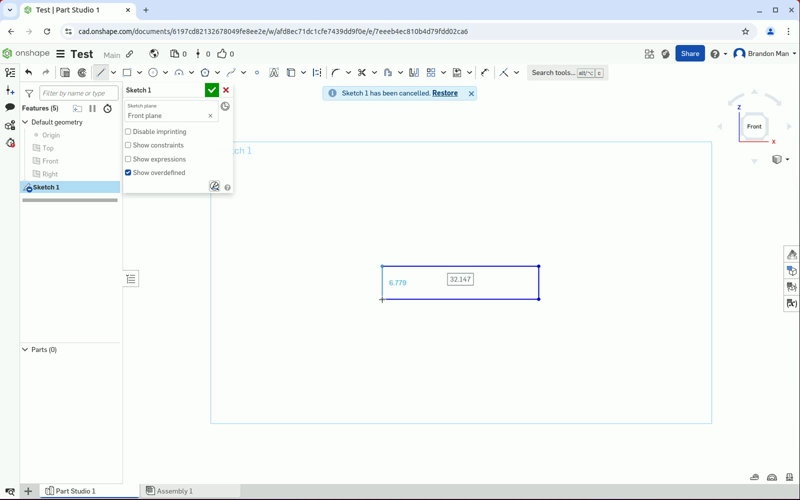
click(382, 299)
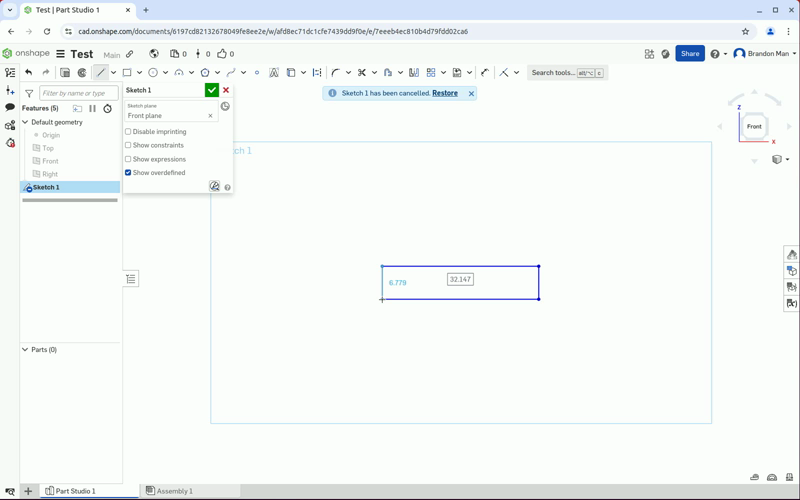
key(esc)
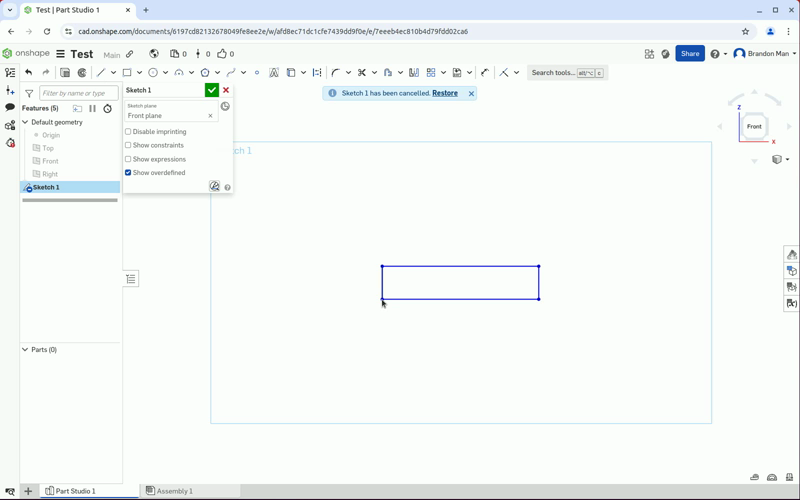
mouse_move(393, 276)
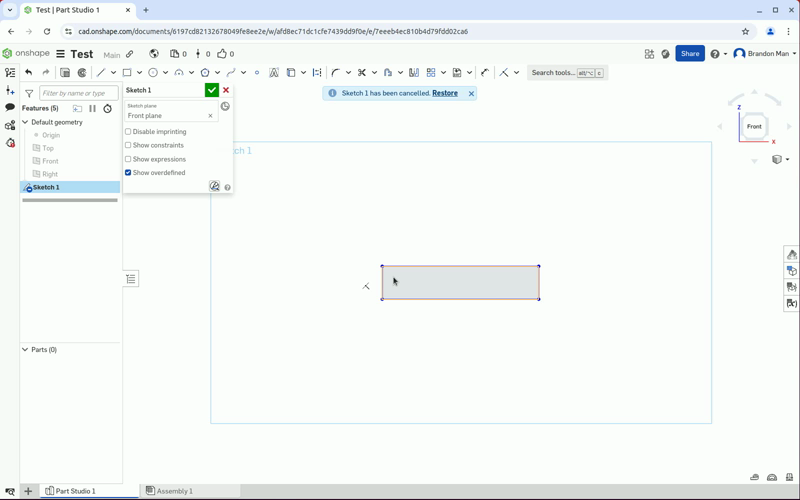
click(393, 276)
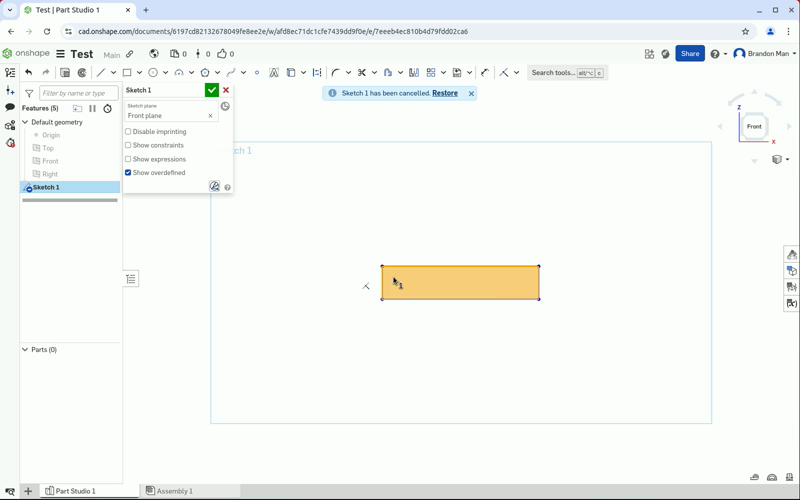
mouse_move(73, 352)
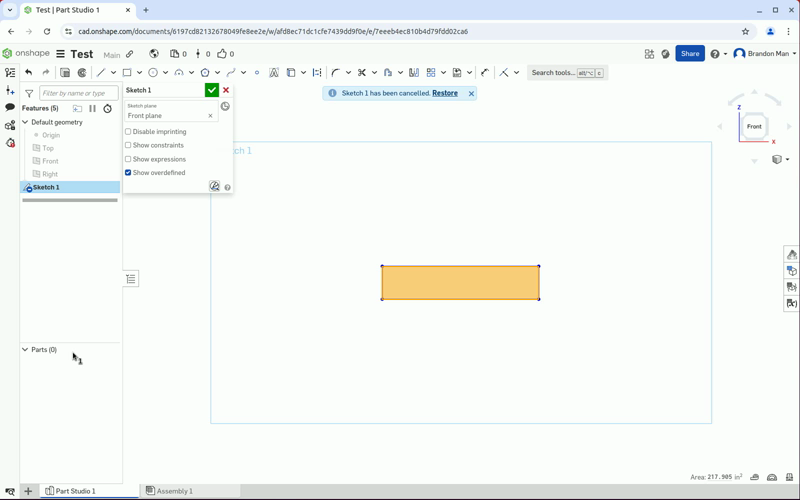
key(shift+y)
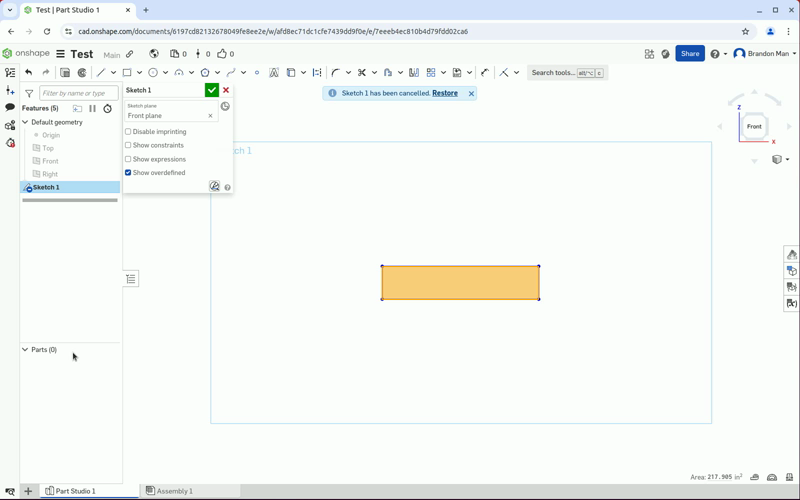
key(shift+e)
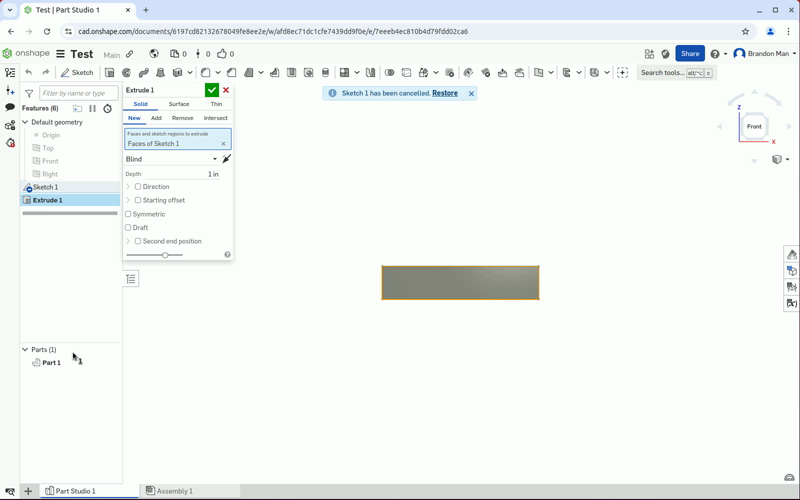
mouse_move(143, 106)
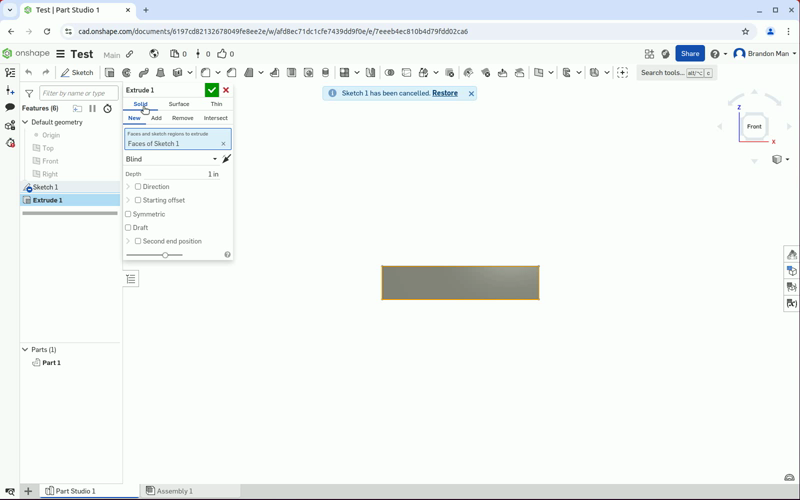
click(143, 106)
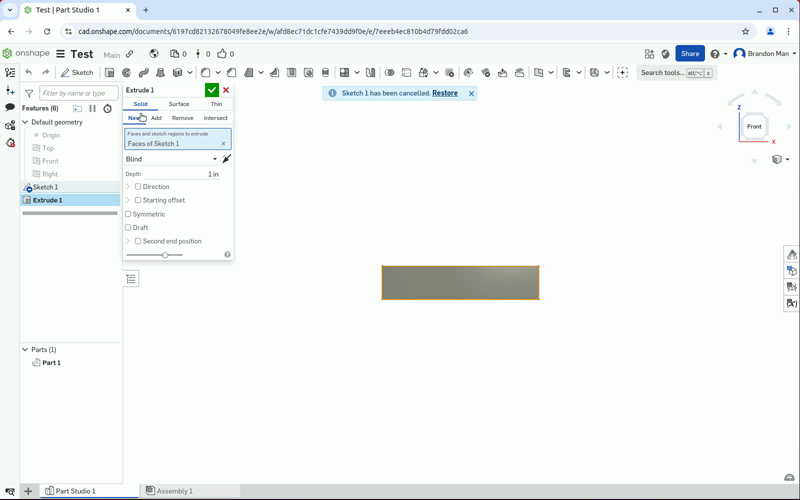
mouse_move(137, 120)
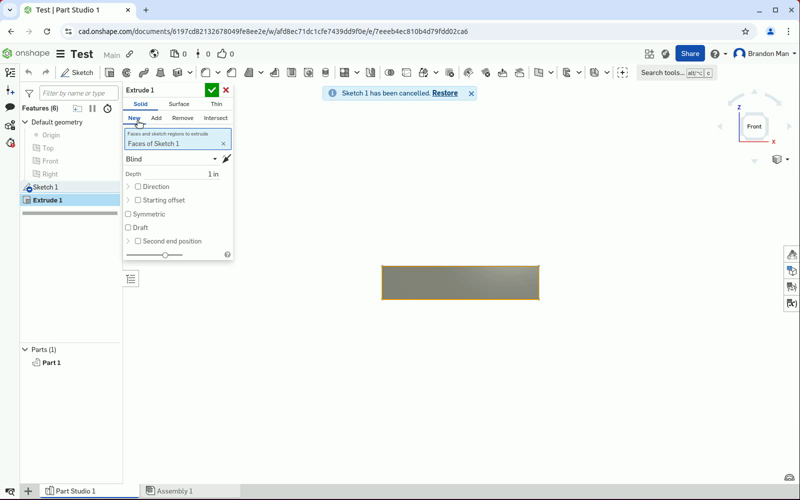
click(137, 120)
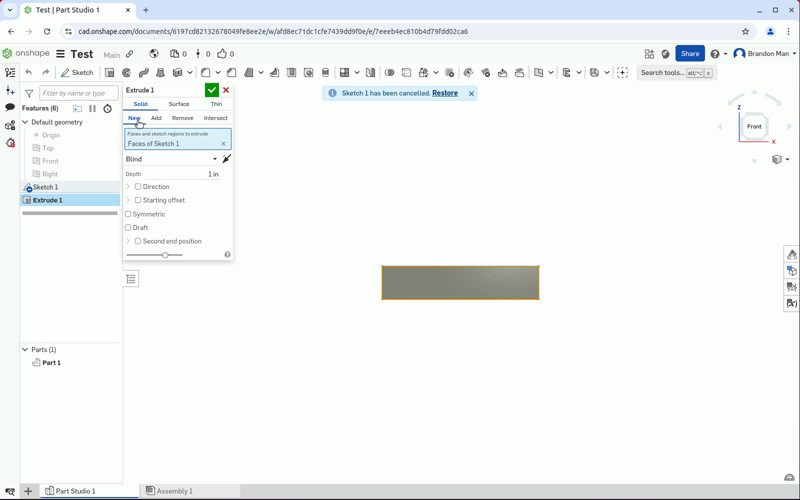
key(tab, 4)
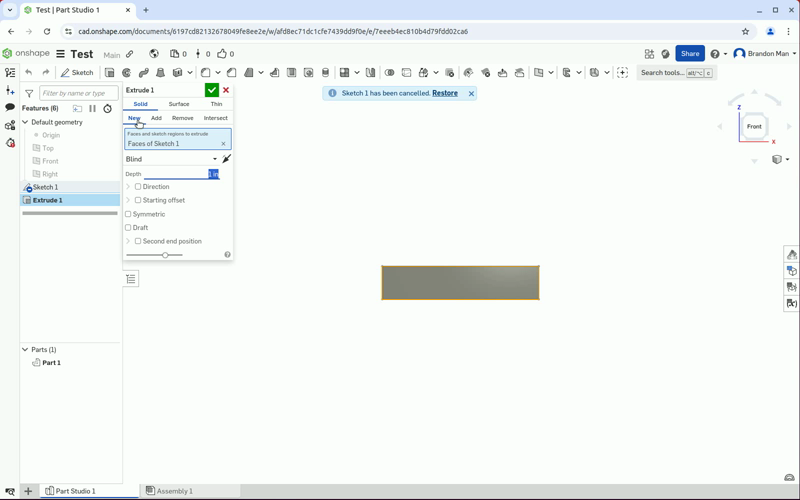
text(6.74)
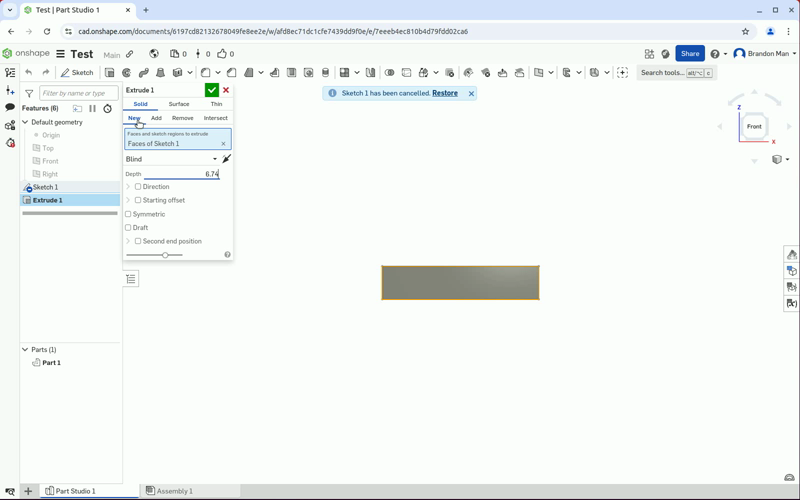
key(tab, 3)
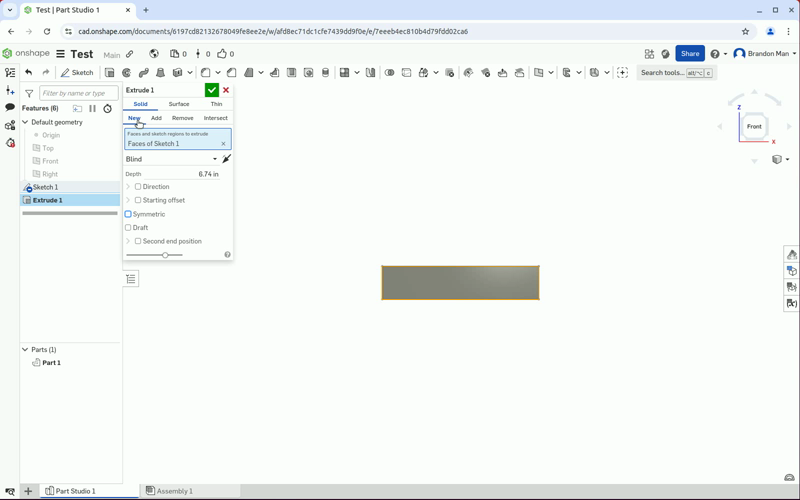
key(space)
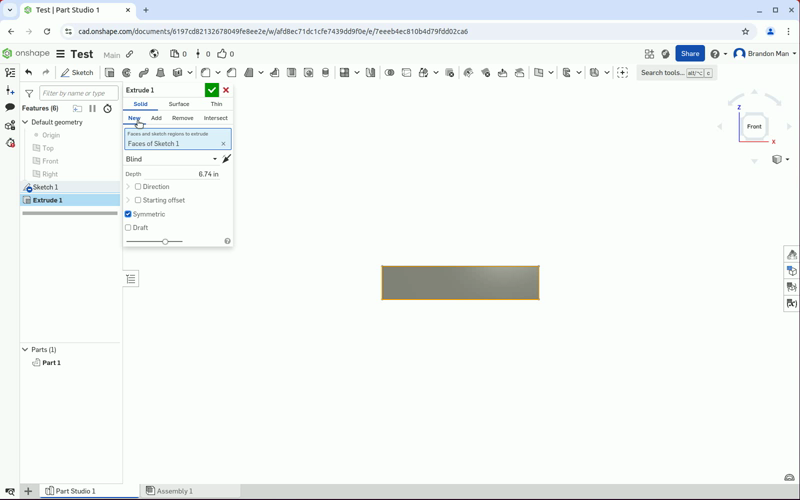
key(enter)
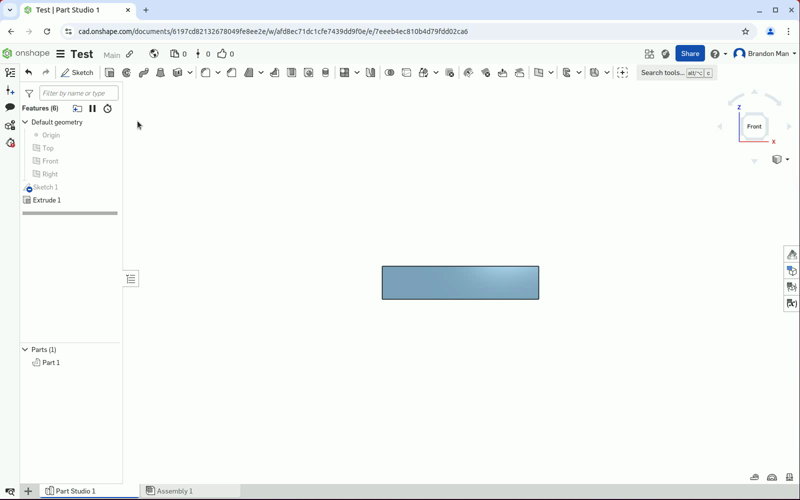
key(shift+h)
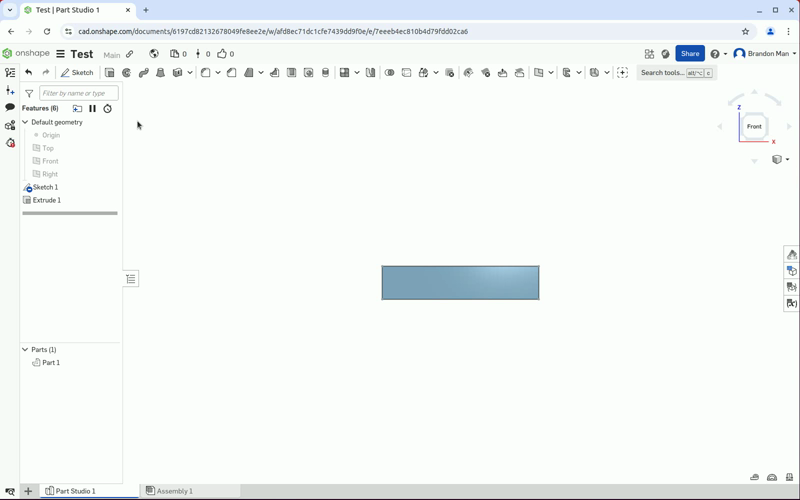
key(shift+h)
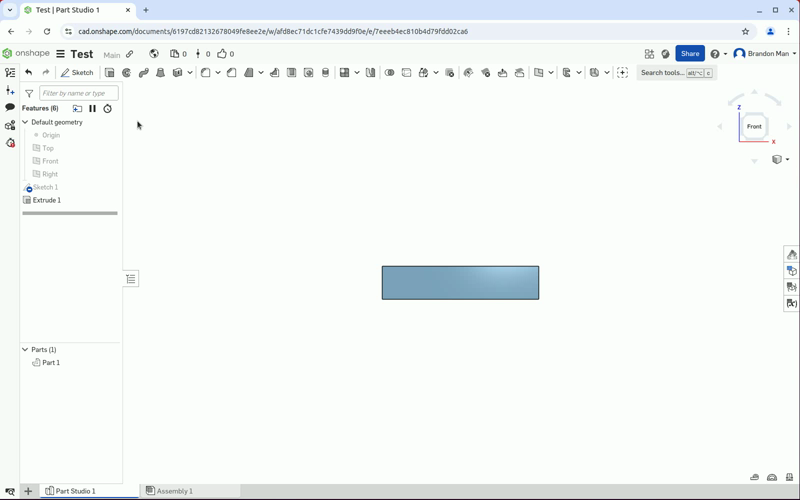
mouse_move(73, 189)
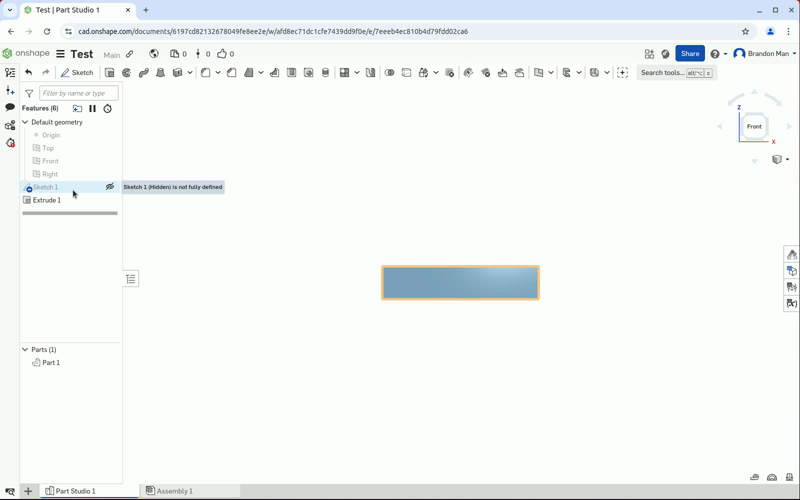
click(73, 189)
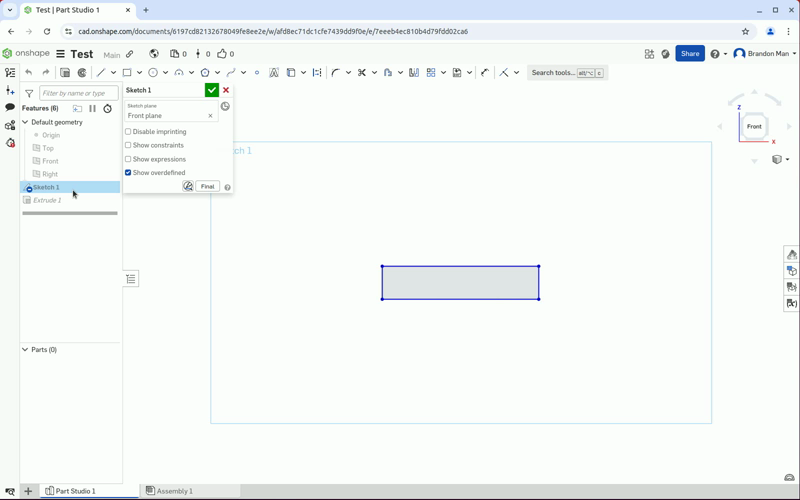
mouse_move(229, 92)
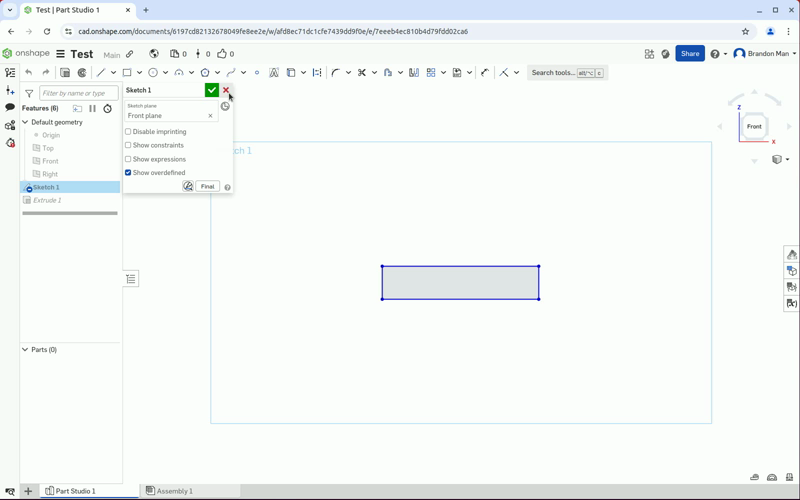
click(229, 92)
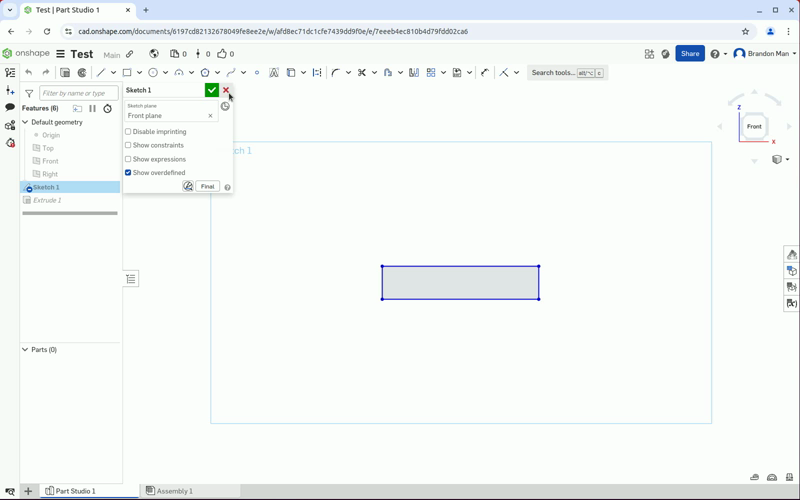
key(shift+s)
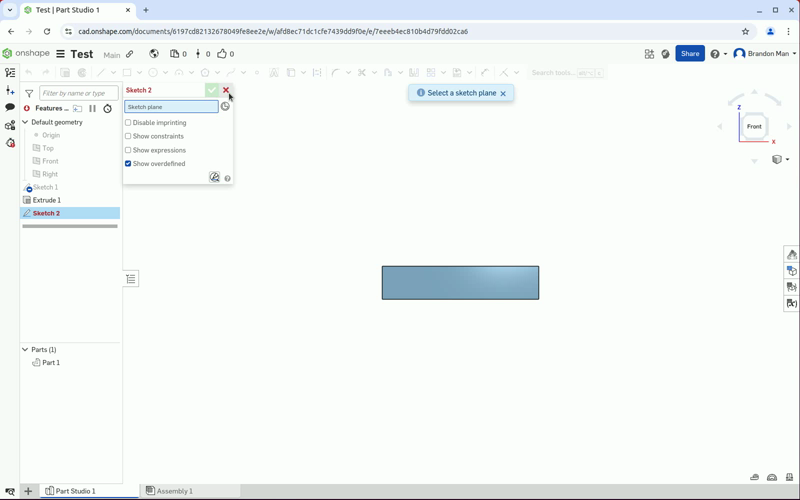
mouse_move(73, 163)
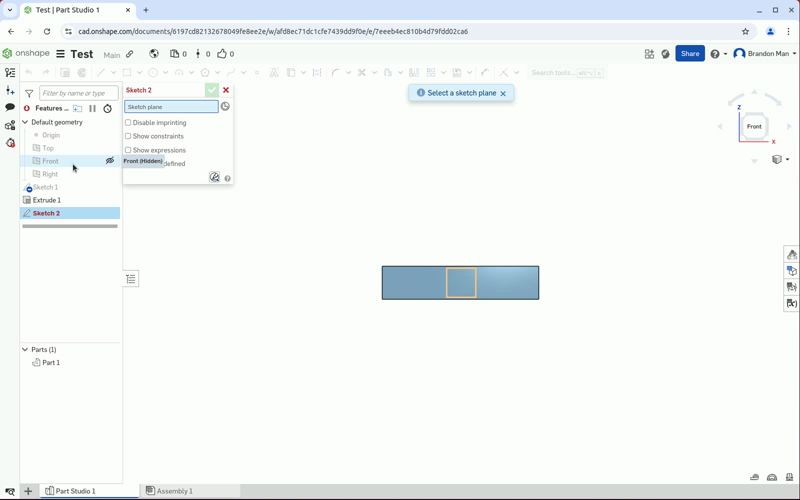
click(73, 163)
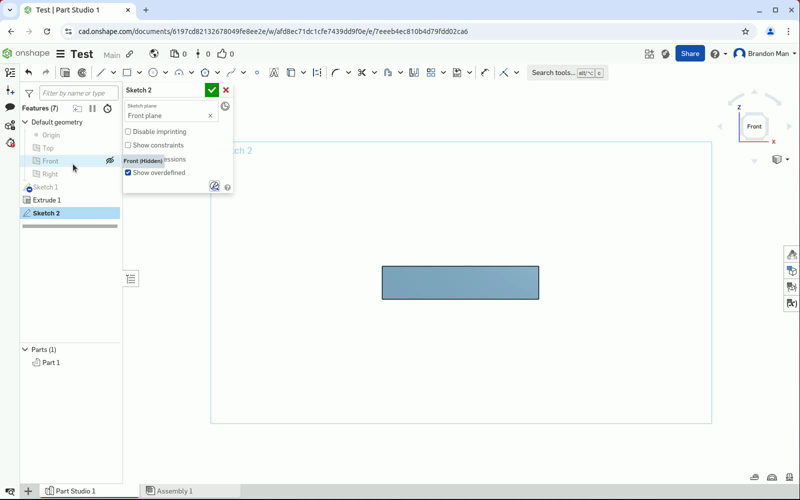
mouse_move(73, 352)
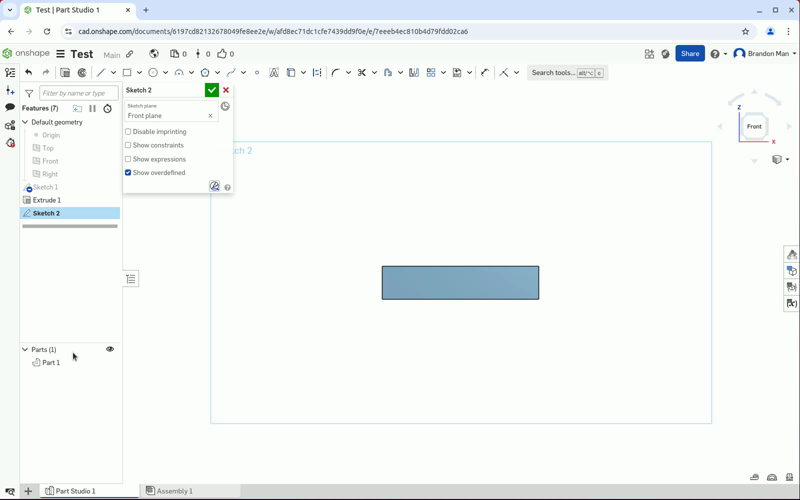
key(y)
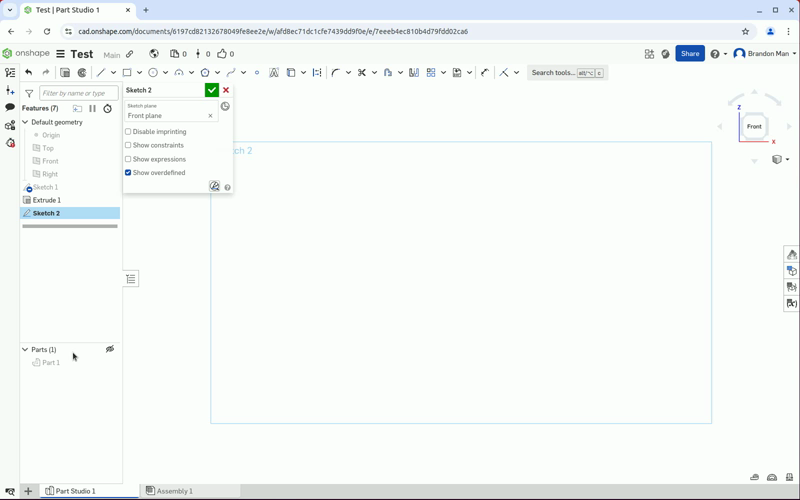
key(l)
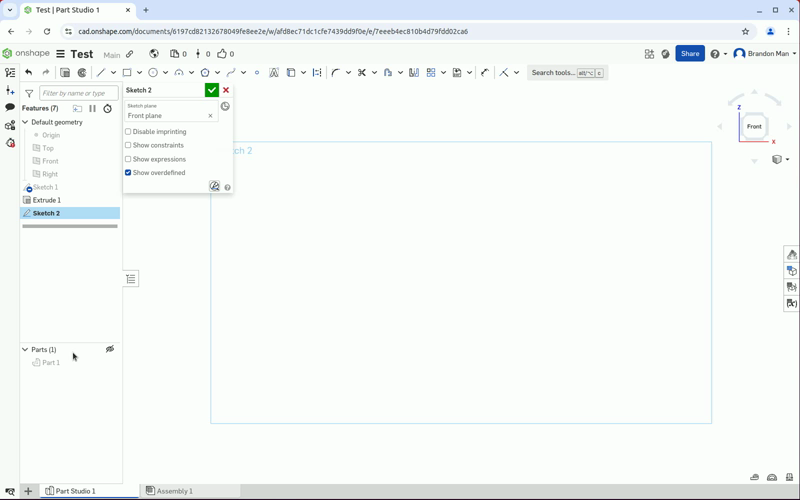
key_down(shift)
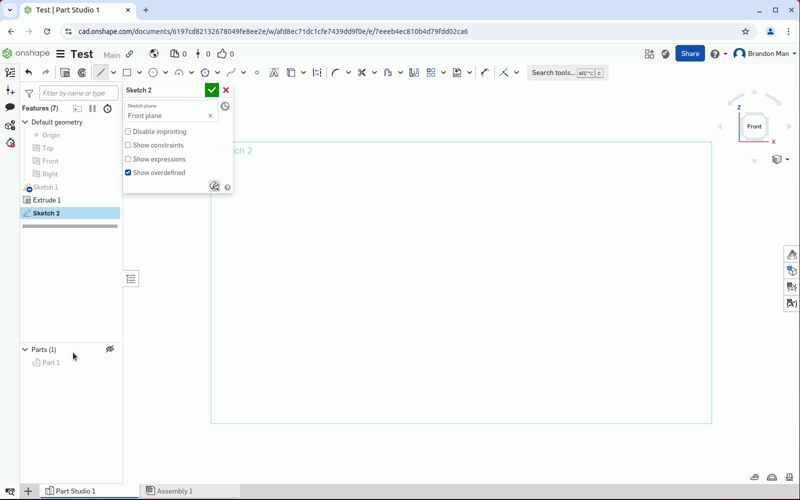
mouse_move(539, 299)
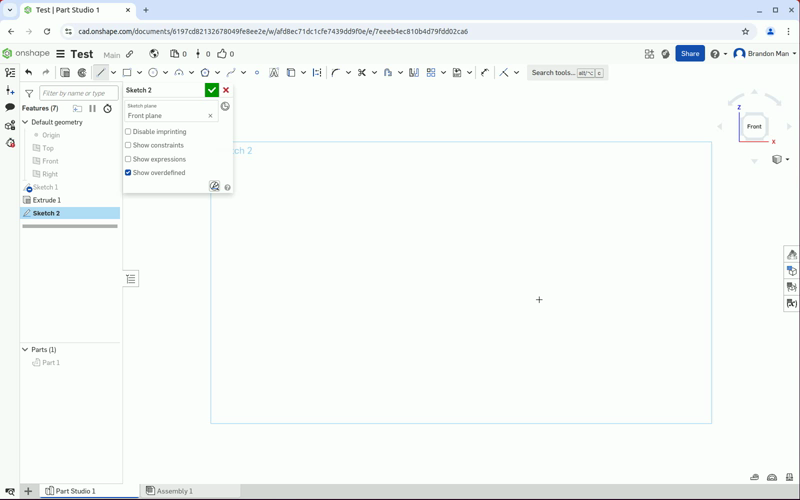
click(539, 299)
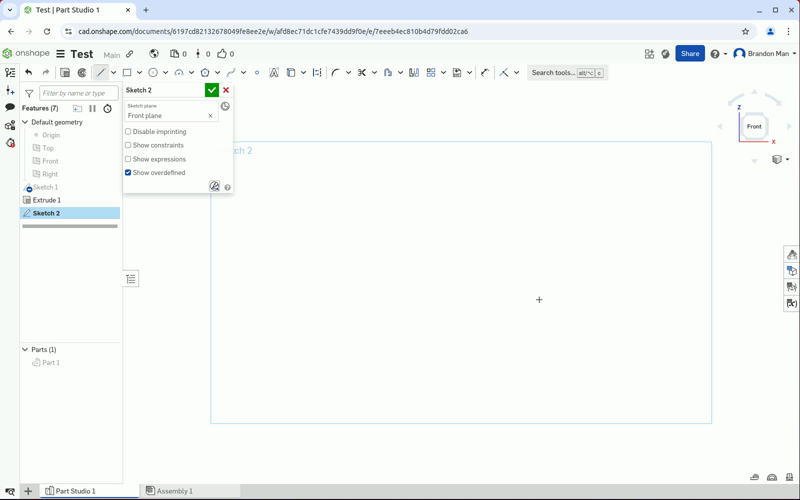
key_up(shift)
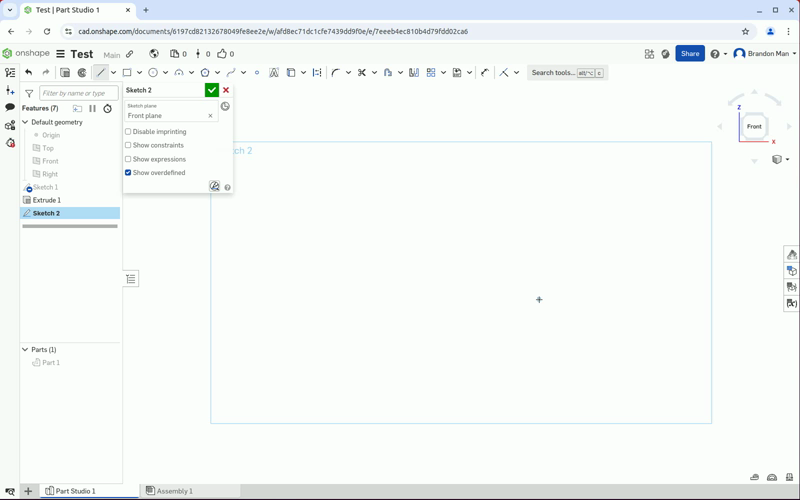
key_down(shift)
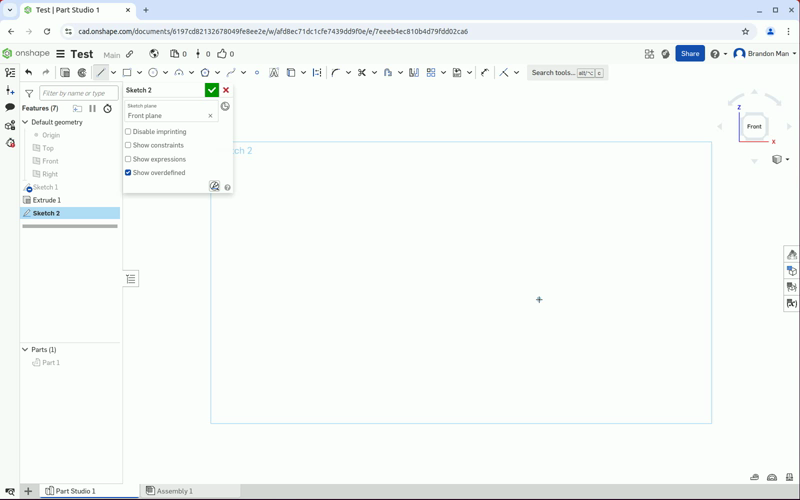
mouse_move(569, 299)
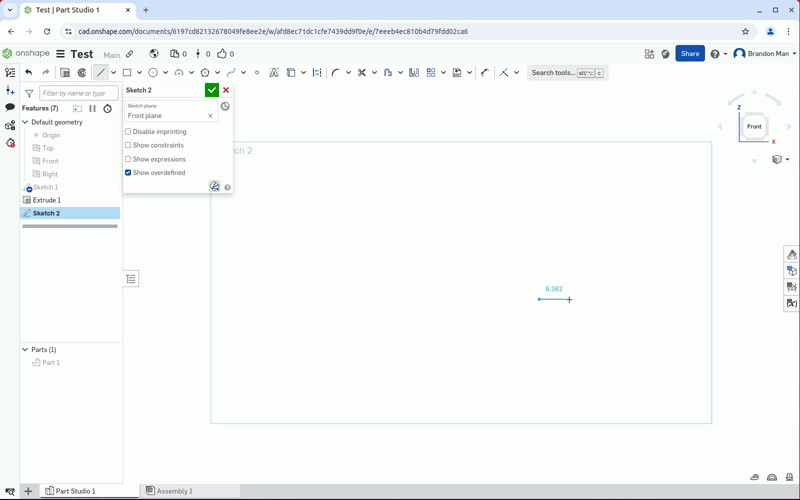
mouse_move(573, 299)
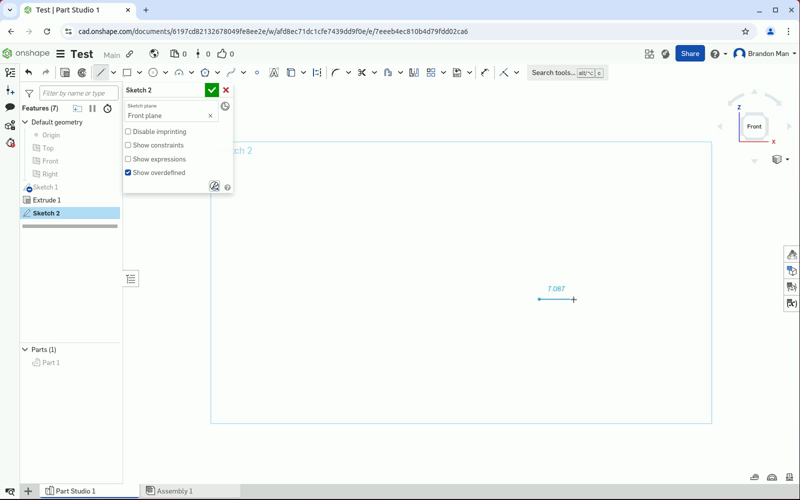
click(573, 299)
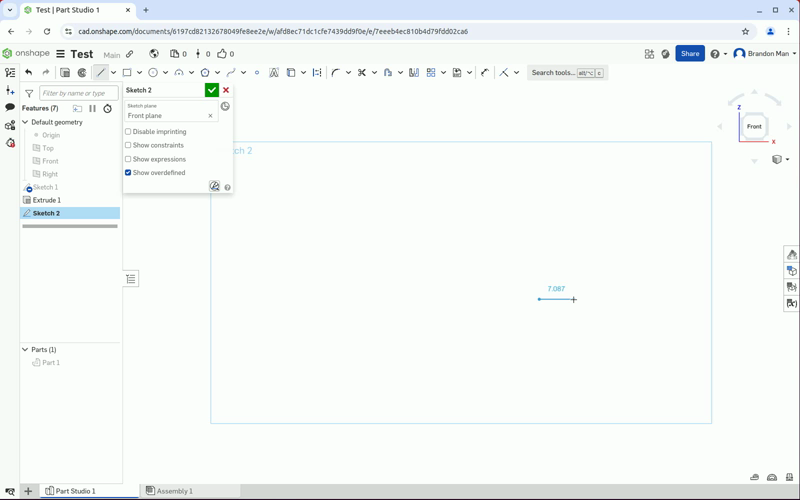
key_up(shift)
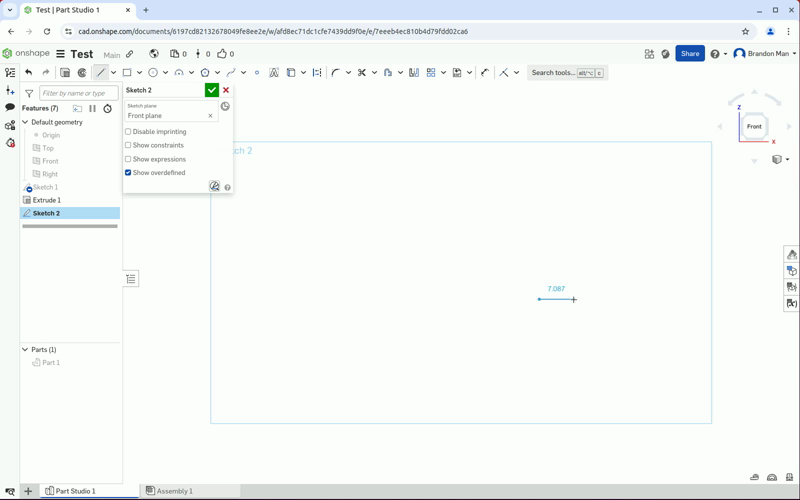
key_down(shift)
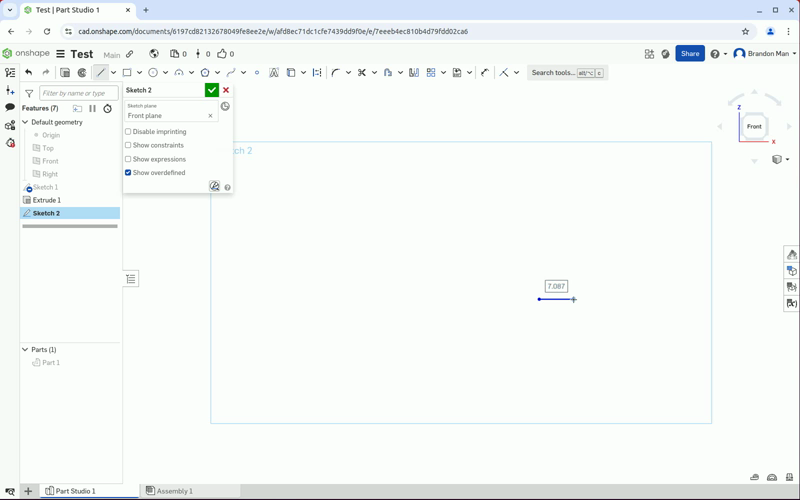
mouse_move(589, 299)
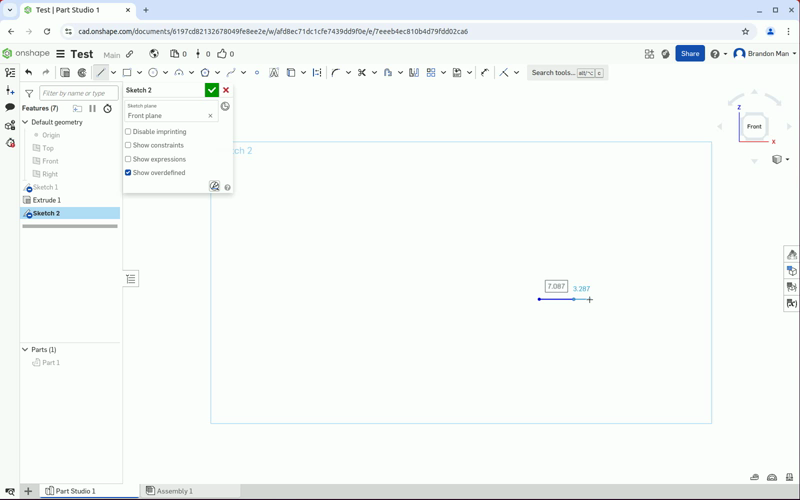
mouse_move(573, 264)
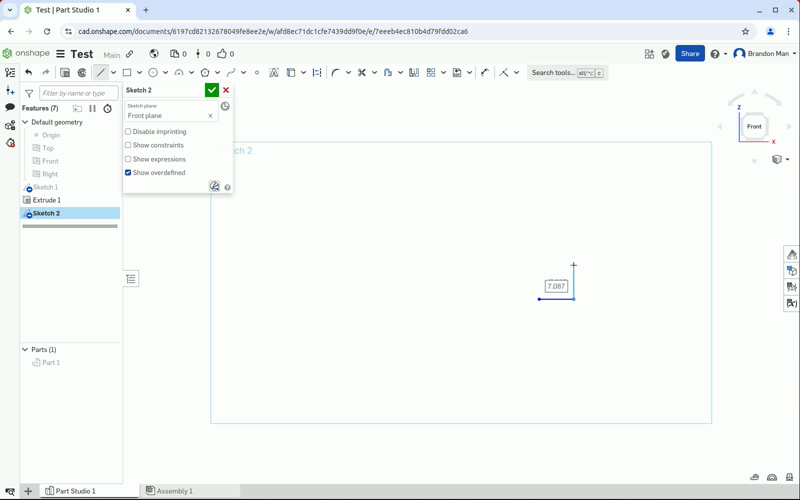
click(573, 264)
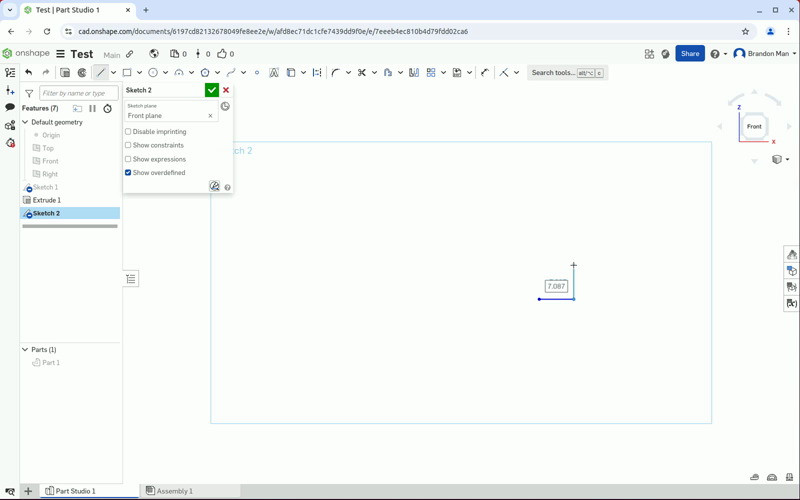
key_up(shift)
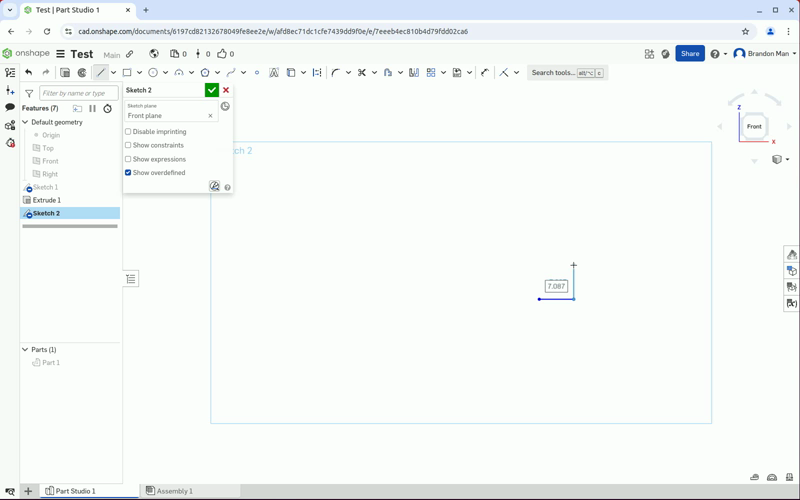
key_down(shift)
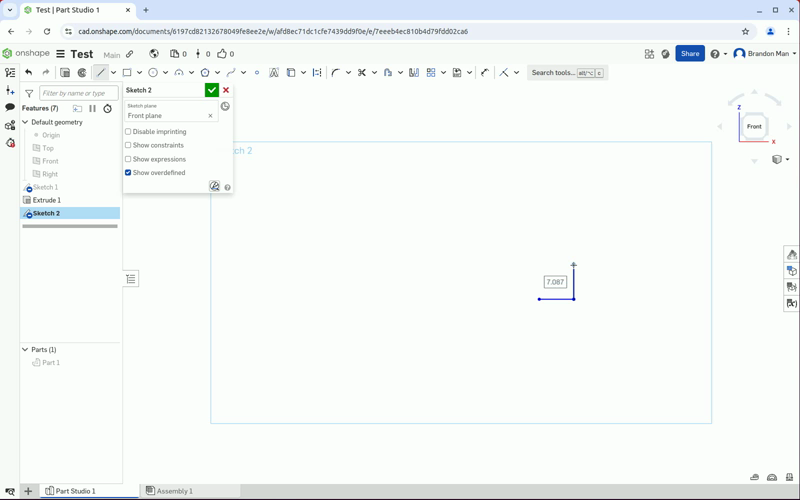
mouse_move(589, 264)
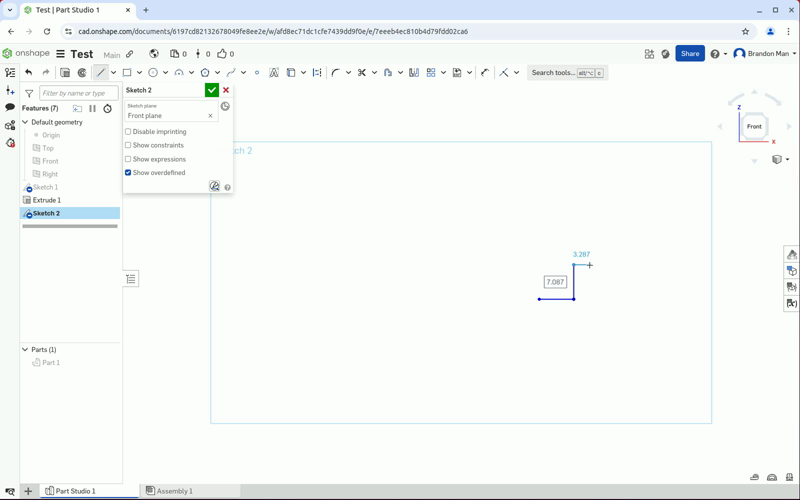
mouse_move(539, 264)
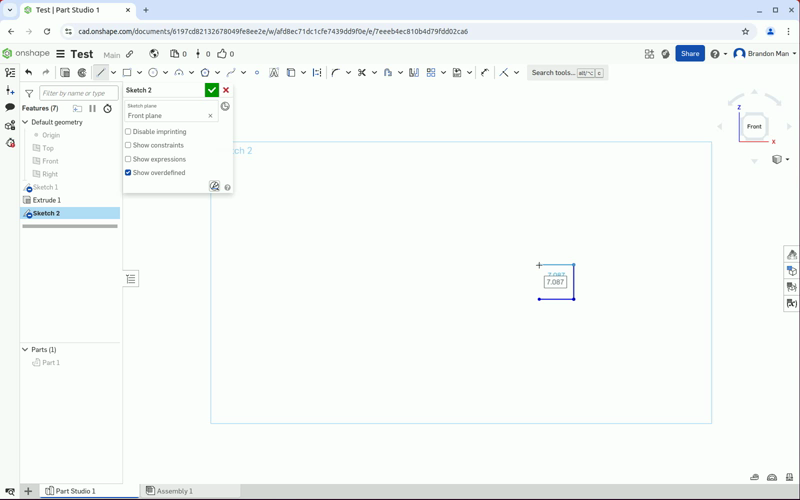
click(539, 264)
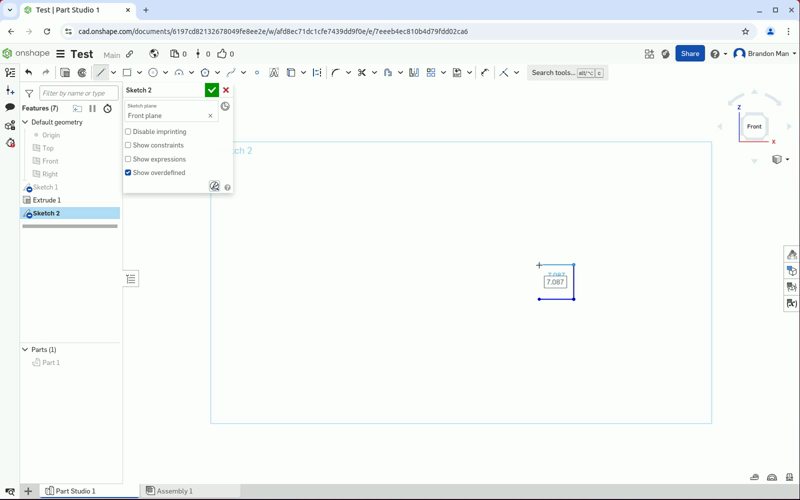
key_up(shift)
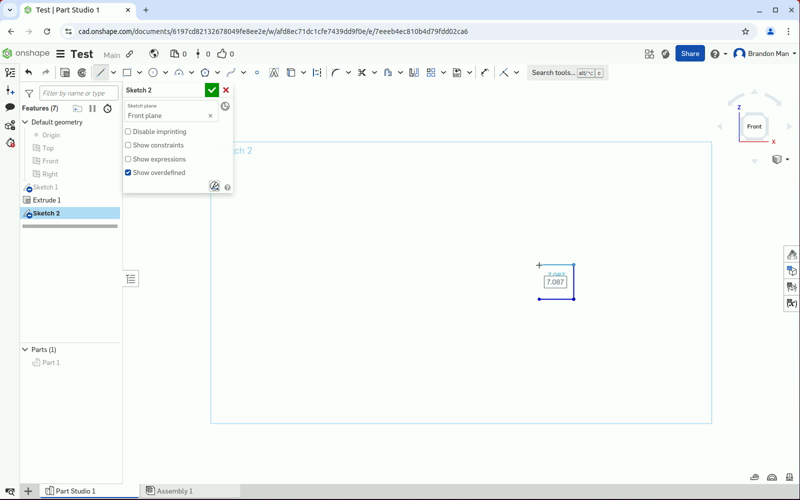
mouse_move(569, 264)
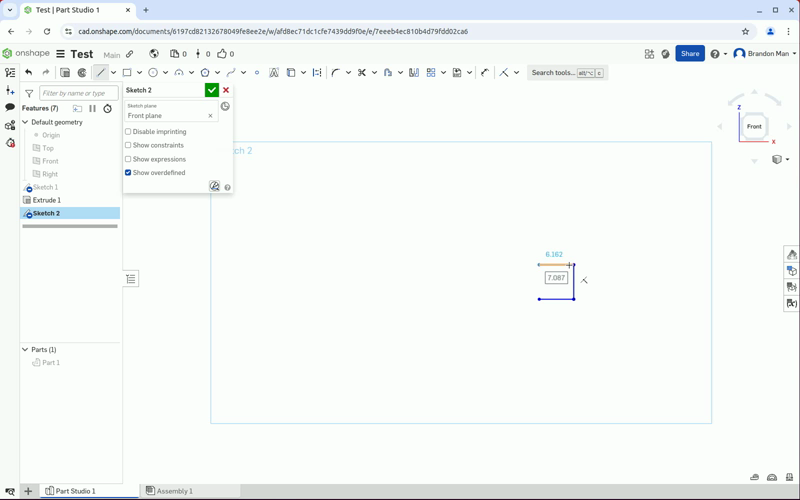
key_down(shift)
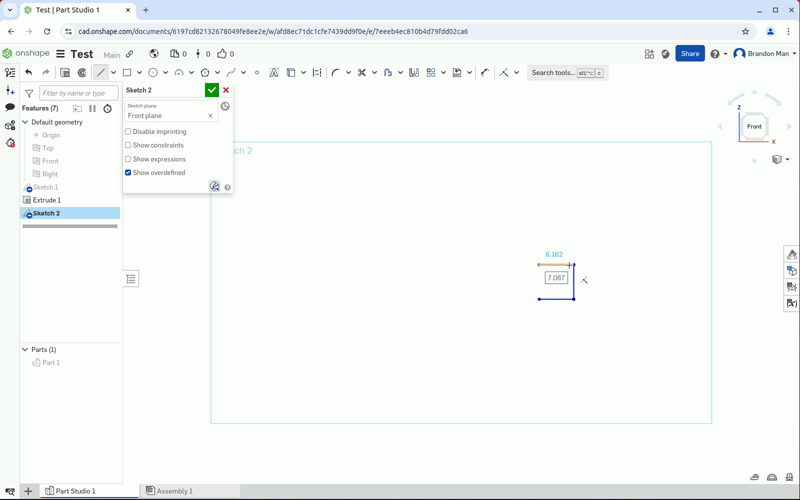
mouse_move(539, 299)
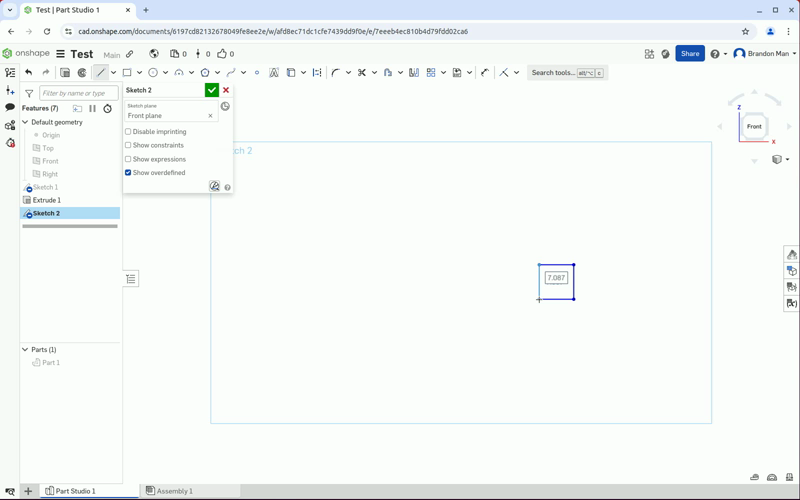
key_up(shift)
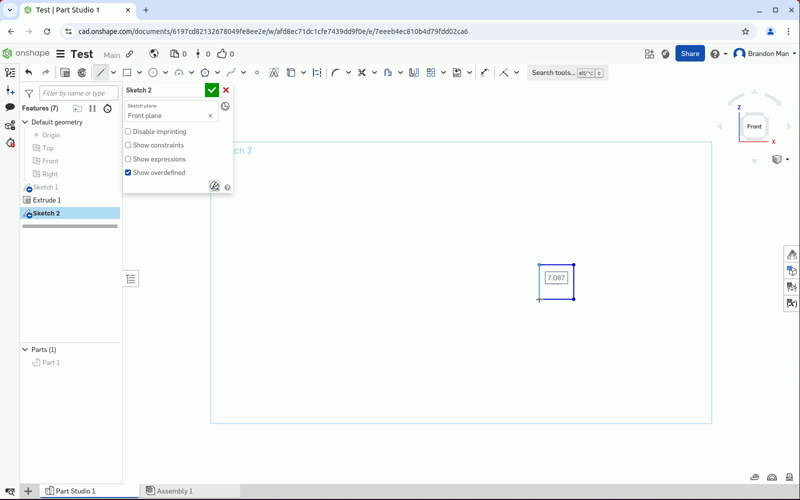
click(539, 299)
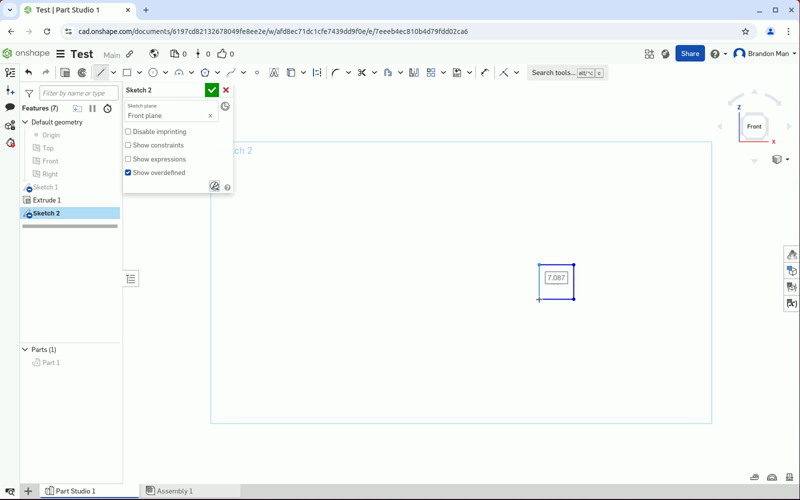
key(esc)
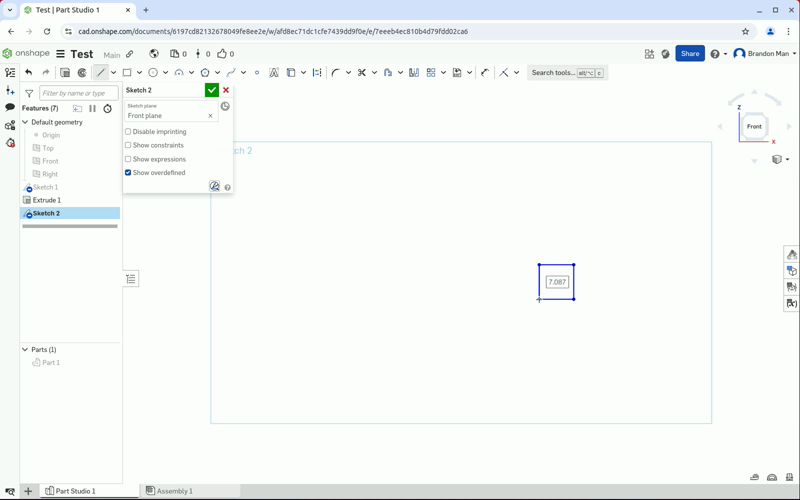
mouse_move(542, 273)
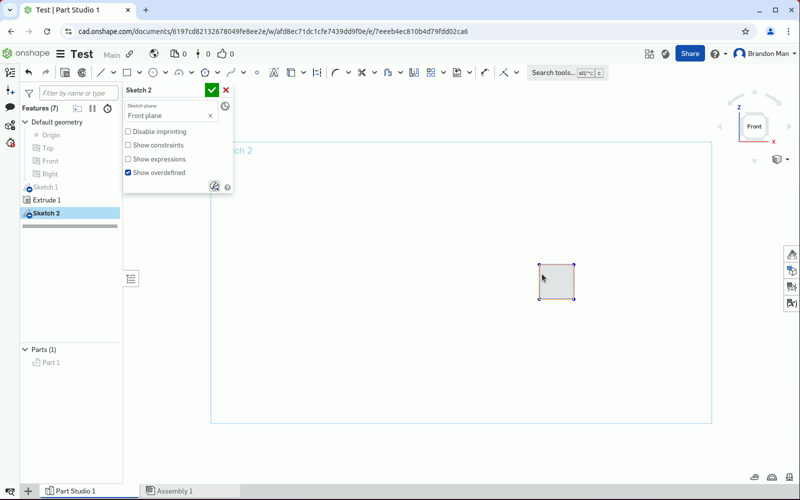
scroll(6)
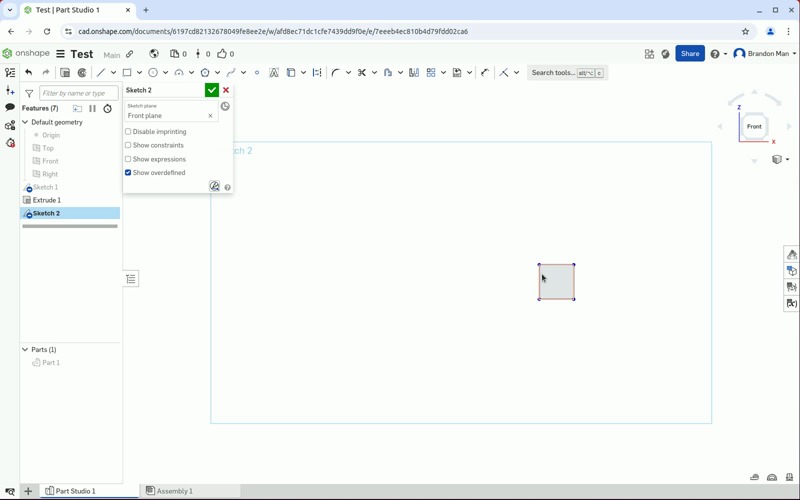
scroll(6)
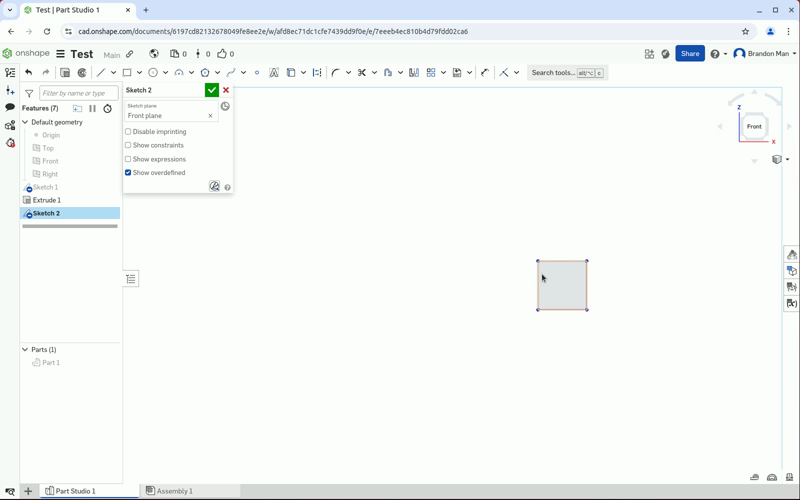
scroll(6)
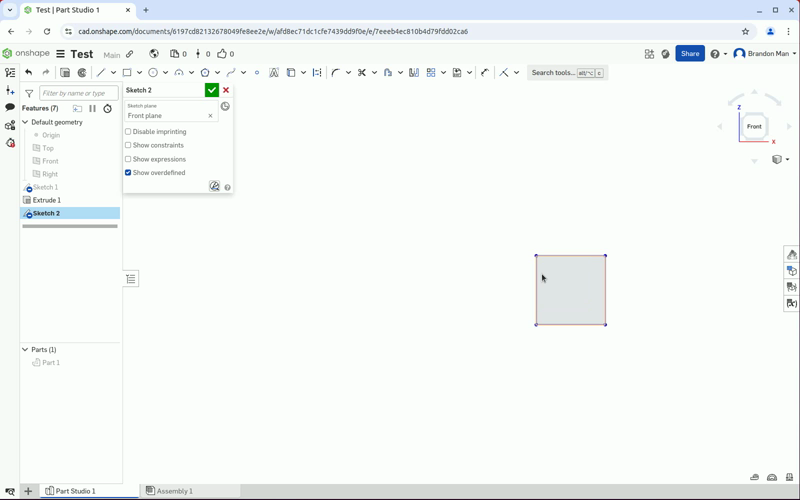
scroll(6)
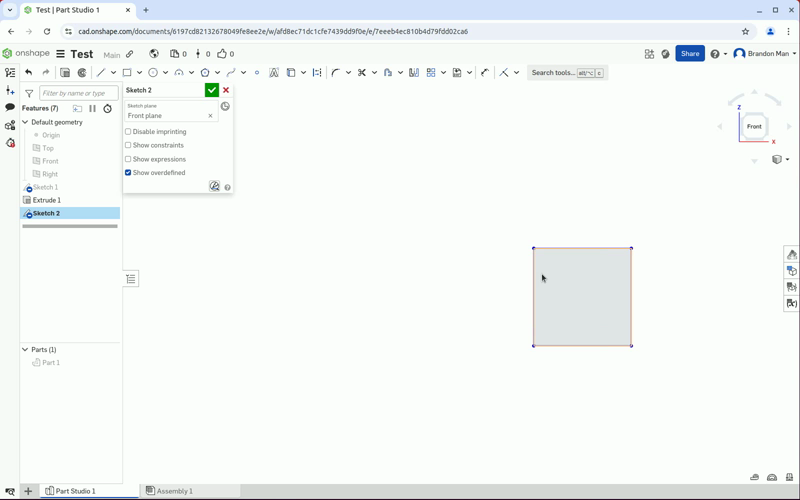
scroll(6)
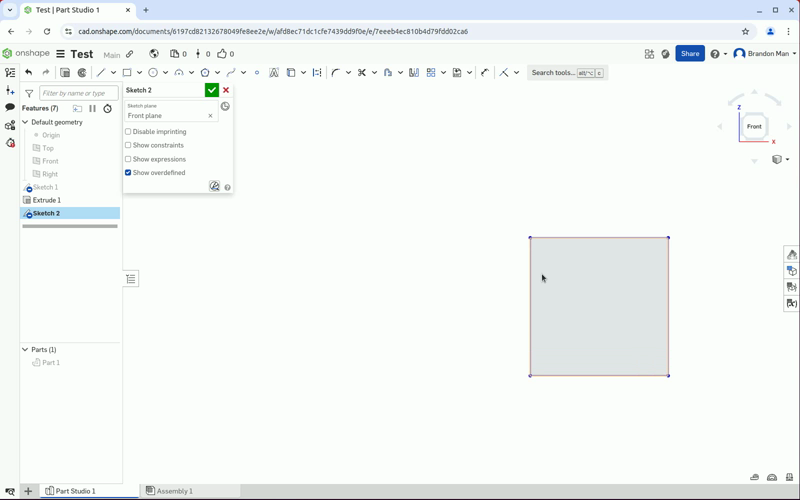
scroll(6)
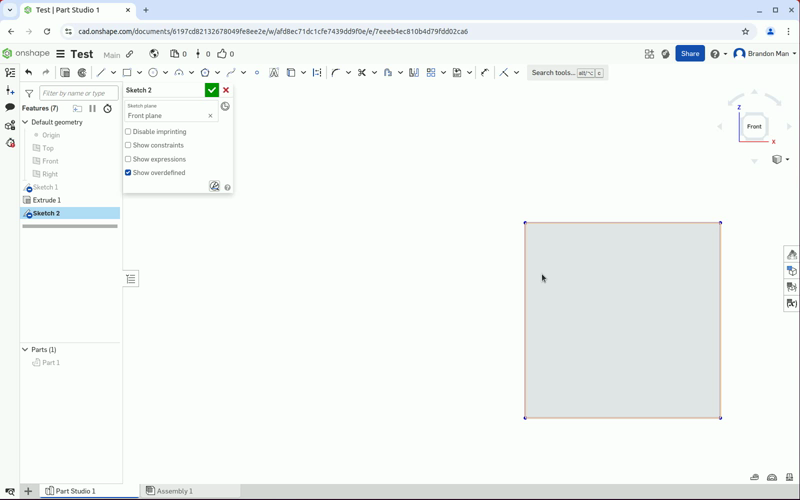
scroll(6)
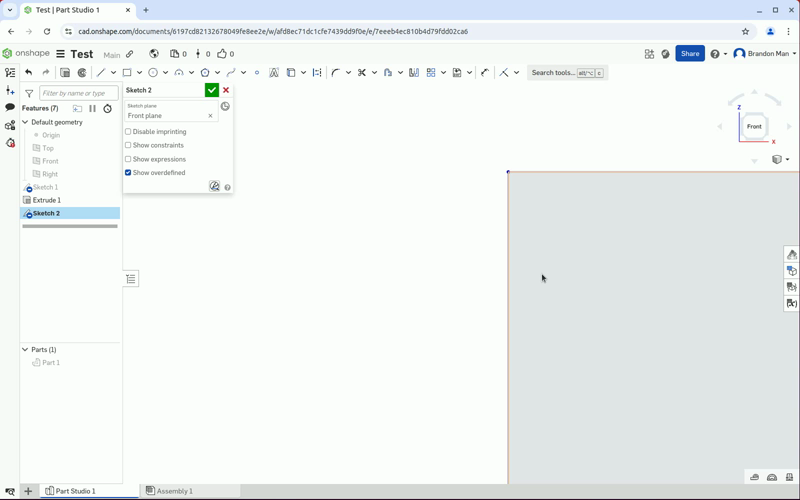
click(542, 273)
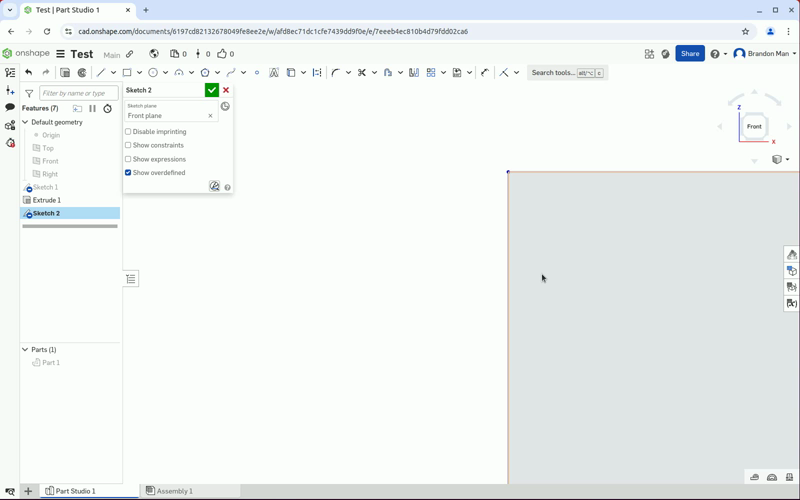
scroll(-6)
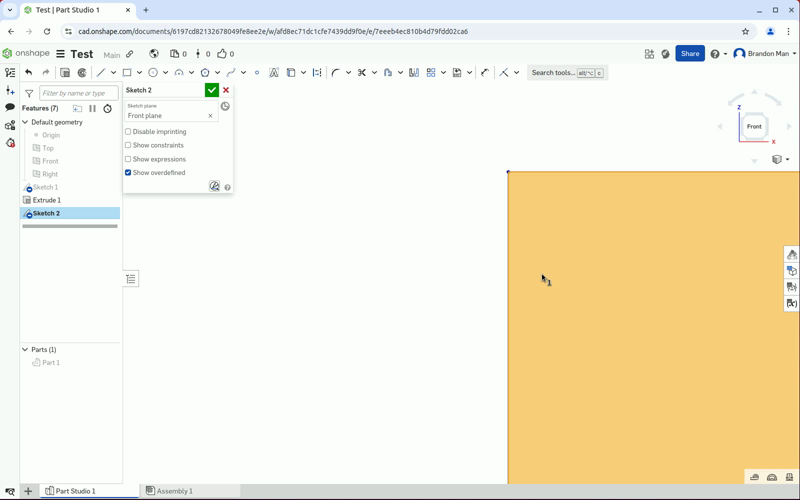
scroll(-6)
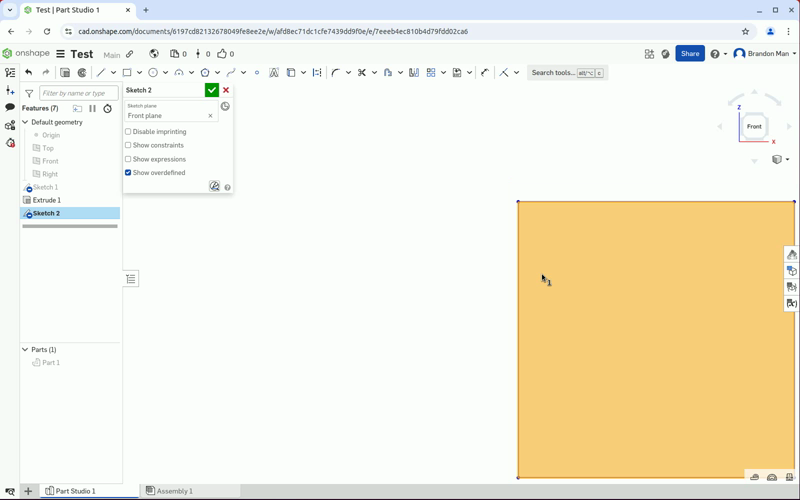
scroll(-6)
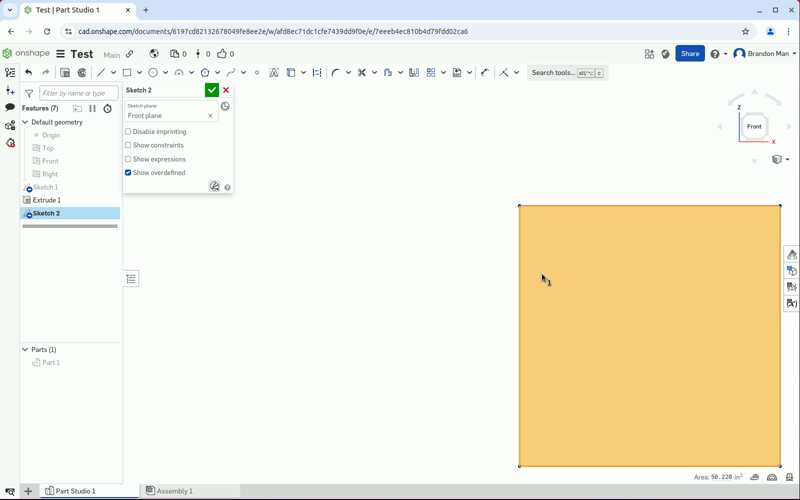
scroll(-6)
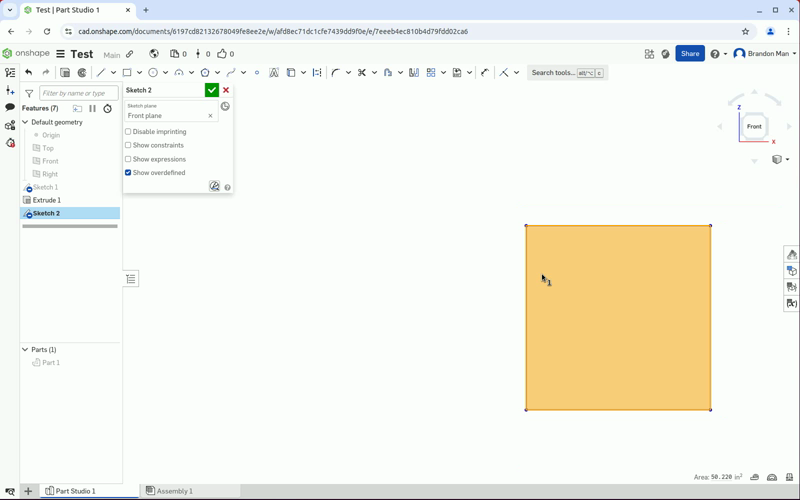
scroll(-6)
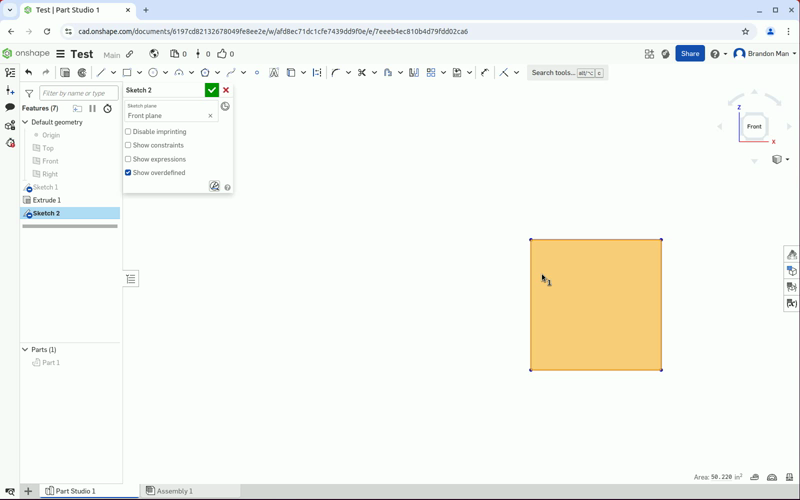
scroll(-6)
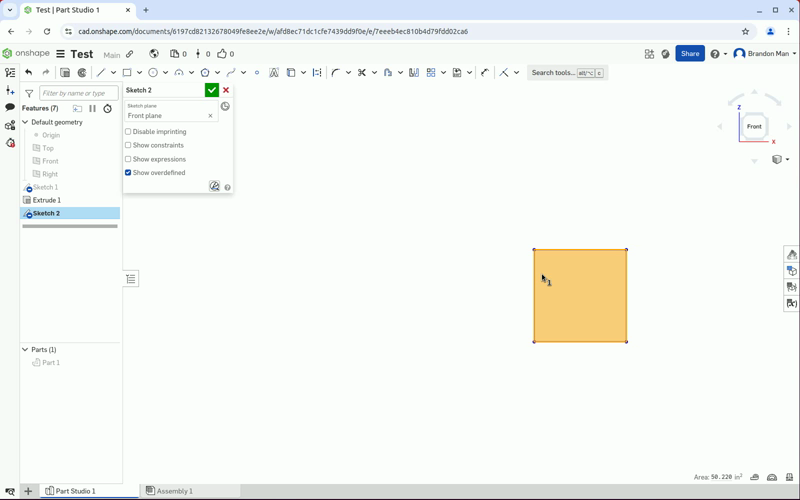
scroll(-6)
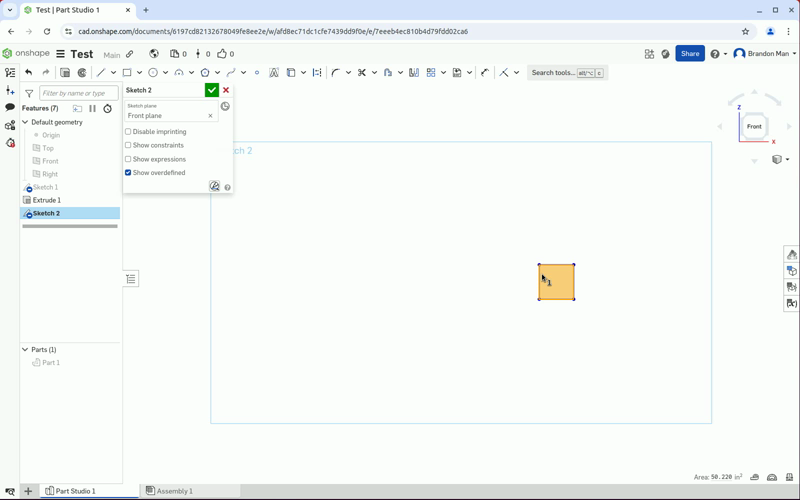
mouse_move(73, 352)
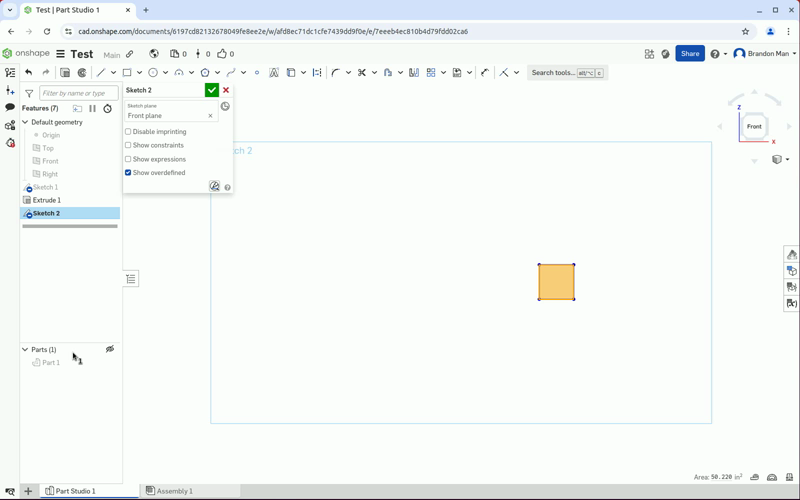
key(shift+y)
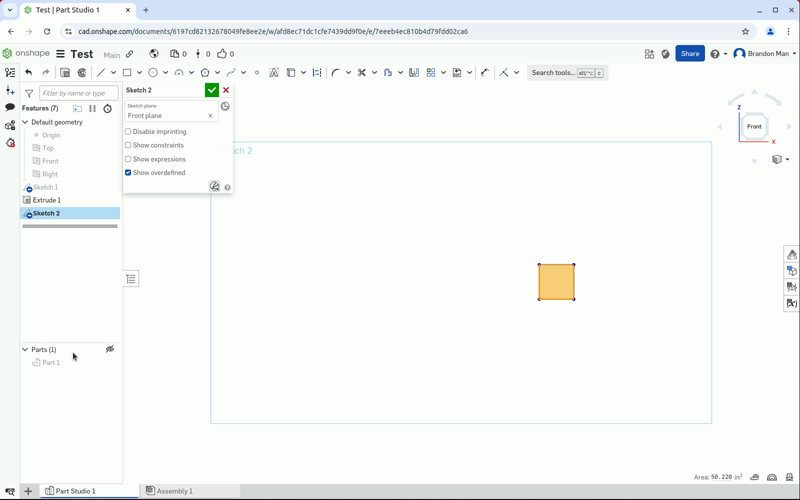
key(shift+e)
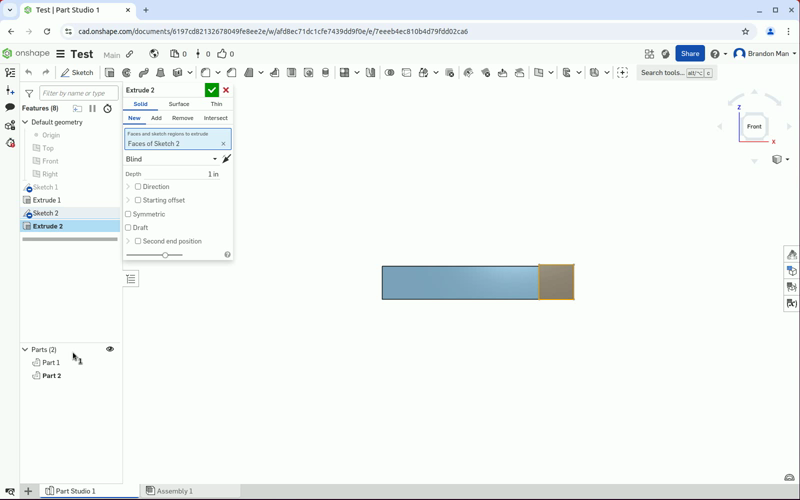
mouse_move(143, 106)
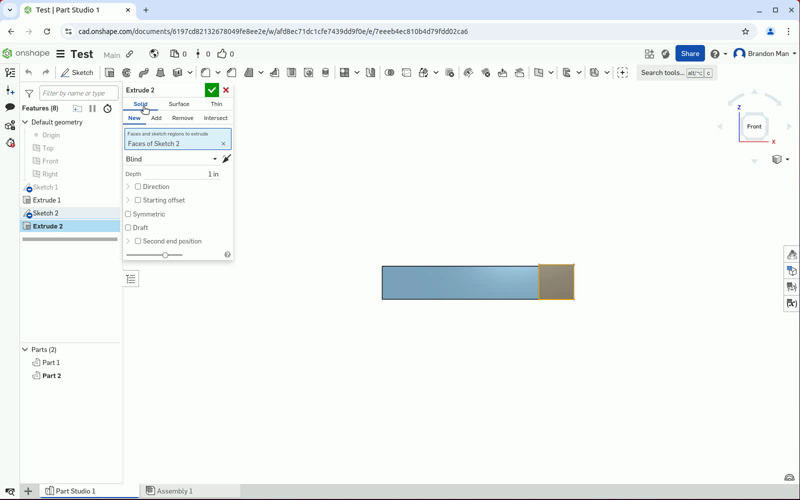
click(143, 106)
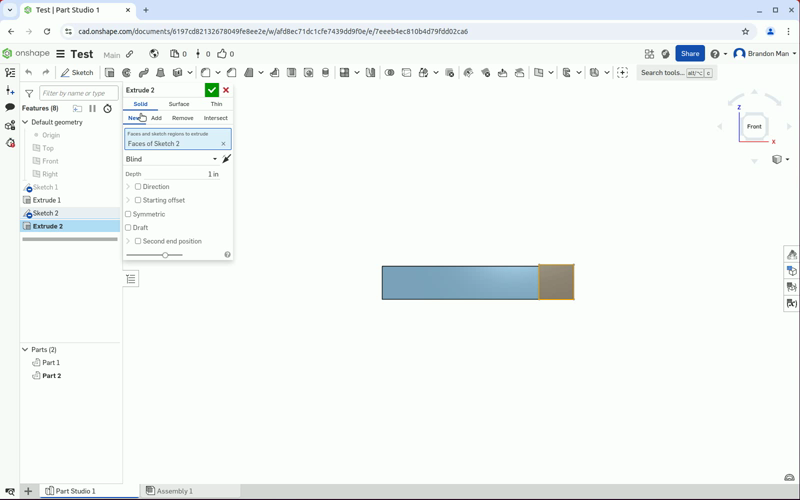
mouse_move(137, 120)
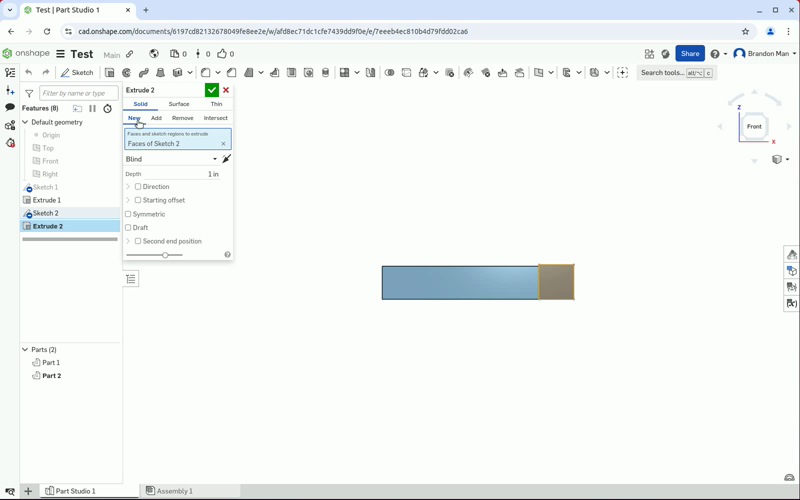
click(137, 120)
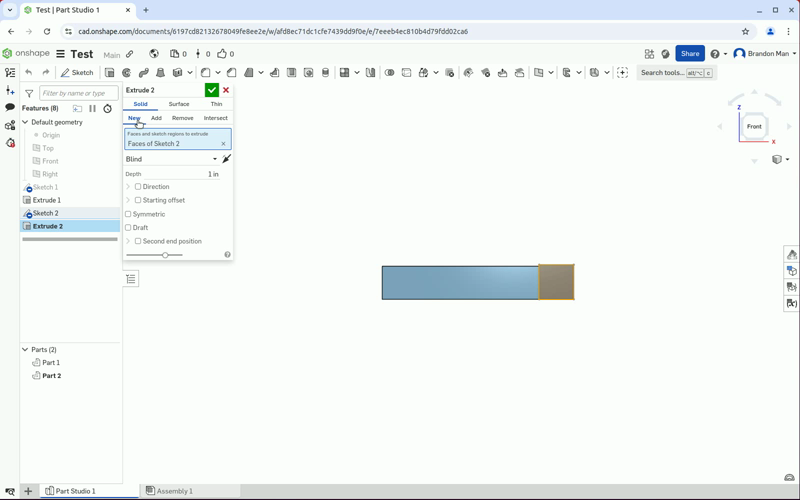
key(tab, 4)
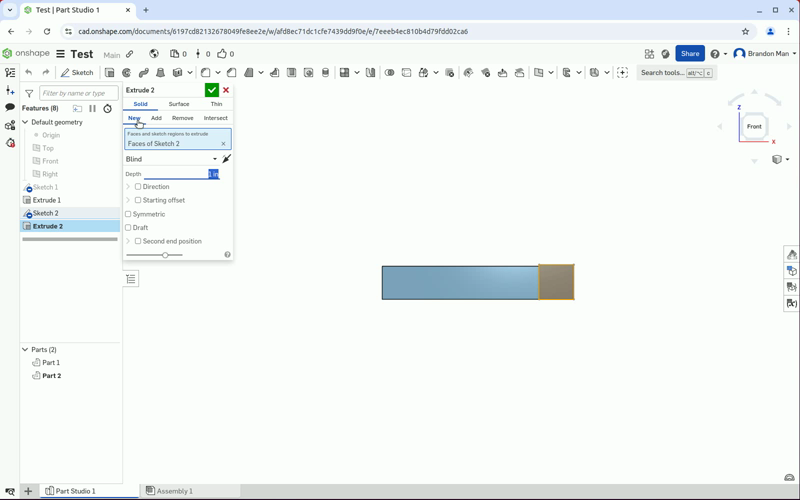
text(6.74)
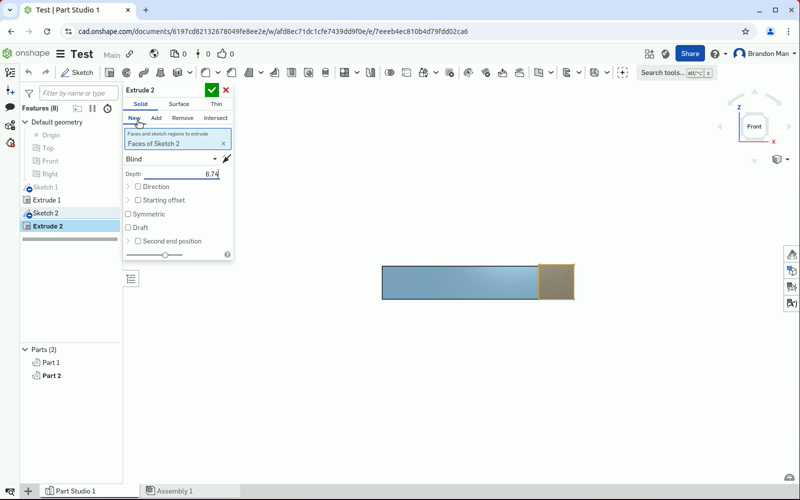
key(tab, 3)
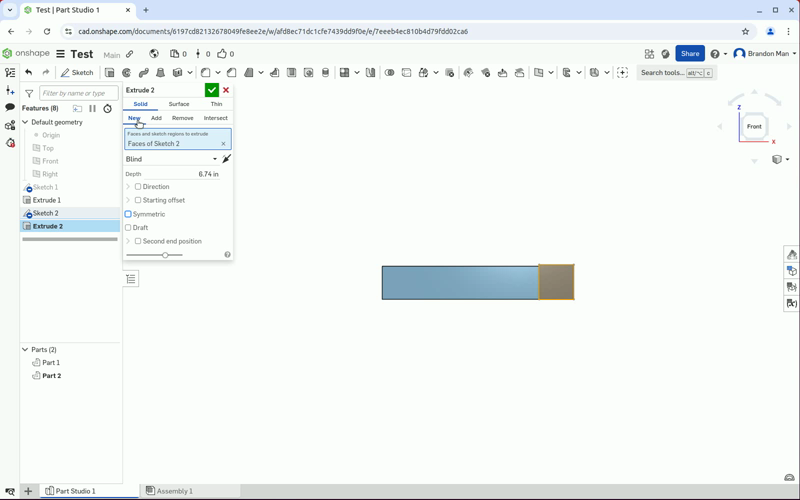
key(space)
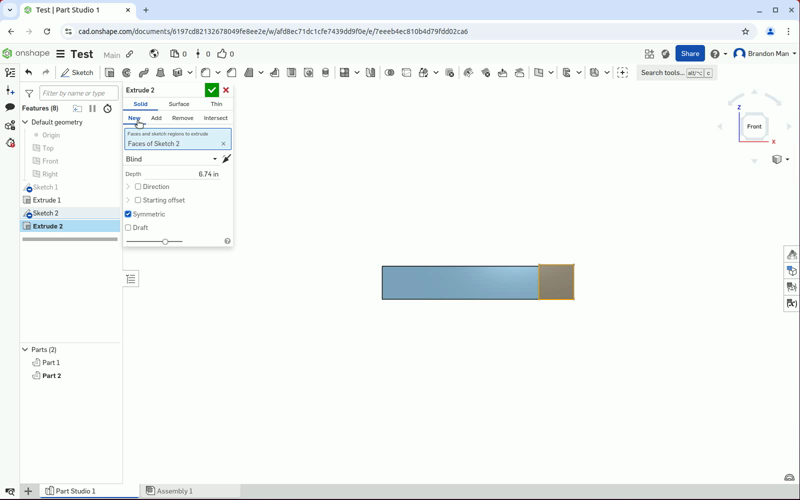
key(enter)
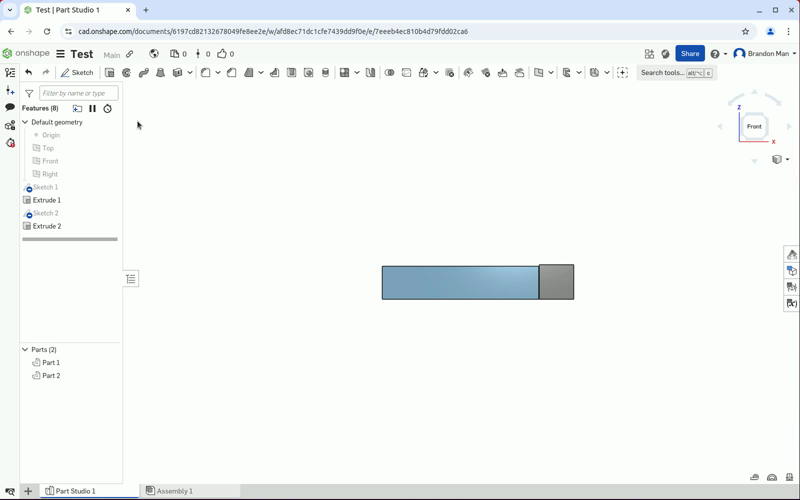
key(shift+h)
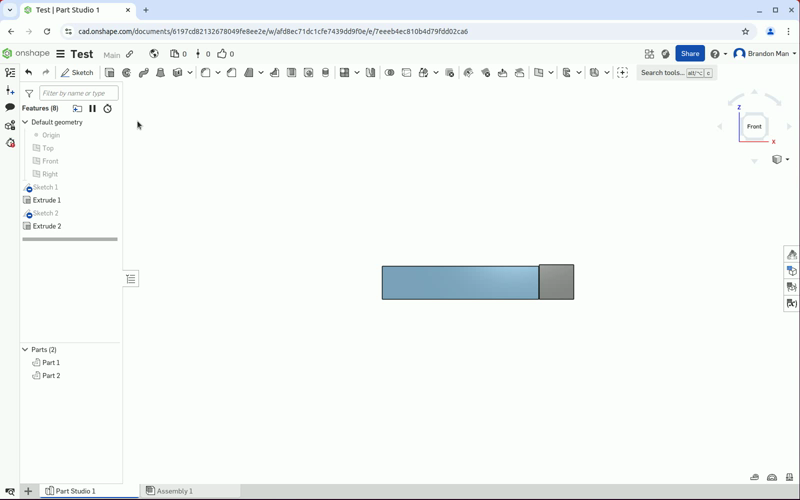
key(shift+h)
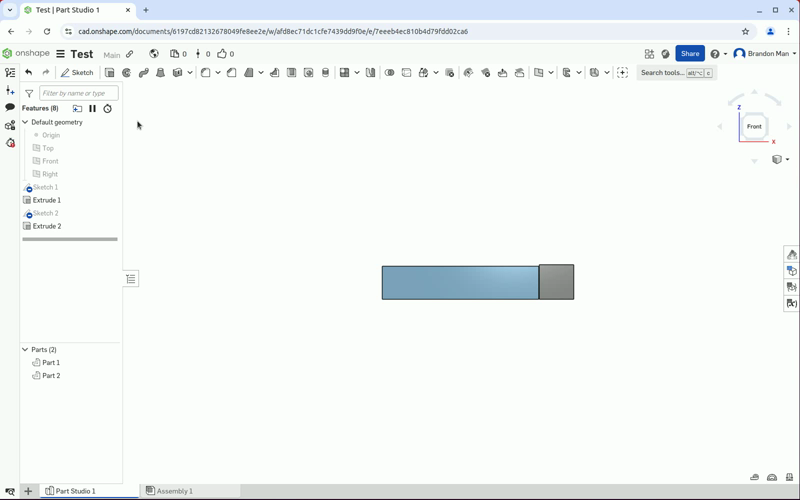
mouse_move(73, 189)
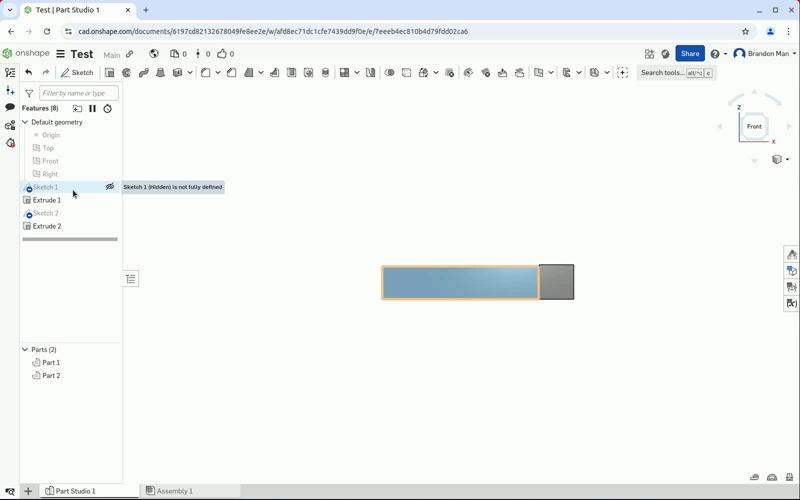
click(73, 189)
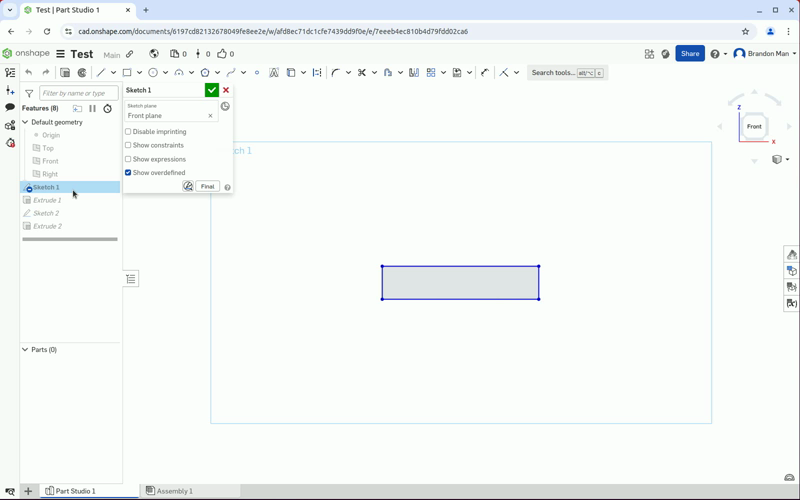
mouse_move(229, 92)
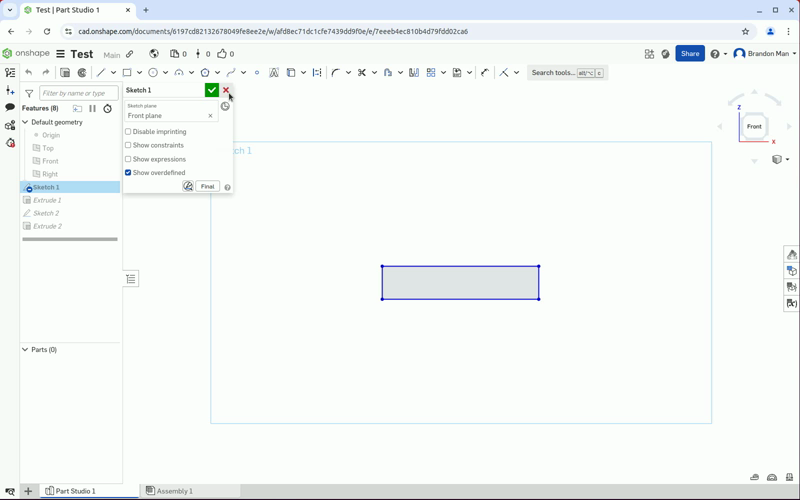
click(229, 92)
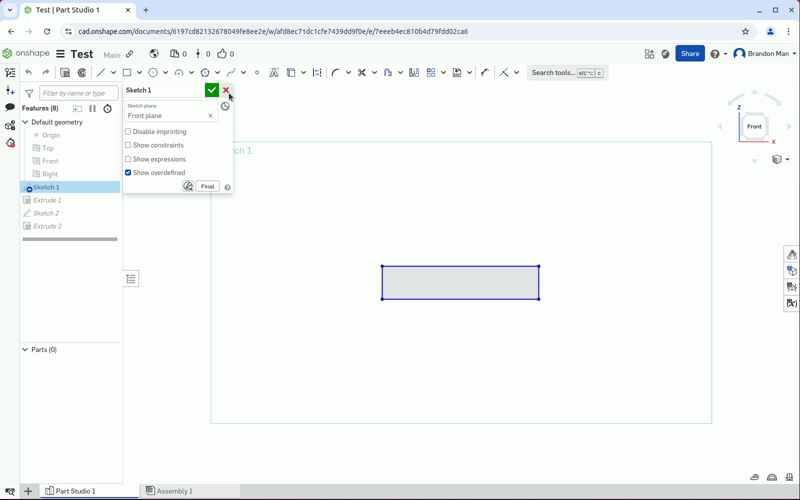
key(shift+s)
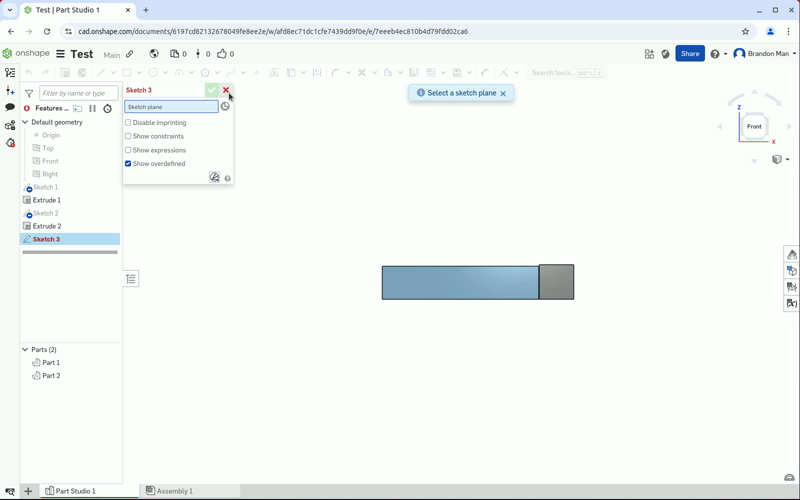
mouse_move(73, 163)
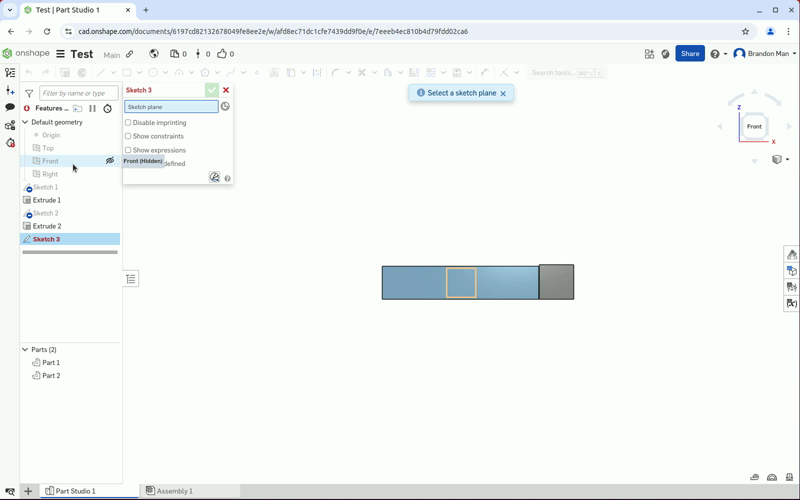
click(73, 163)
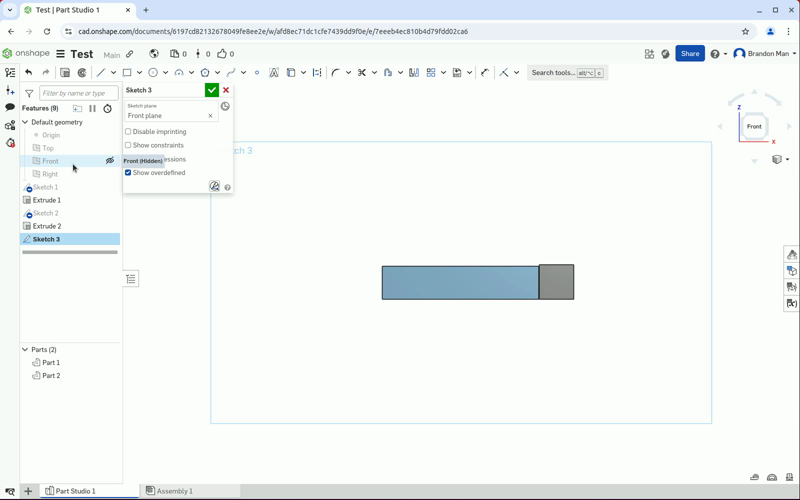
mouse_move(73, 352)
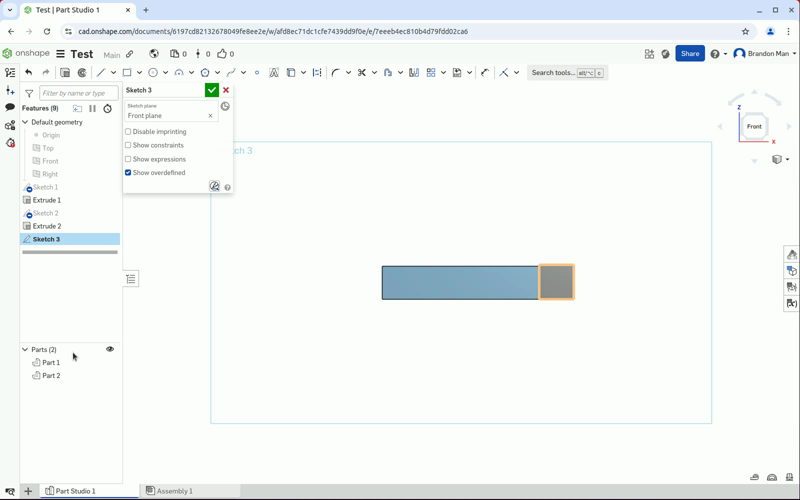
key(y)
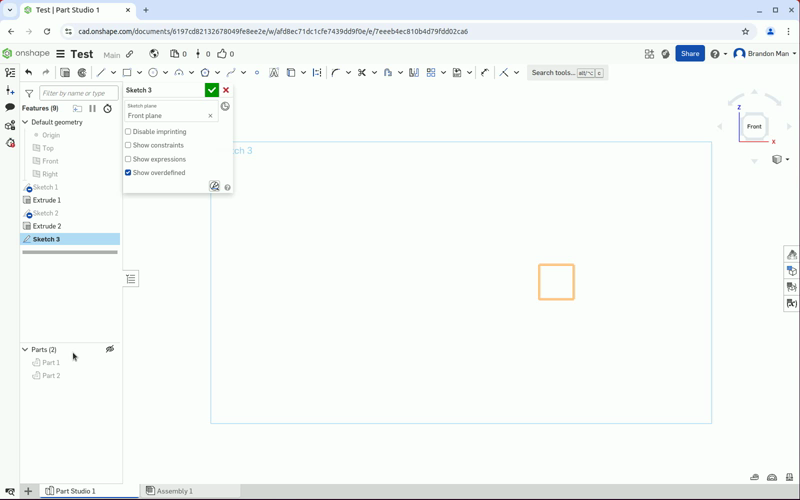
key(l)
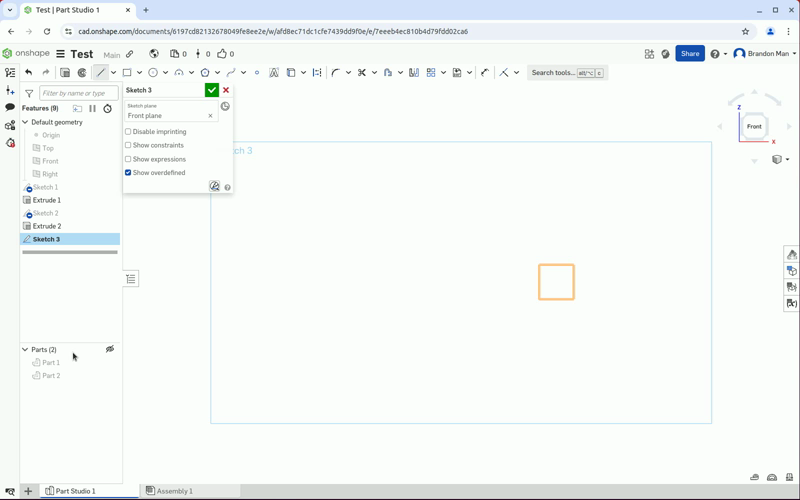
key_down(shift)
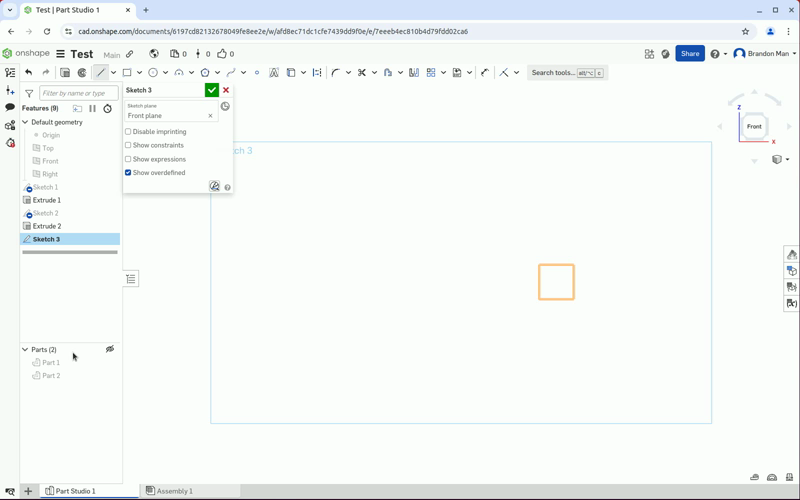
mouse_move(348, 299)
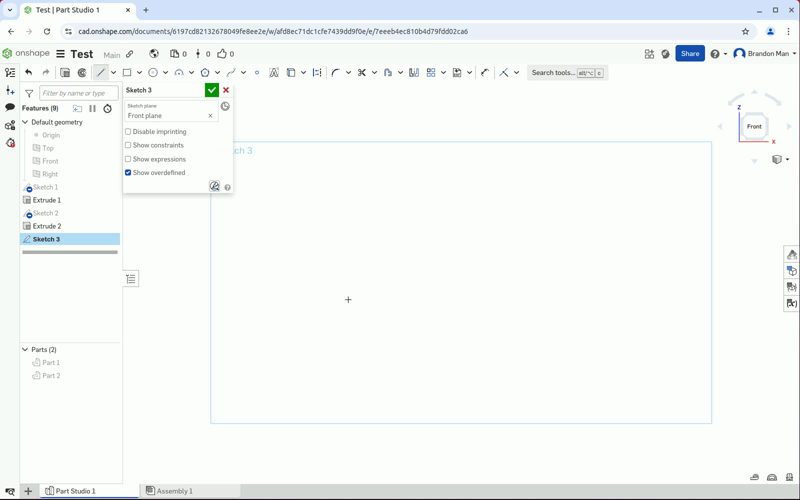
click(348, 299)
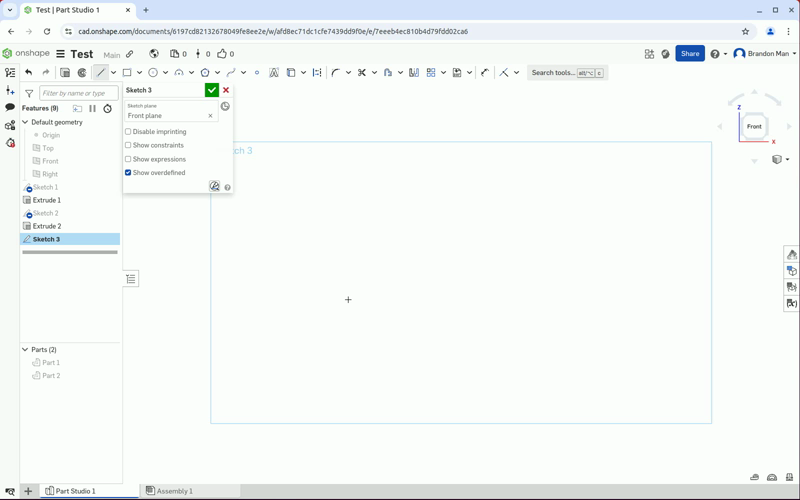
key_up(shift)
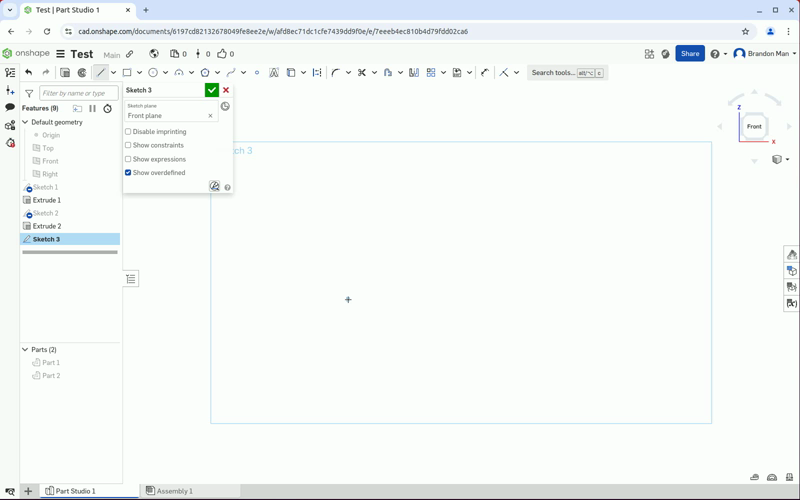
key_down(shift)
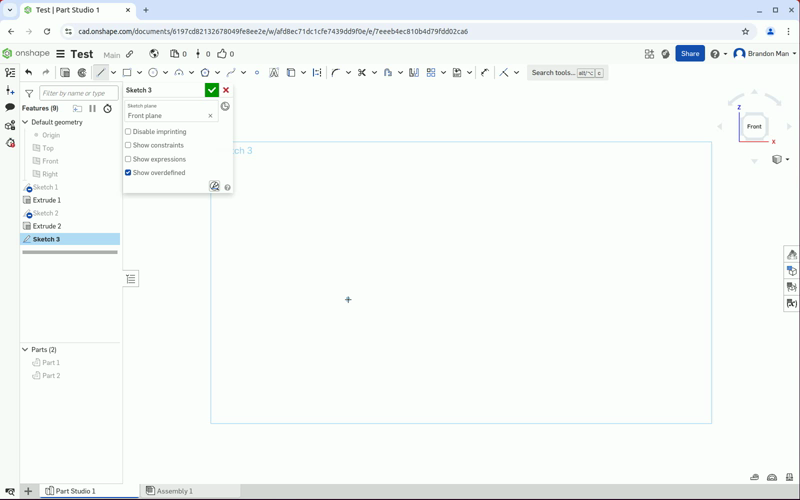
mouse_move(378, 299)
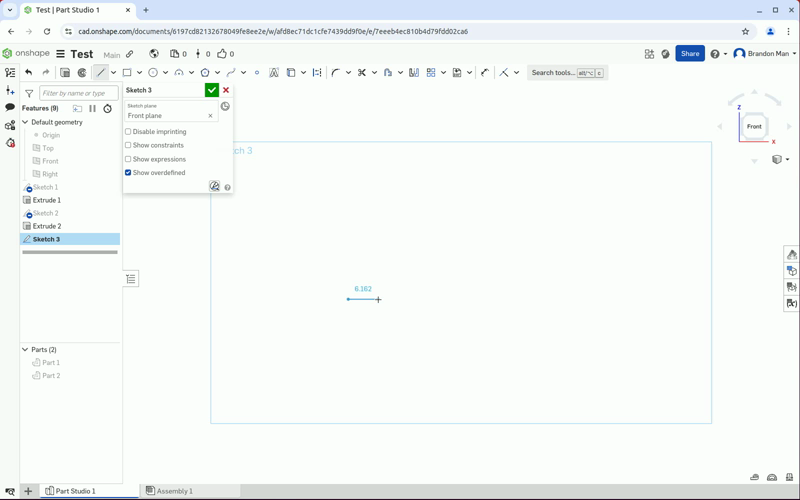
mouse_move(383, 299)
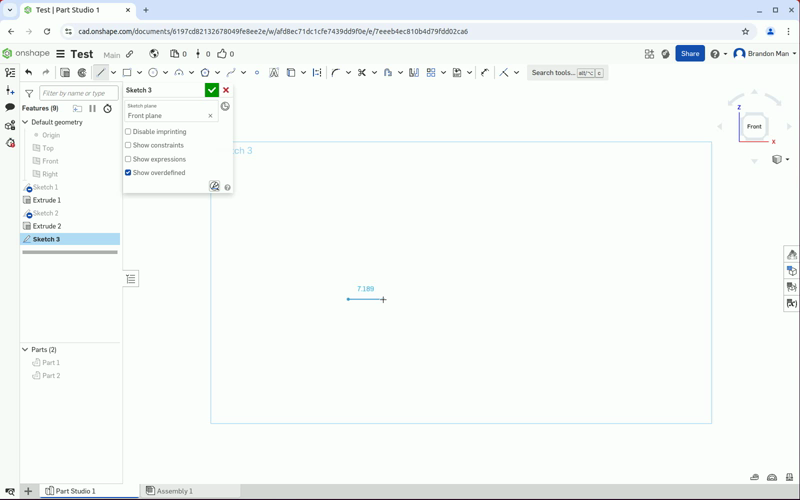
click(383, 299)
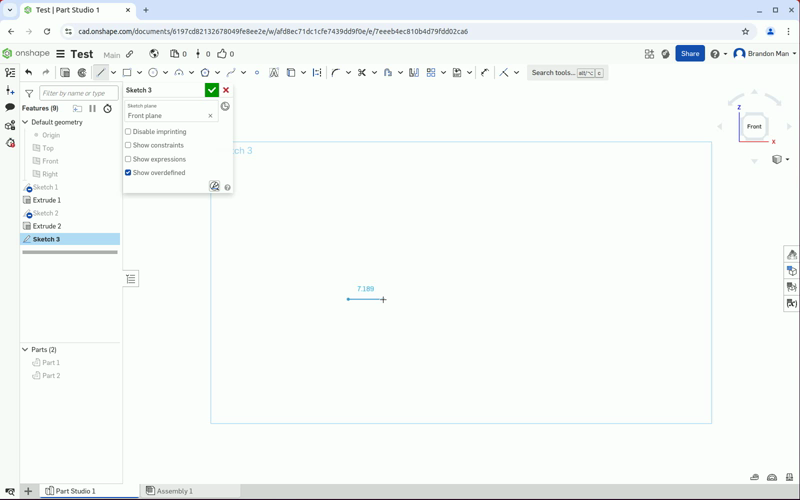
key_up(shift)
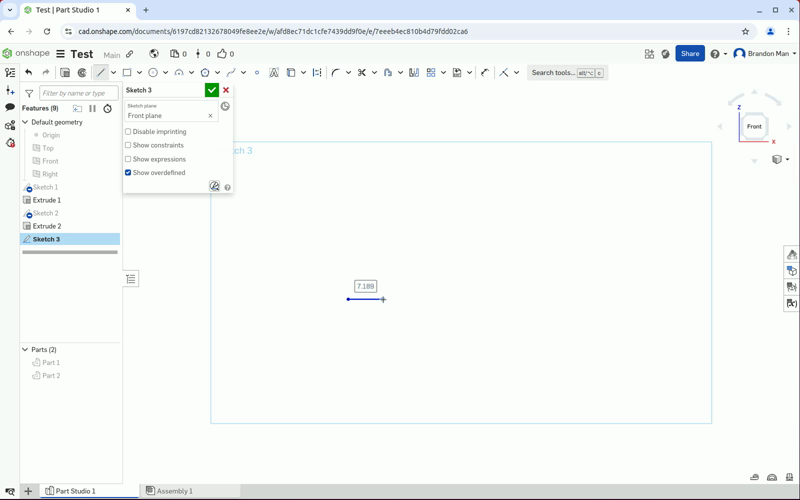
key_down(shift)
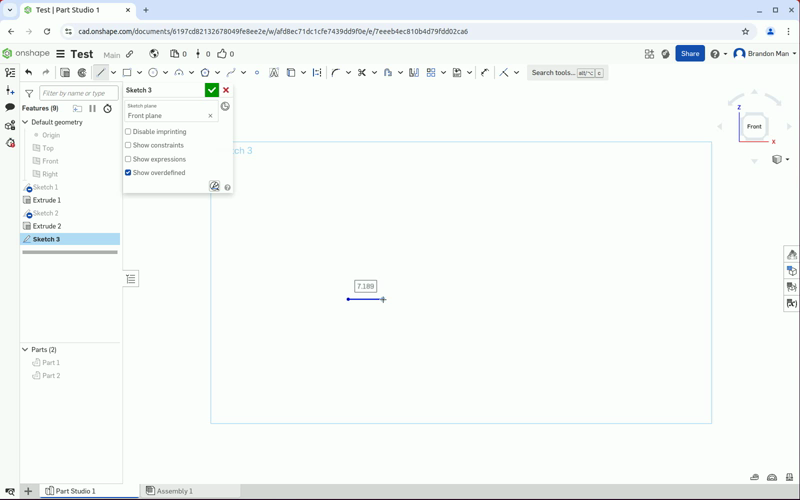
mouse_move(413, 299)
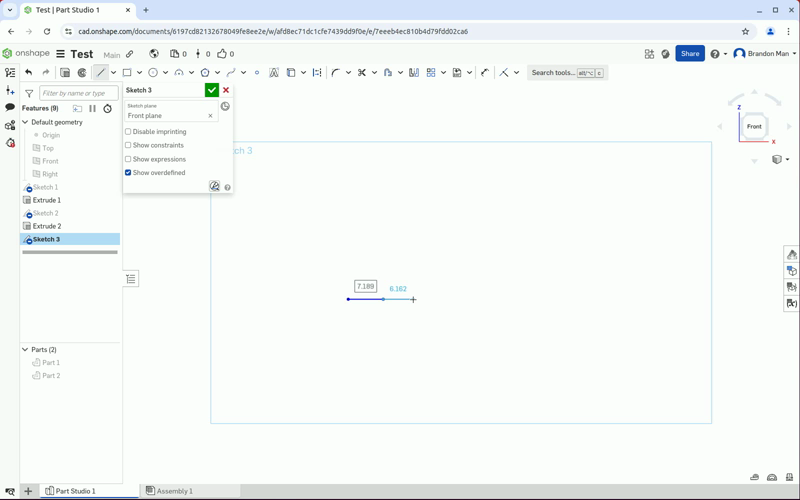
mouse_move(383, 264)
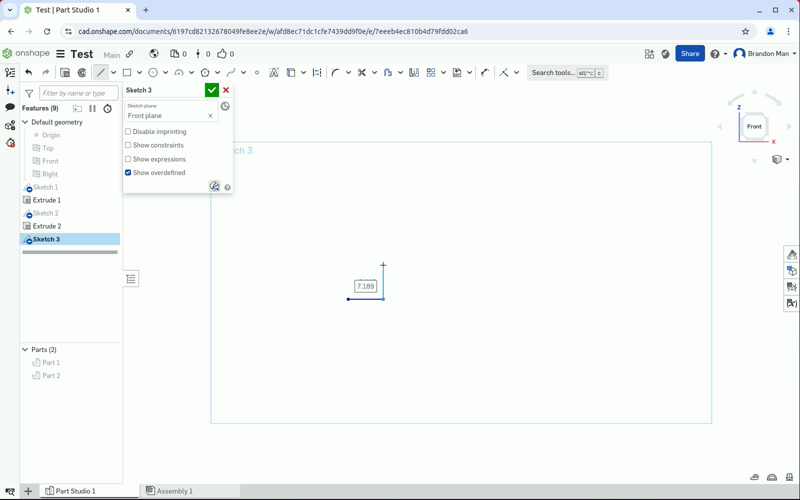
click(383, 264)
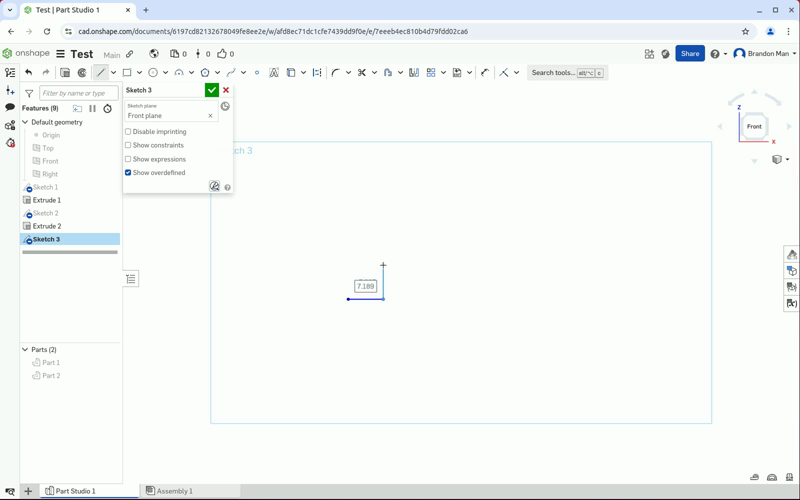
key_up(shift)
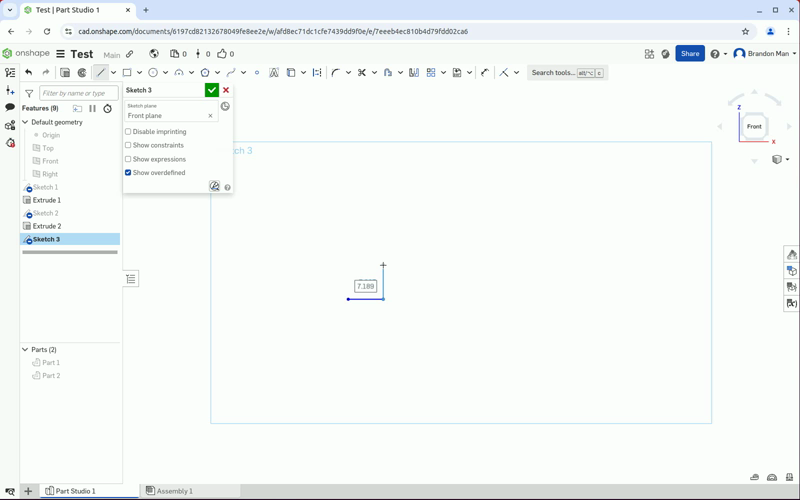
key_down(shift)
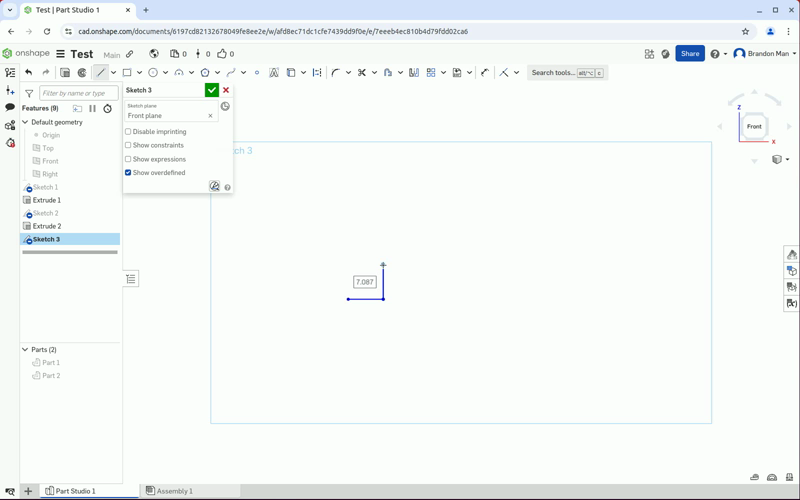
mouse_move(413, 264)
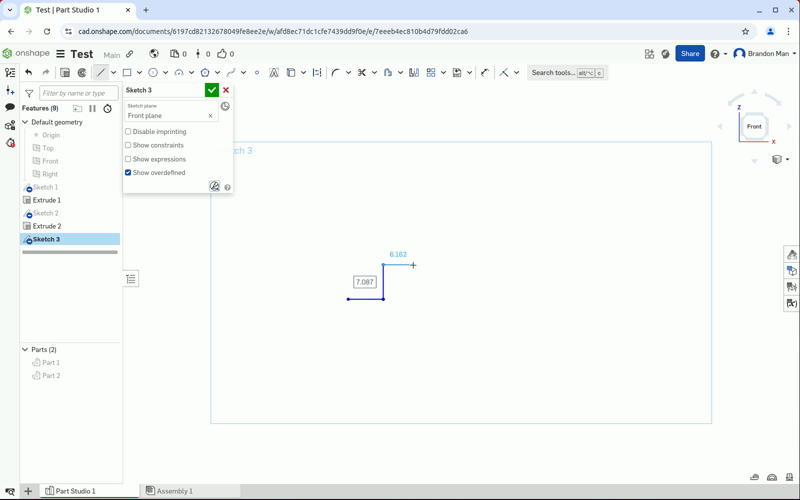
mouse_move(348, 264)
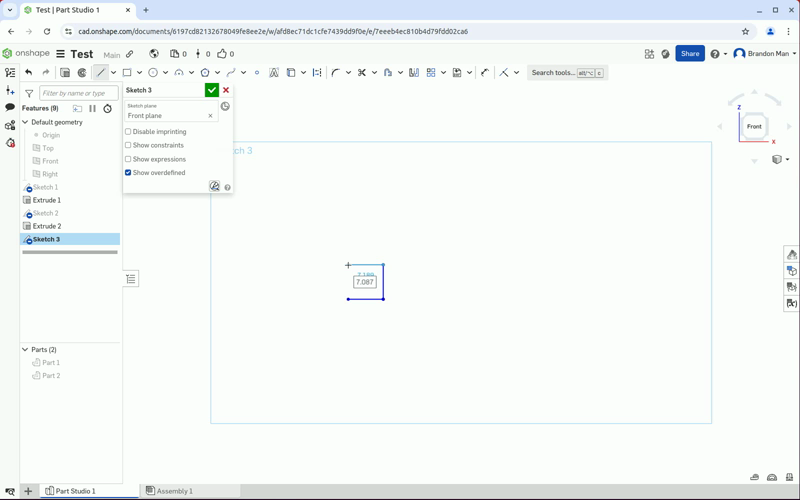
click(348, 264)
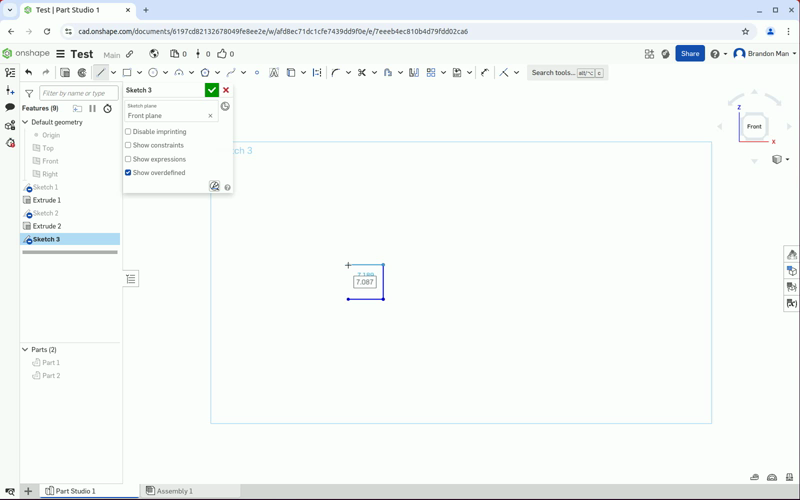
key_up(shift)
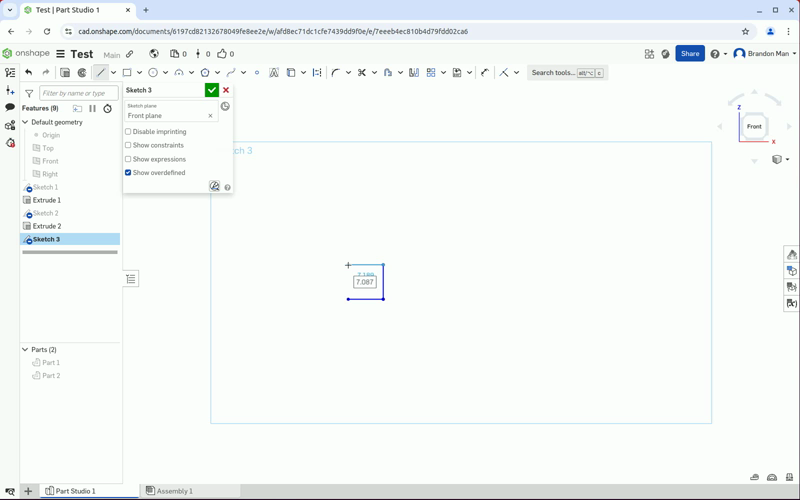
mouse_move(378, 264)
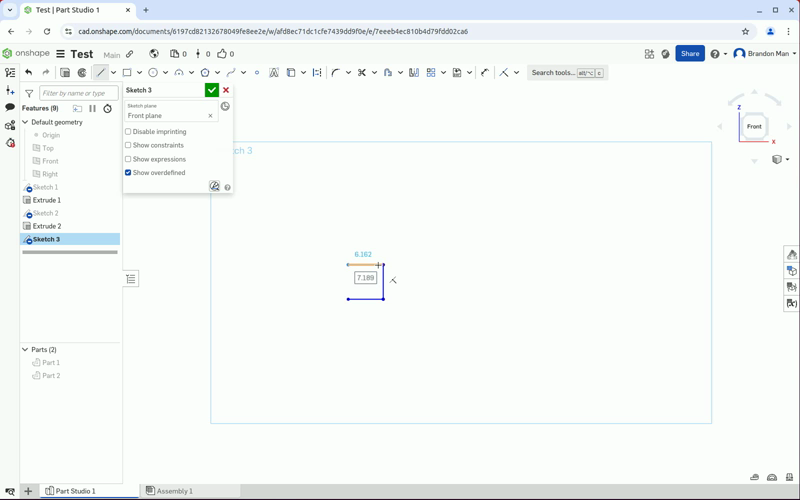
key_down(shift)
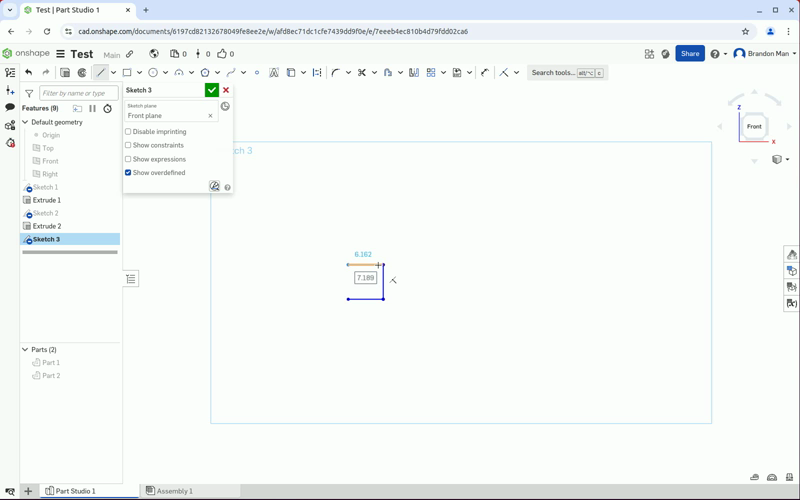
mouse_move(348, 299)
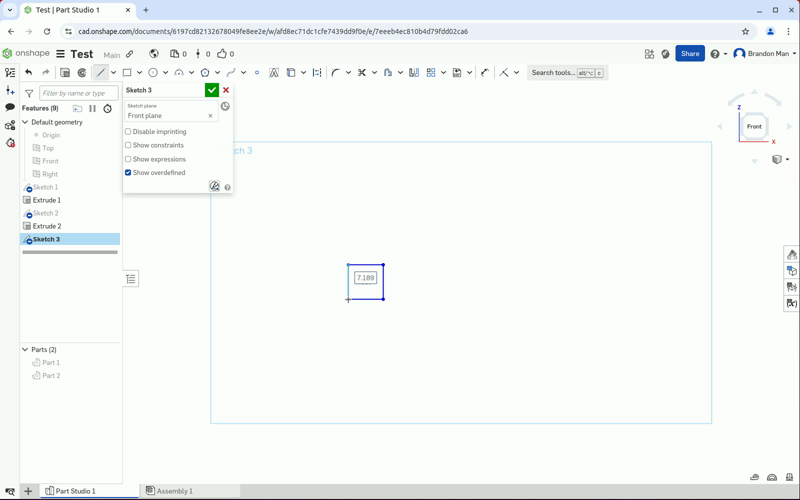
key_up(shift)
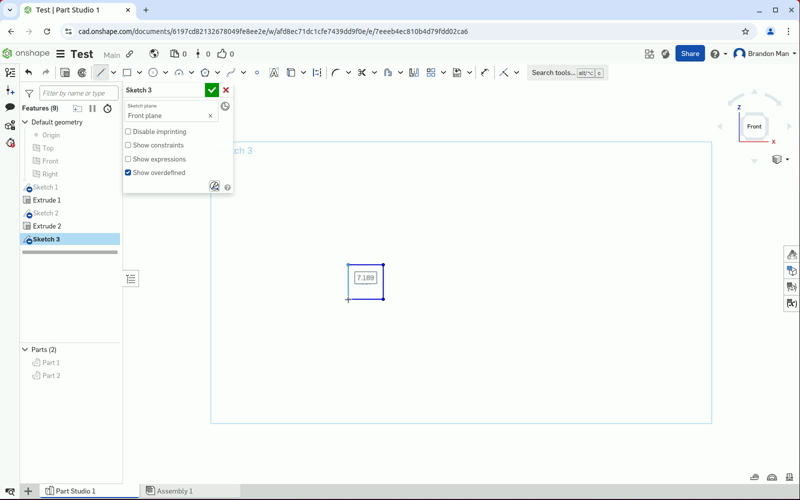
click(348, 299)
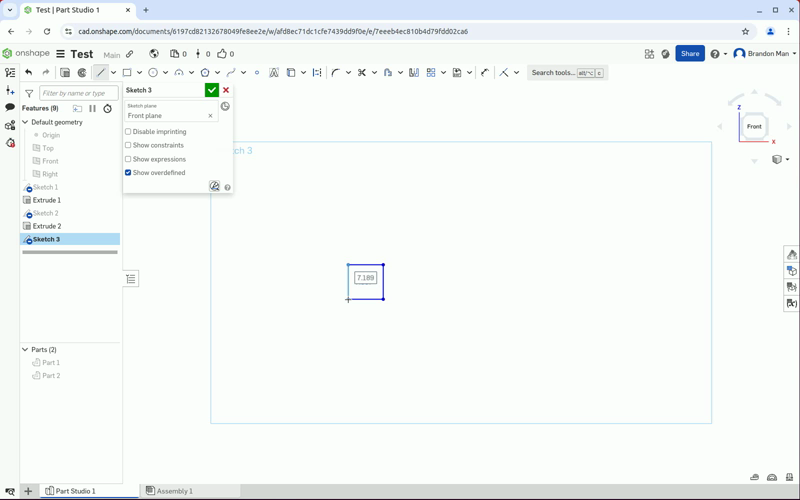
key(esc)
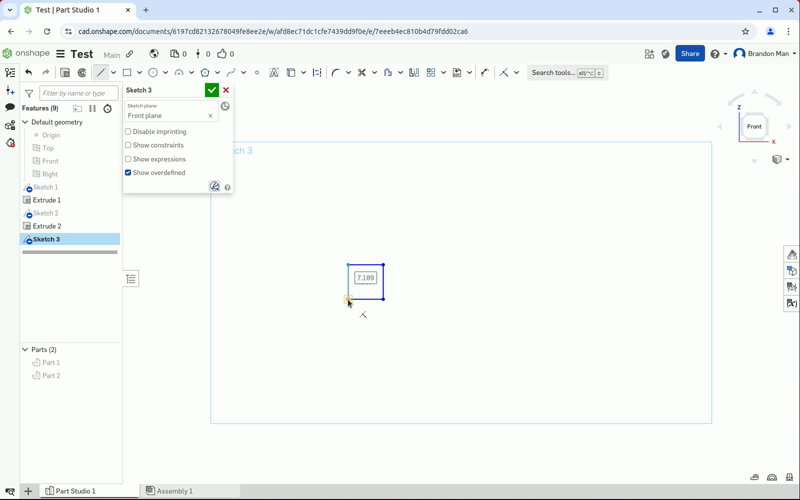
mouse_move(352, 295)
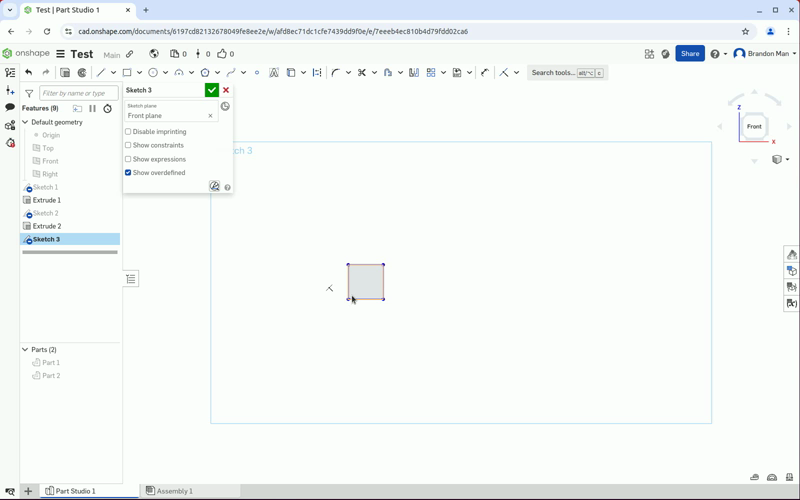
scroll(6)
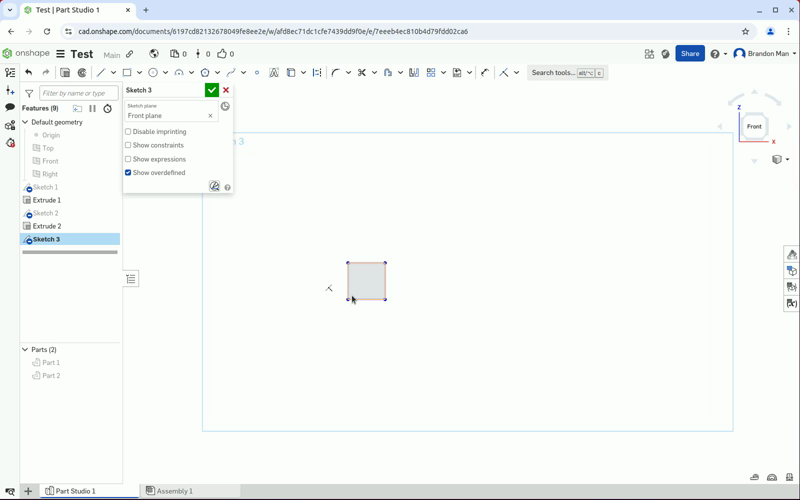
scroll(6)
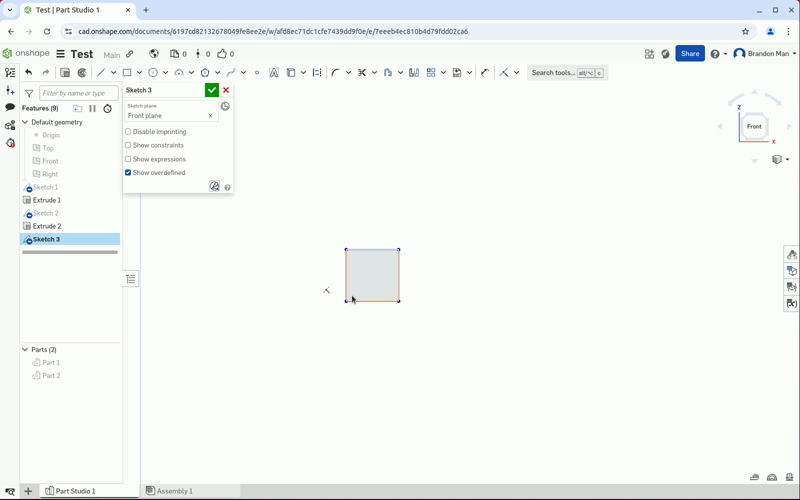
scroll(6)
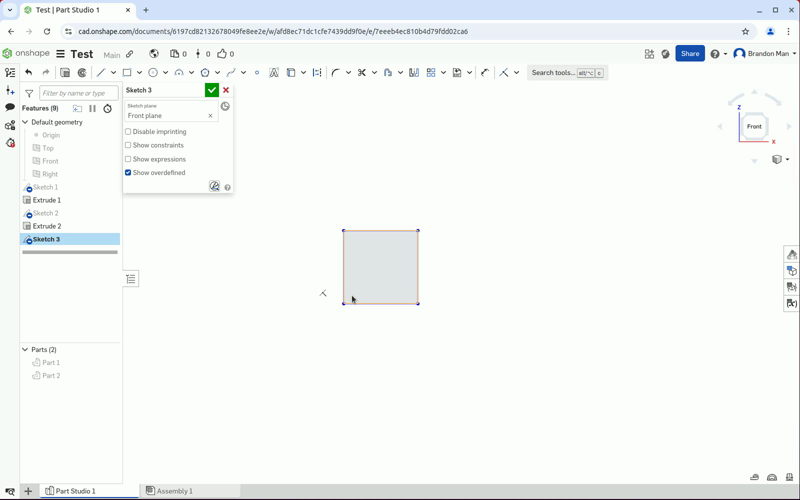
scroll(6)
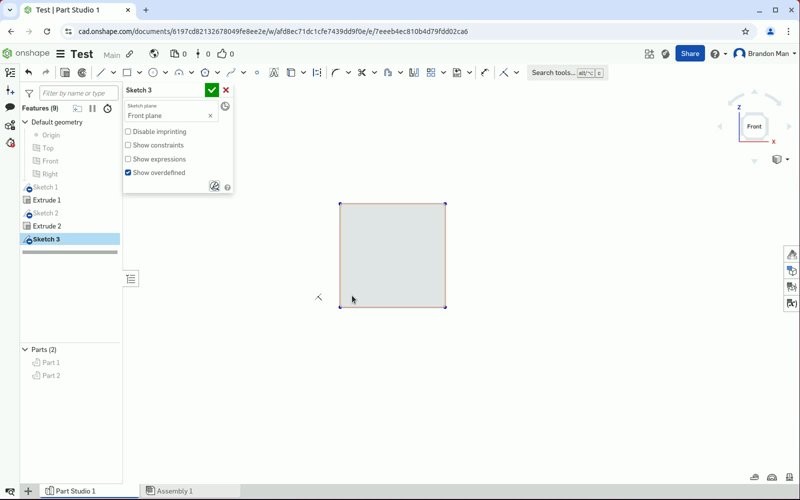
scroll(6)
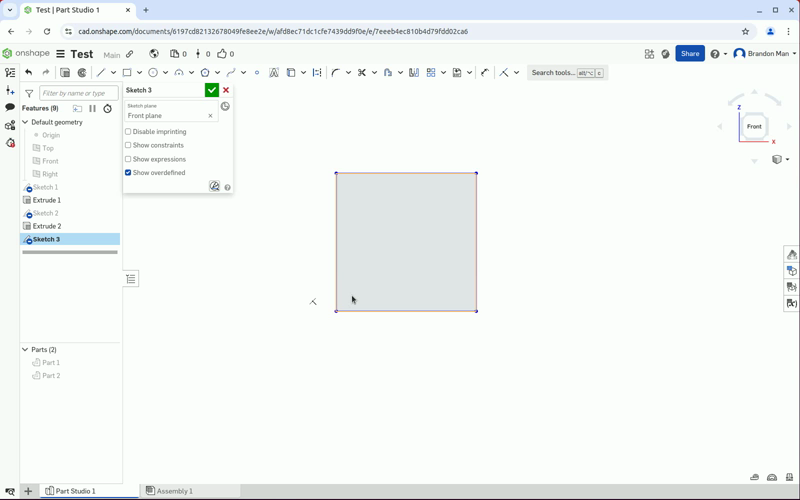
scroll(6)
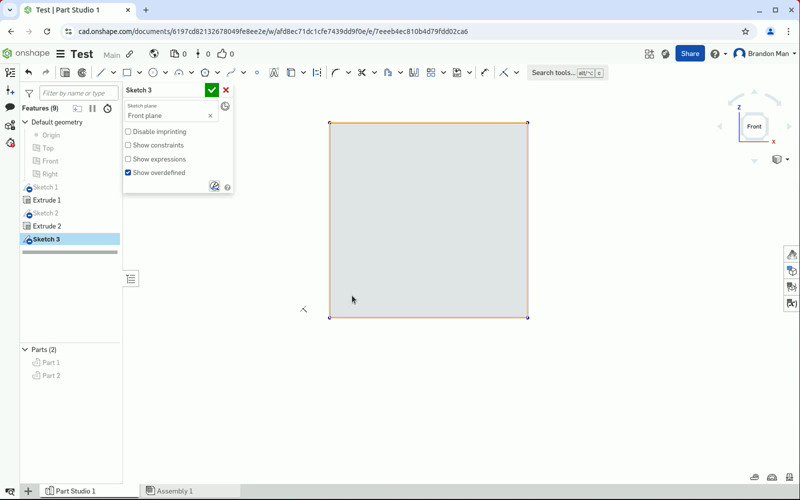
scroll(6)
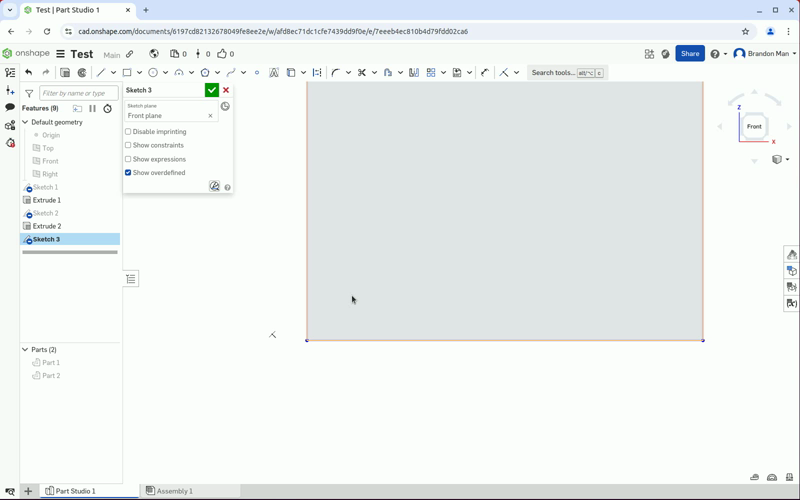
click(352, 295)
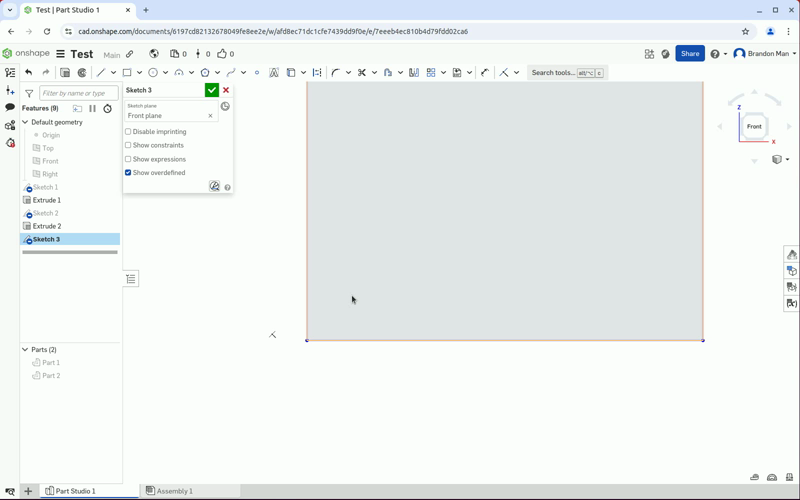
scroll(-6)
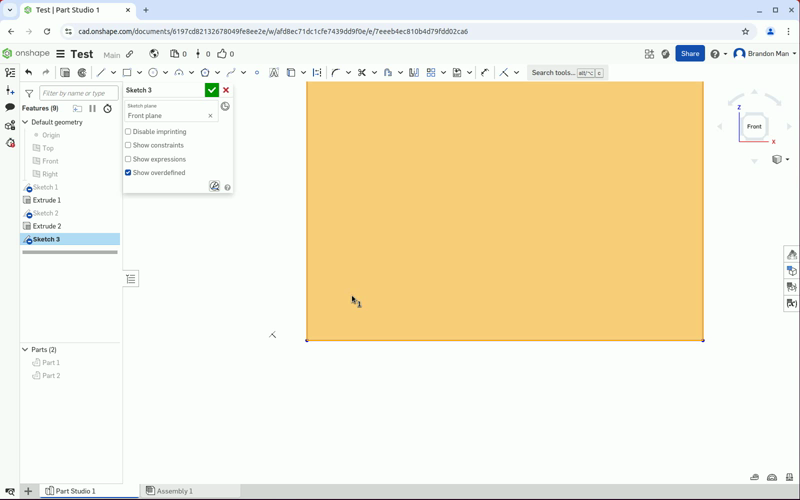
scroll(-6)
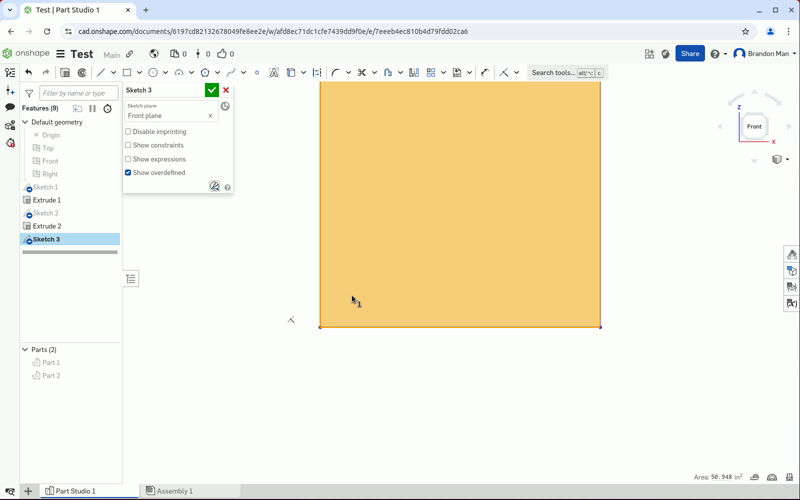
scroll(-6)
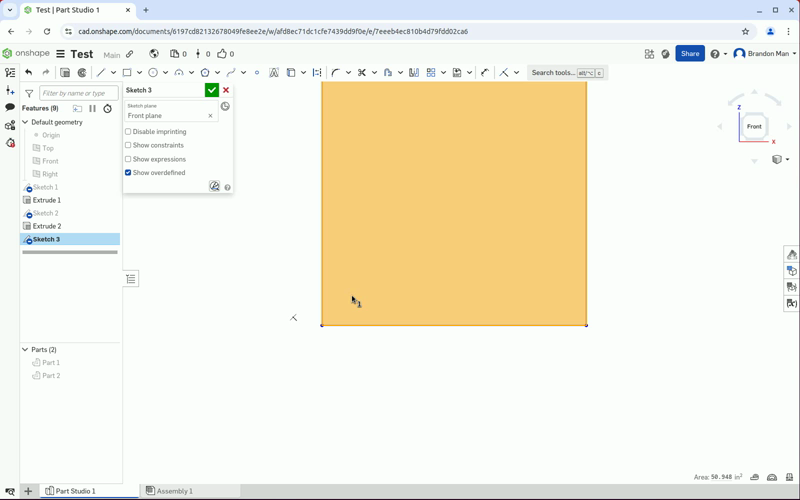
scroll(-6)
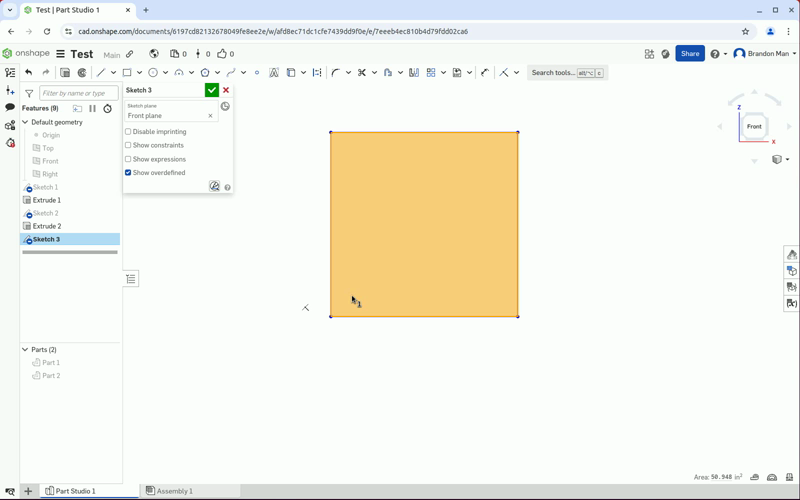
scroll(-6)
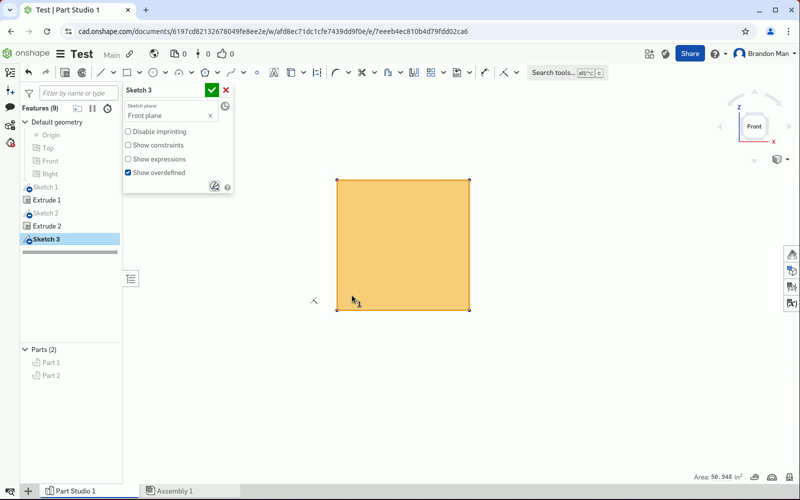
scroll(-6)
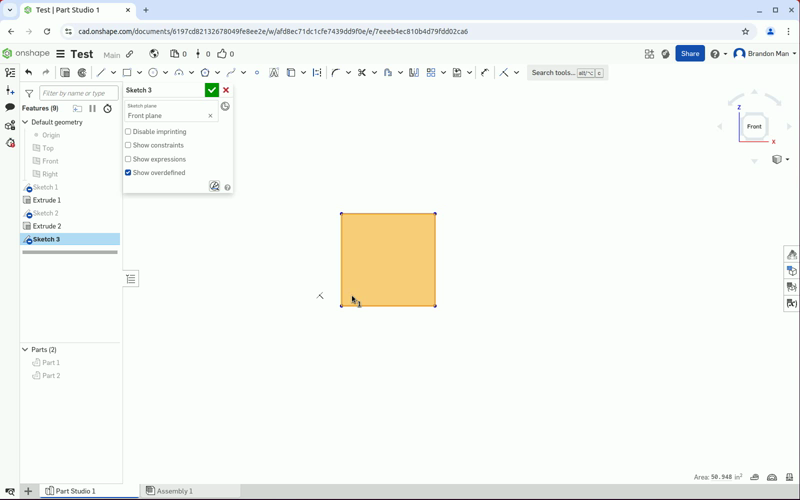
scroll(-6)
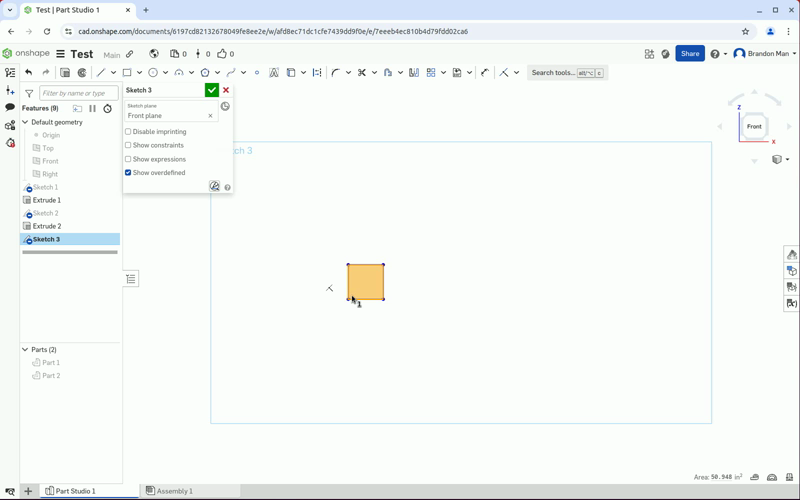
mouse_move(73, 352)
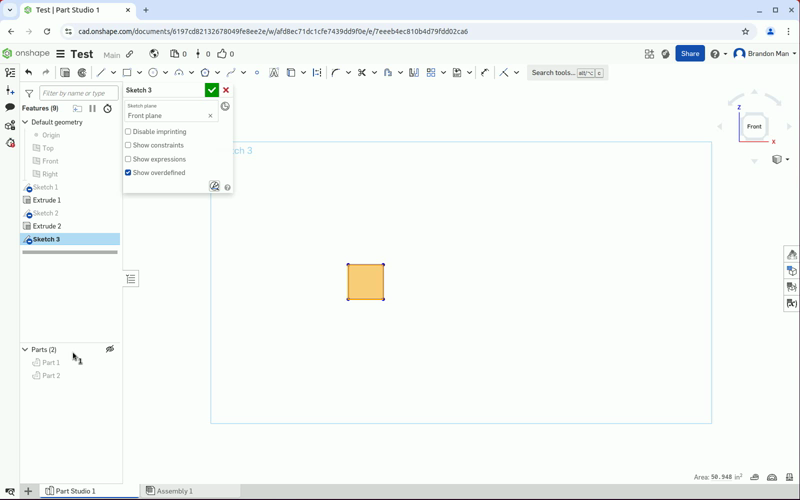
key(shift+y)
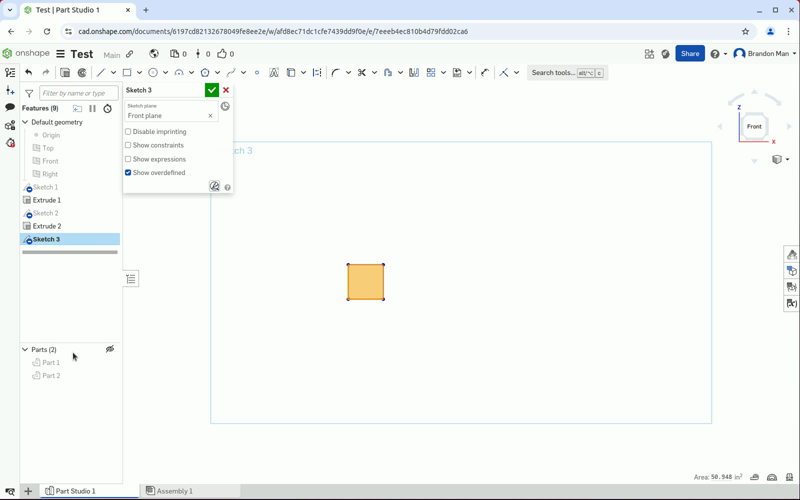
key(shift+e)
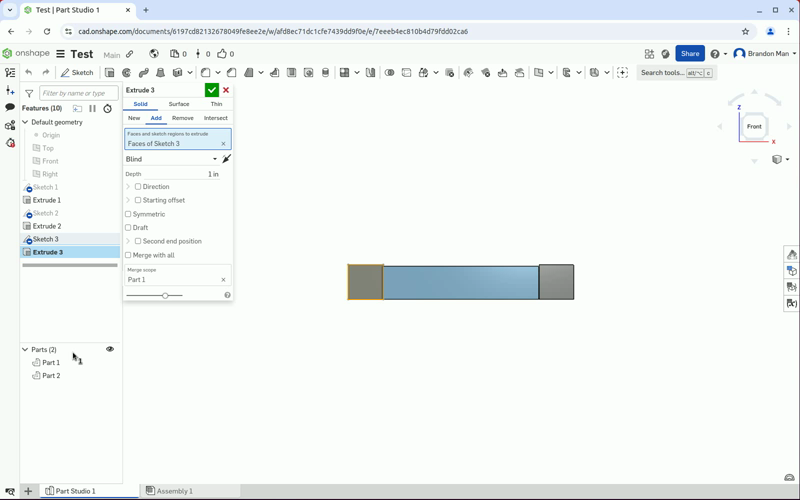
mouse_move(143, 106)
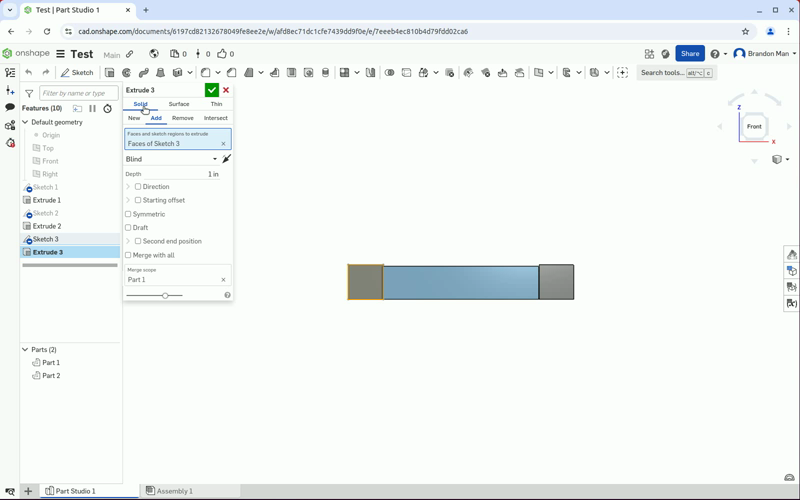
click(143, 106)
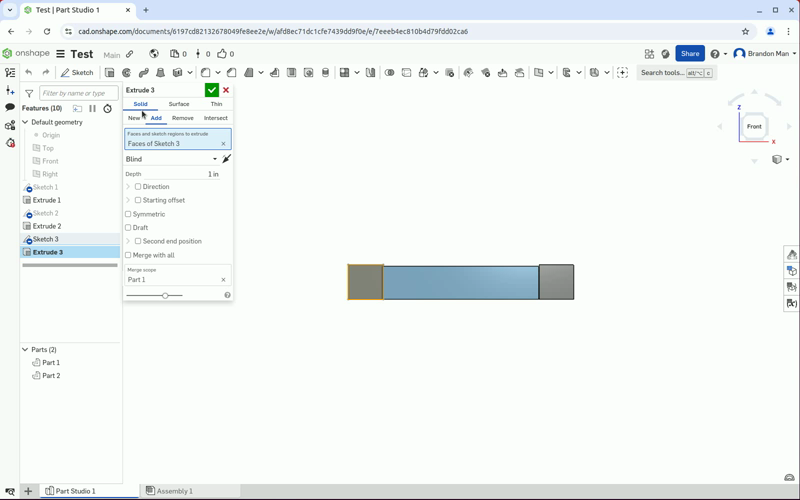
mouse_move(137, 120)
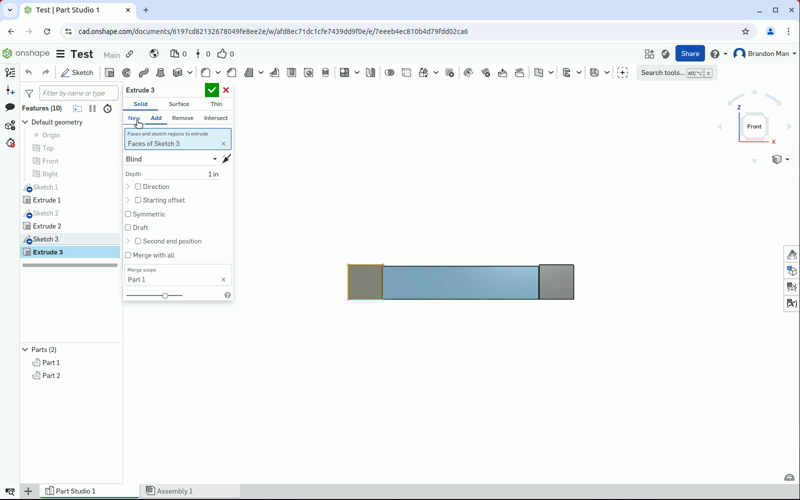
click(137, 120)
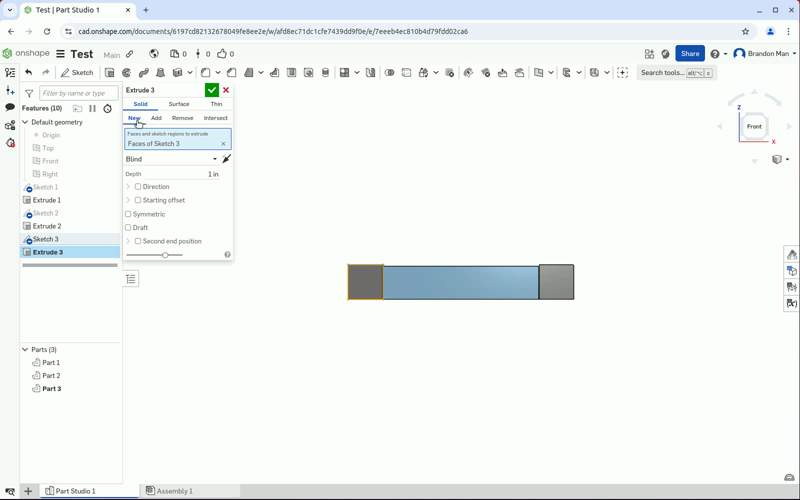
key(tab, 4)
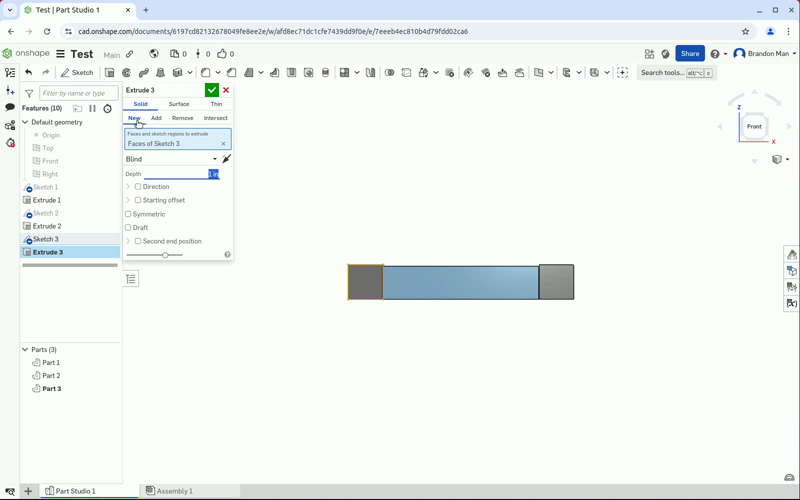
text(6.74)
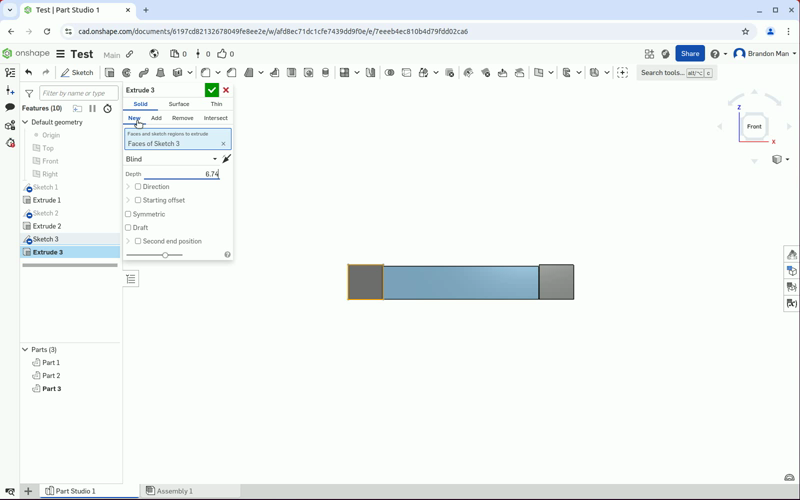
key(tab, 3)
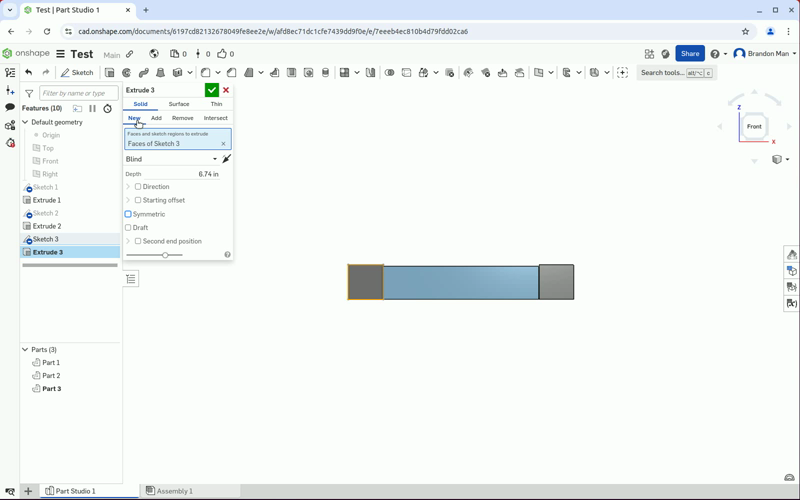
key(space)
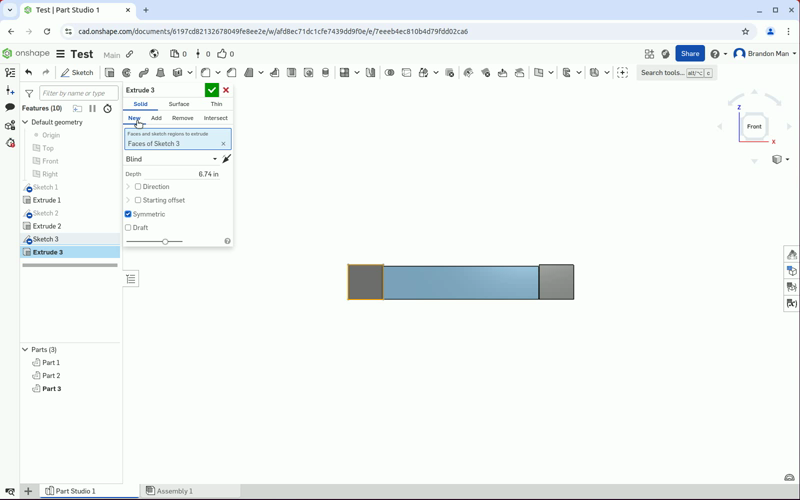
key(enter)
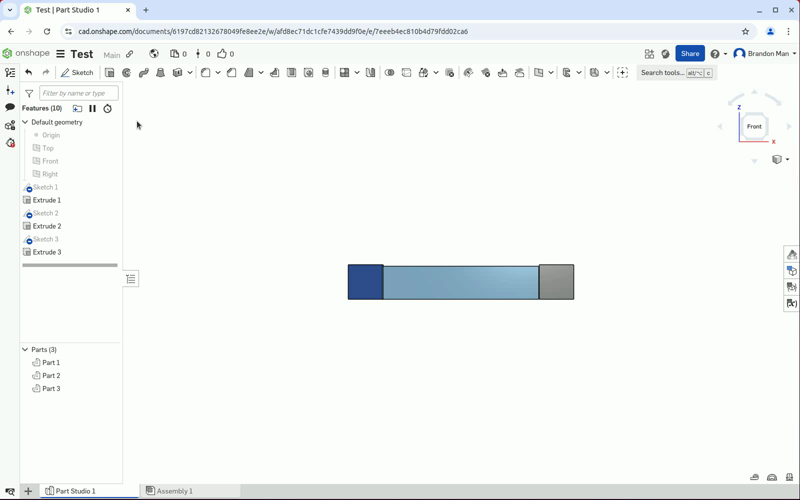
key(shift+h)
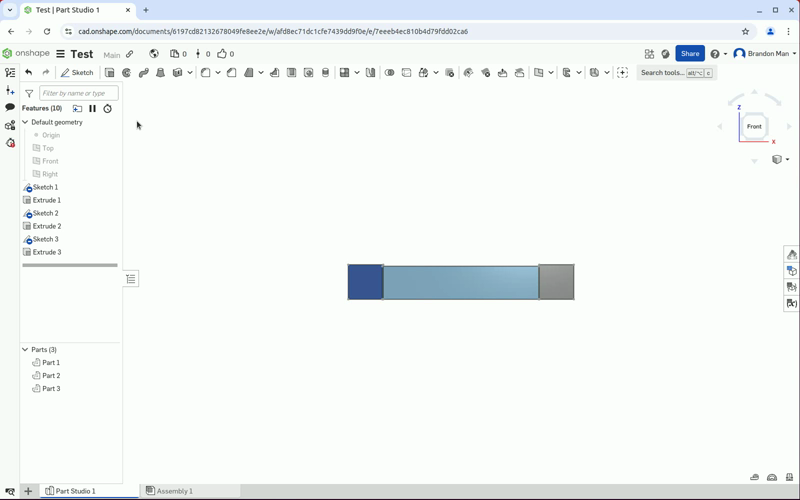
key(shift+h)
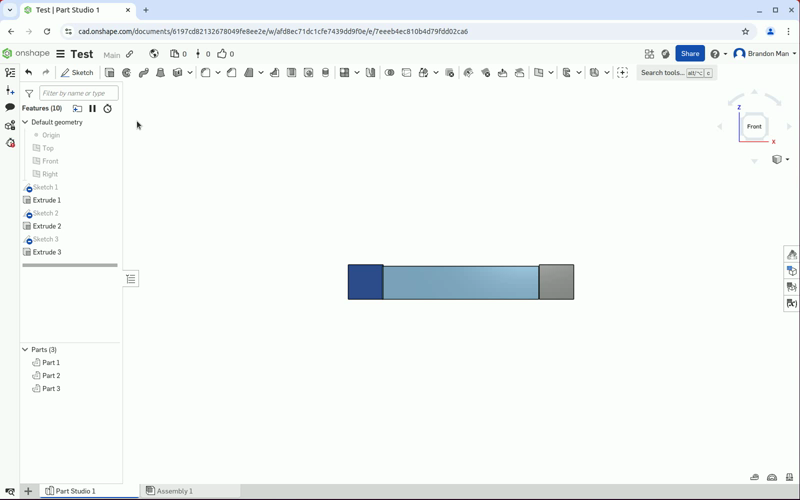
mouse_move(73, 189)
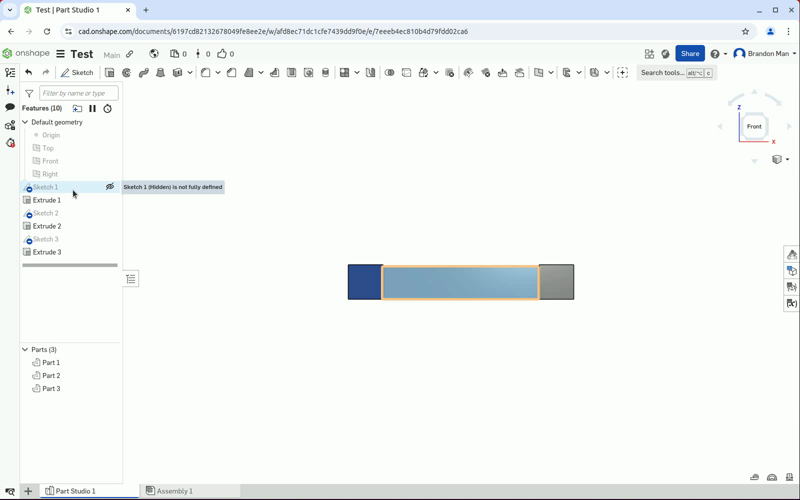
click(73, 189)
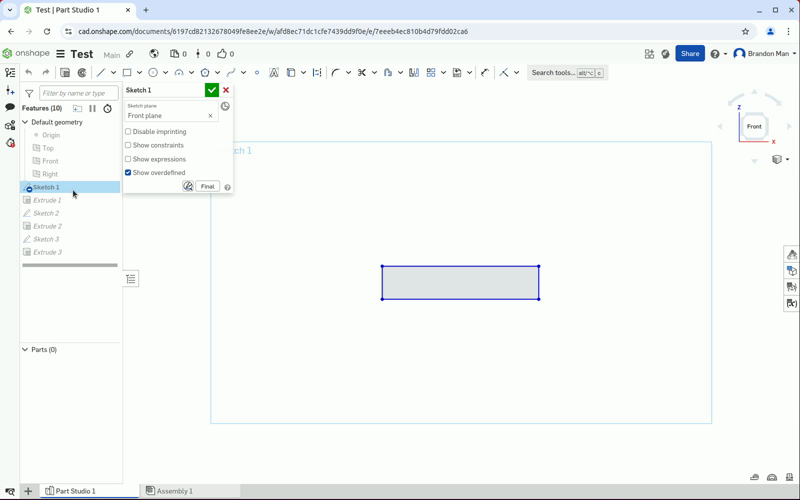
mouse_move(229, 92)
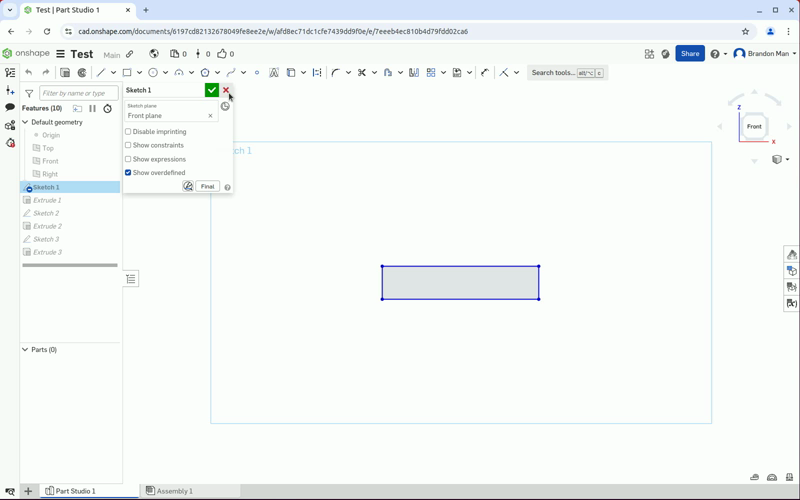
click(229, 92)
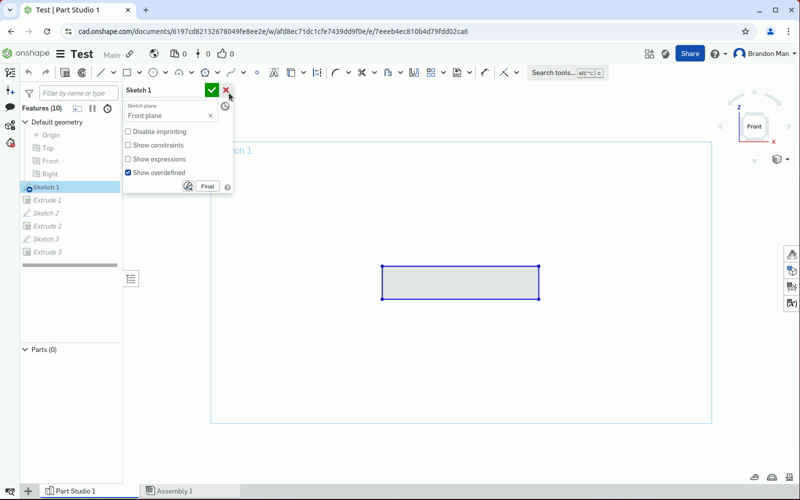
key(shift+s)
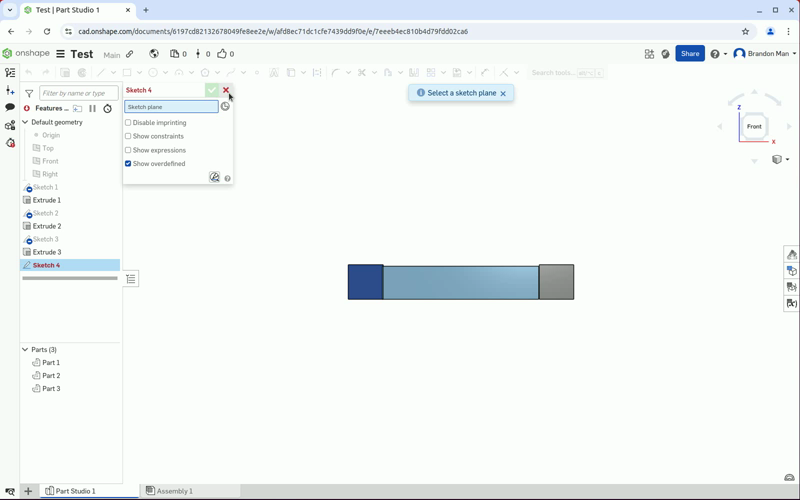
mouse_move(73, 163)
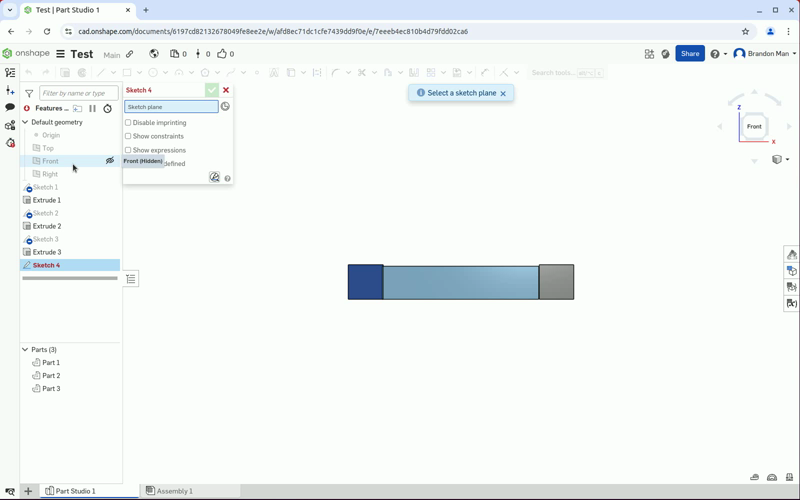
click(73, 163)
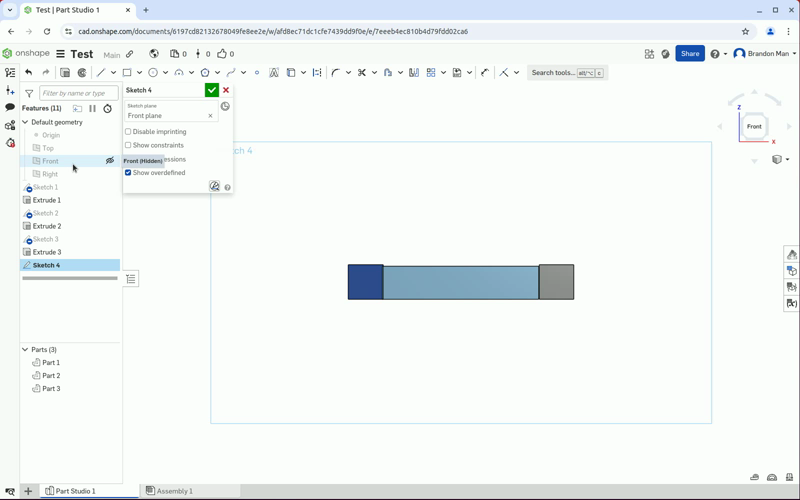
mouse_move(73, 352)
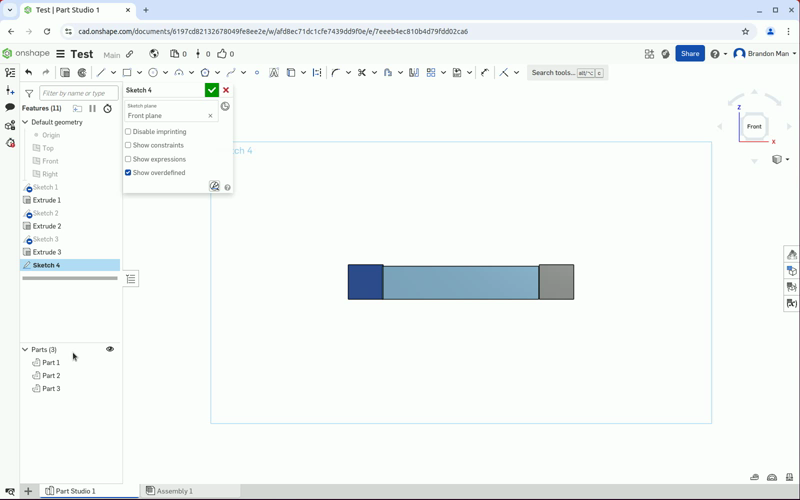
key(y)
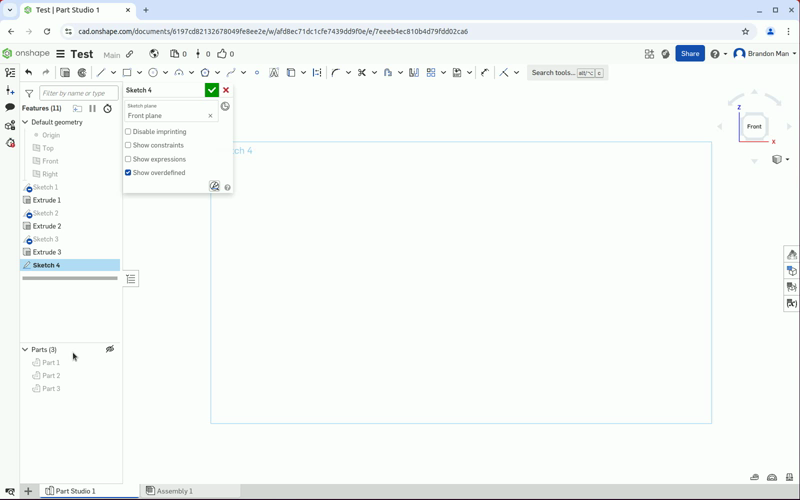
key(l)
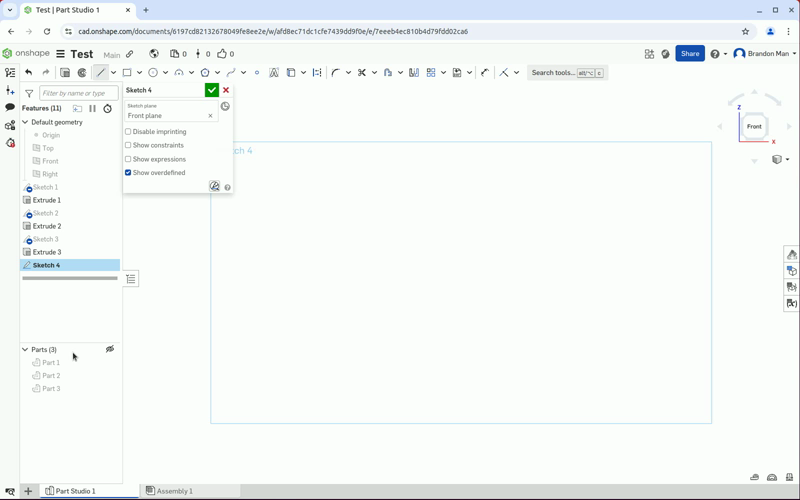
key_down(shift)
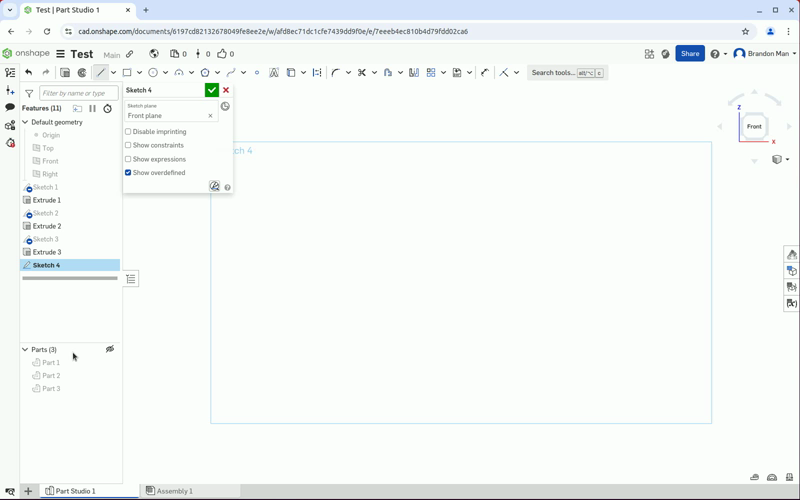
mouse_move(382, 333)
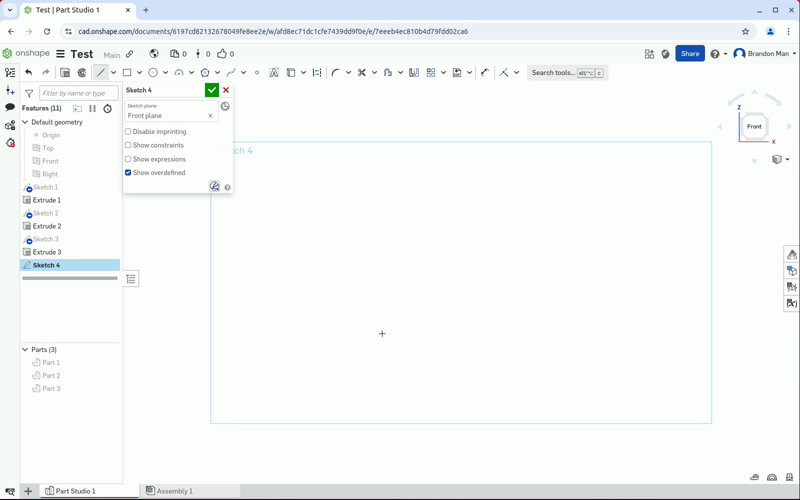
click(382, 333)
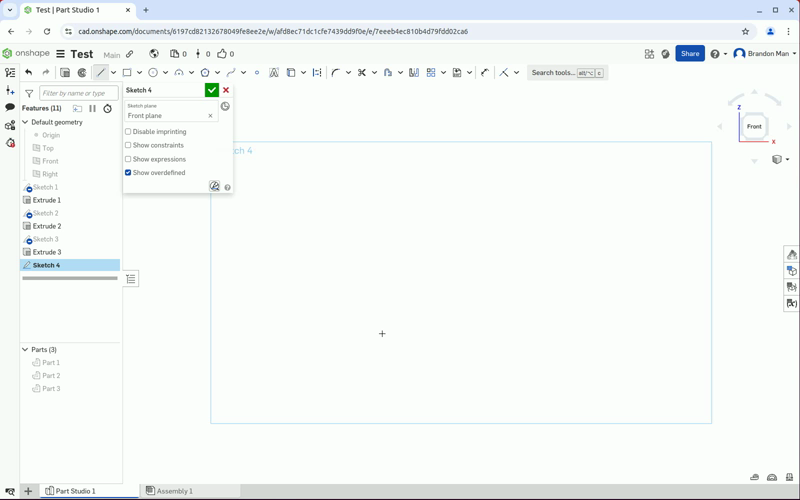
key_up(shift)
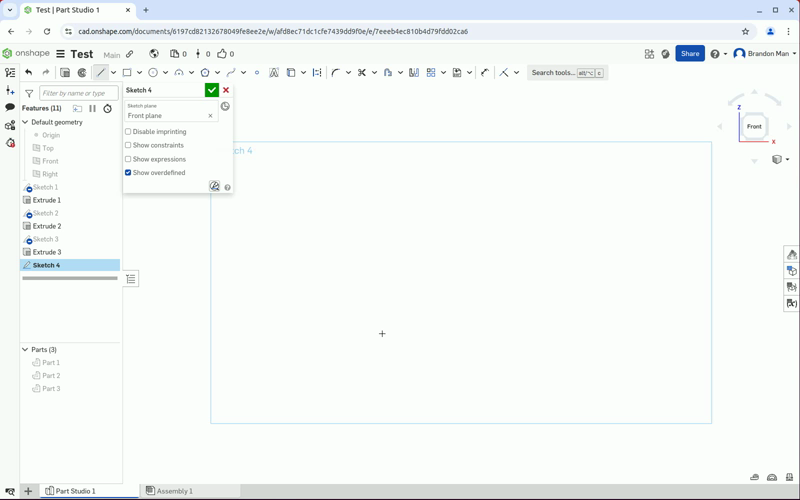
key_down(shift)
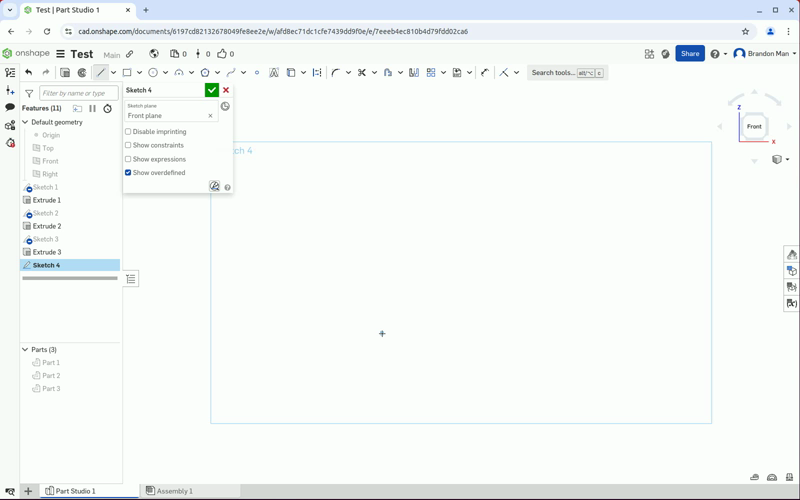
mouse_move(538, 333)
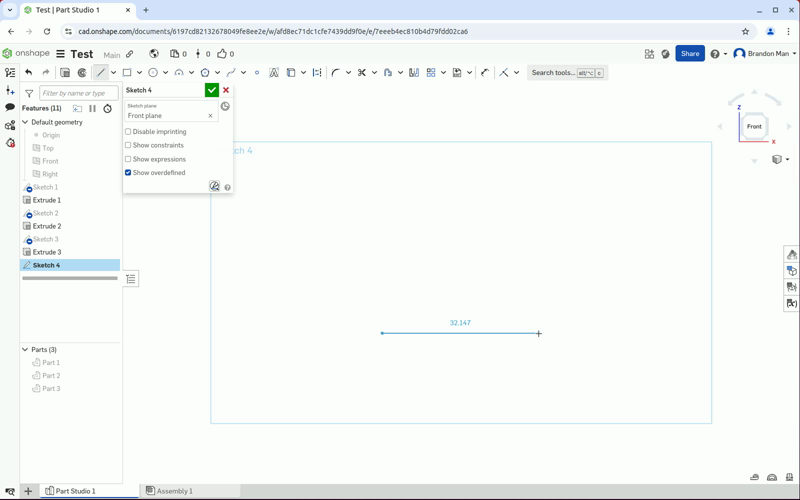
click(538, 333)
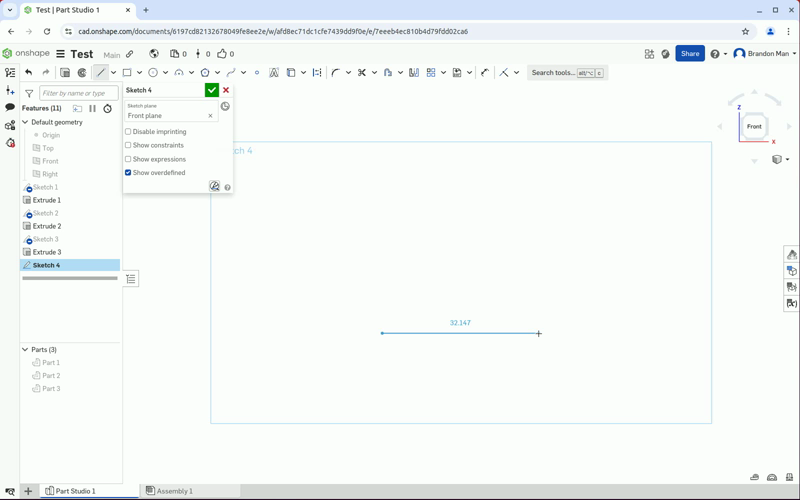
key_up(shift)
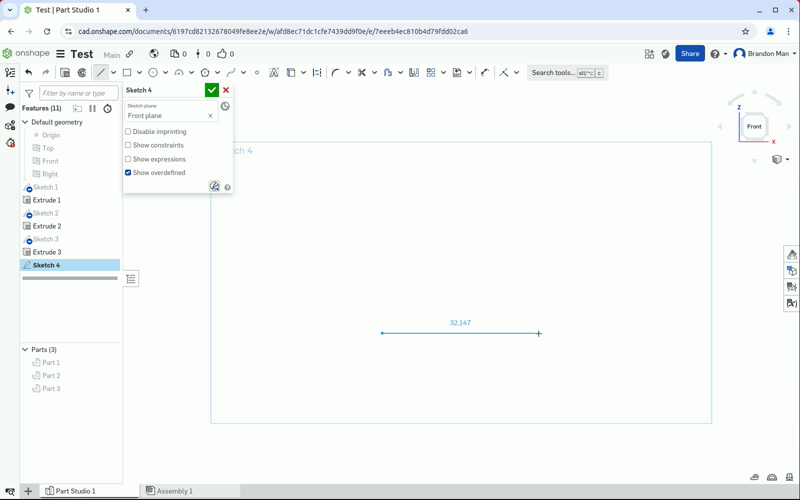
key_down(shift)
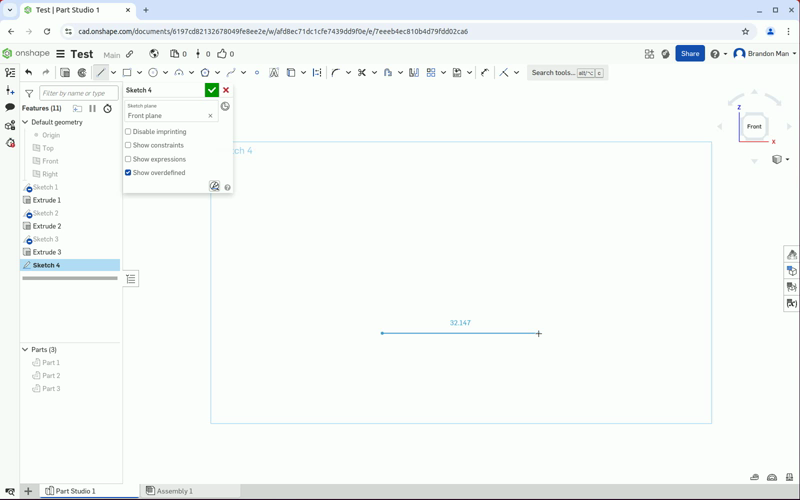
mouse_move(568, 333)
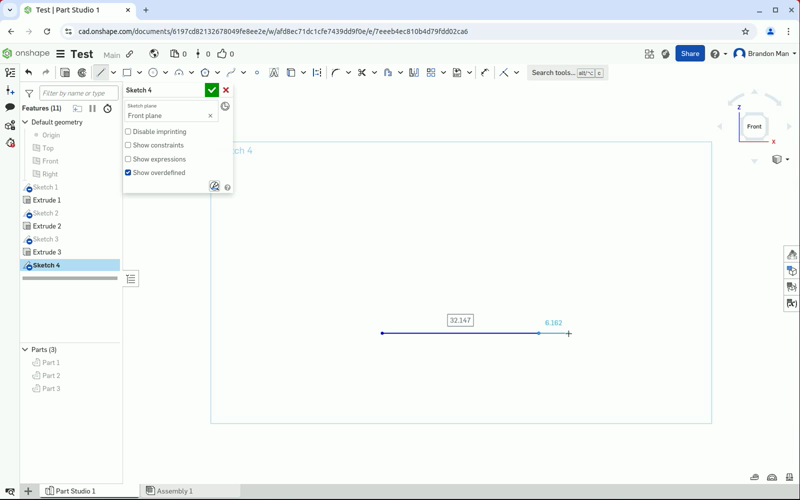
mouse_move(538, 300)
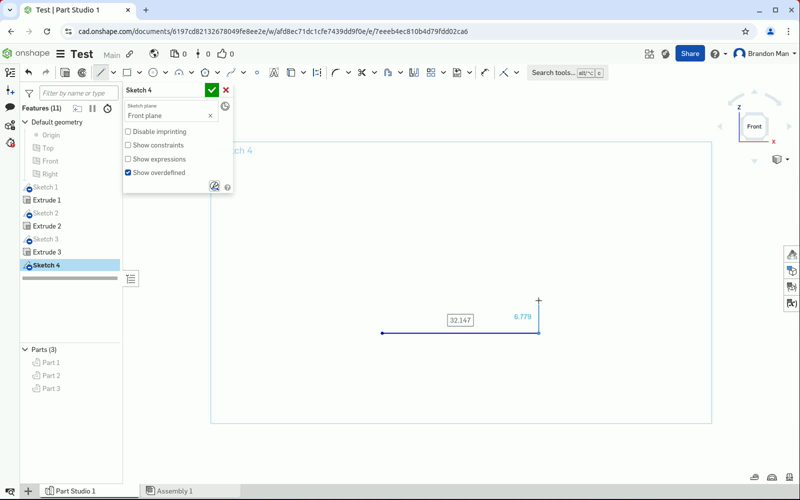
click(538, 300)
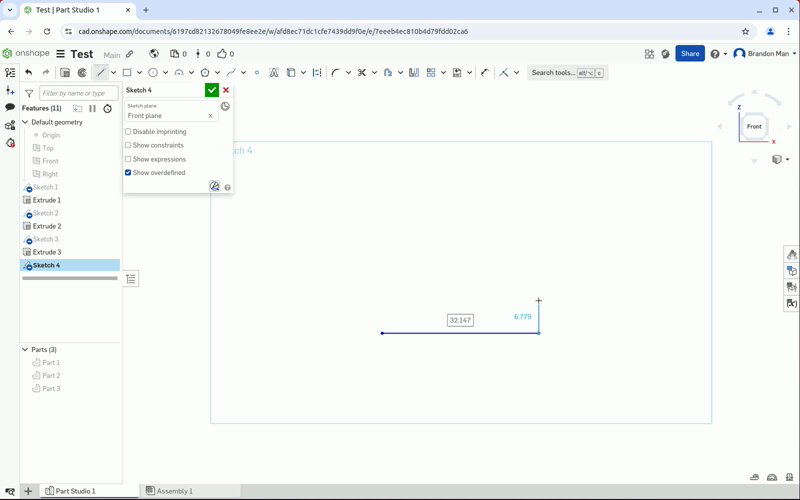
key_up(shift)
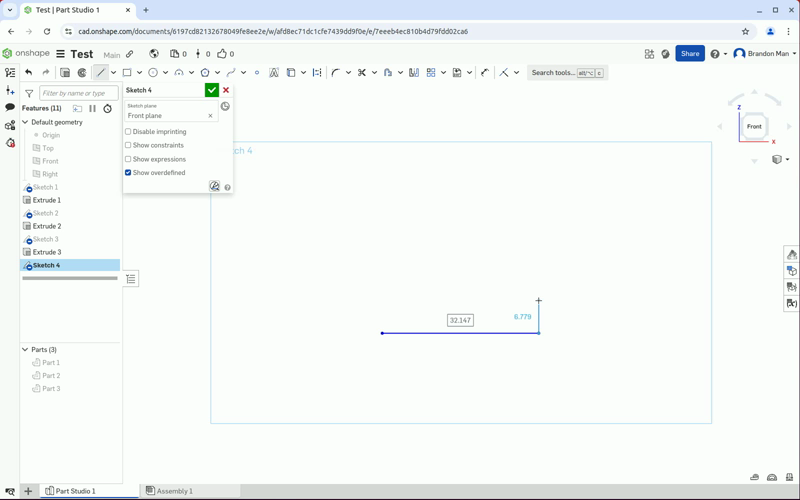
key_down(shift)
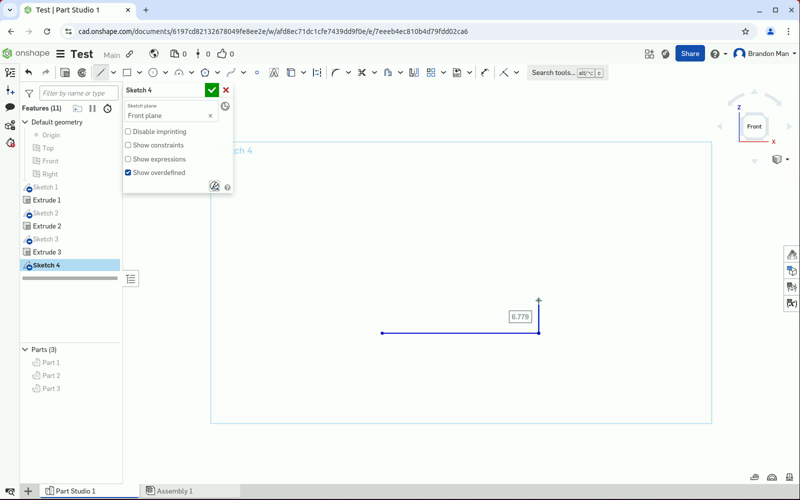
mouse_move(382, 300)
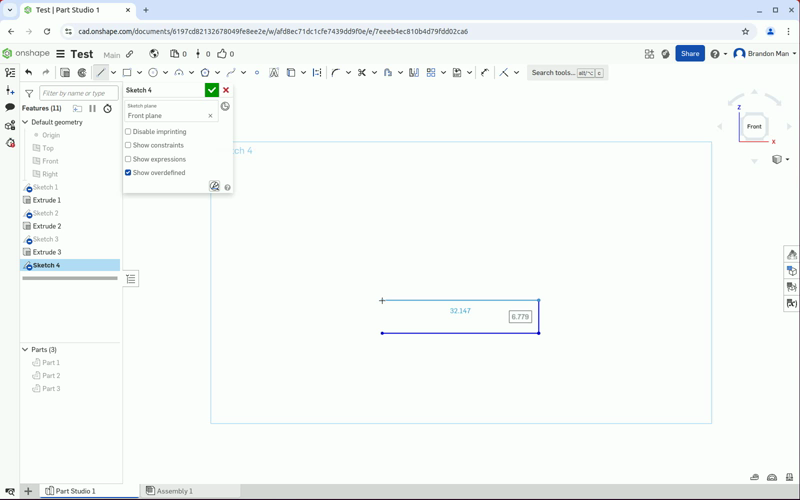
click(382, 300)
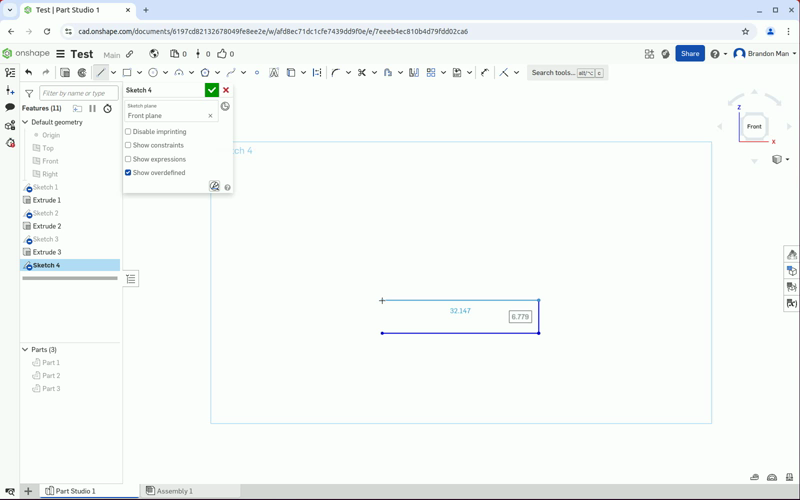
key_up(shift)
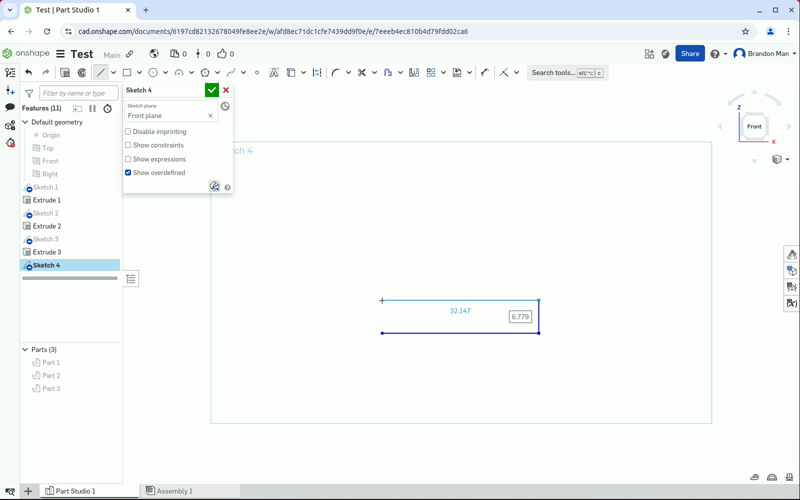
mouse_move(412, 300)
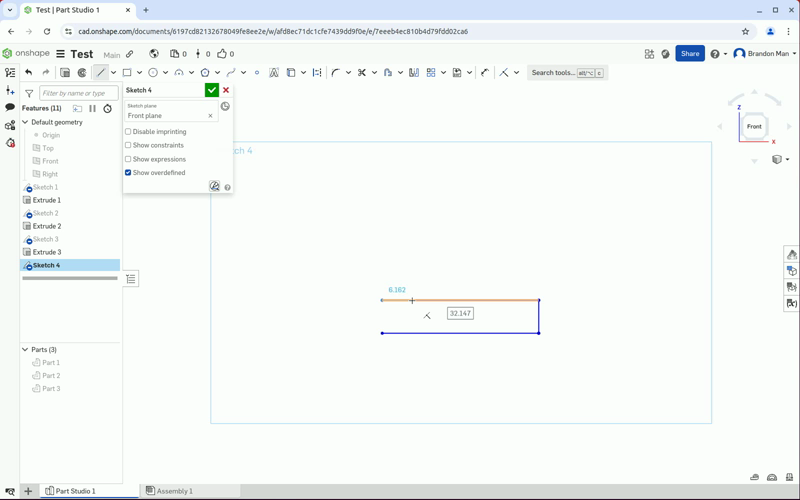
key_down(shift)
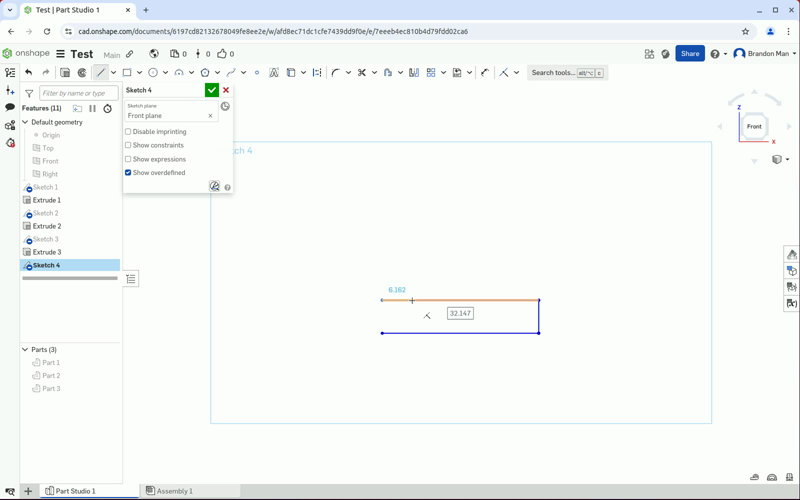
mouse_move(382, 333)
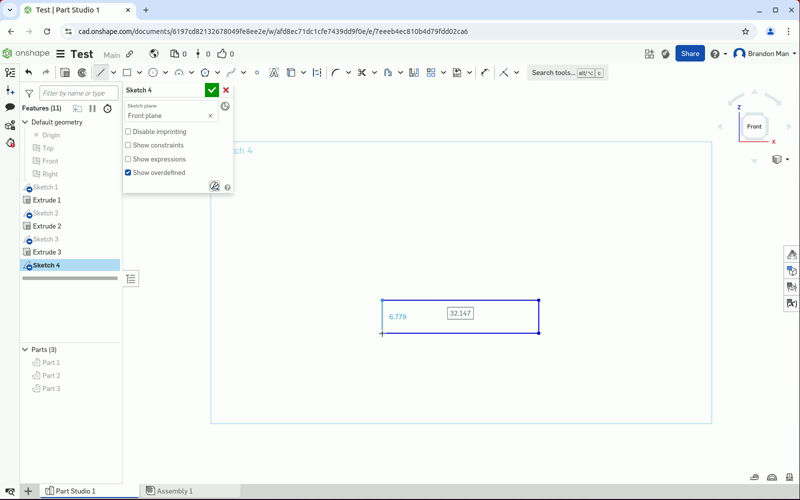
key_up(shift)
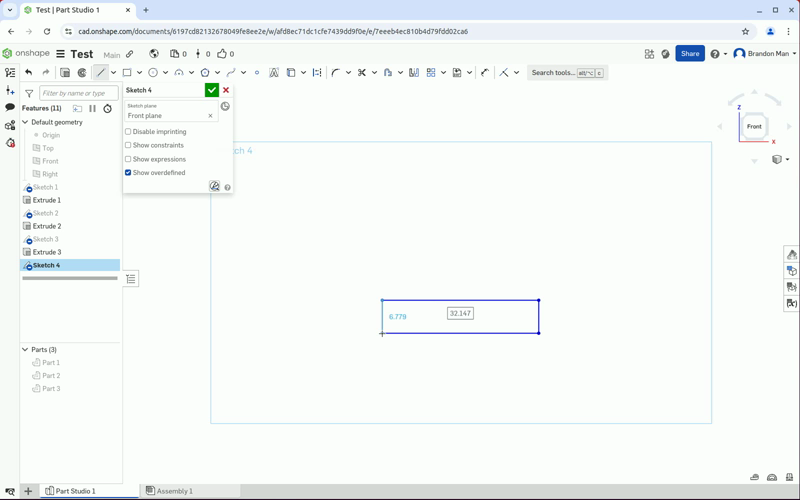
click(382, 333)
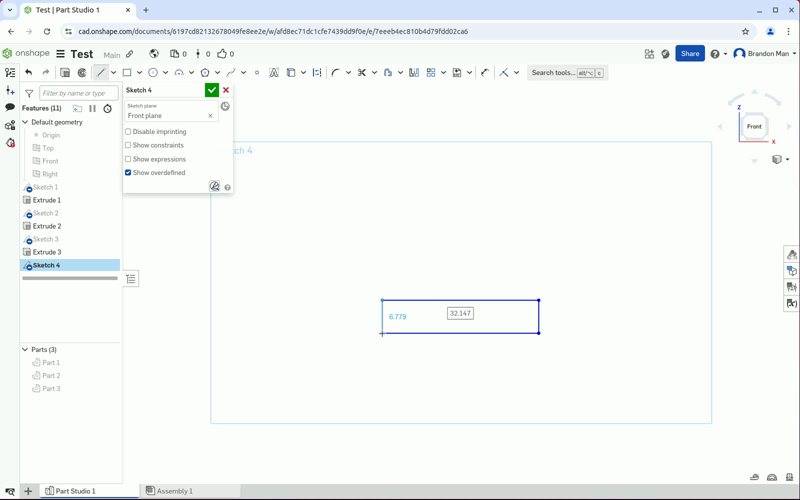
key(esc)
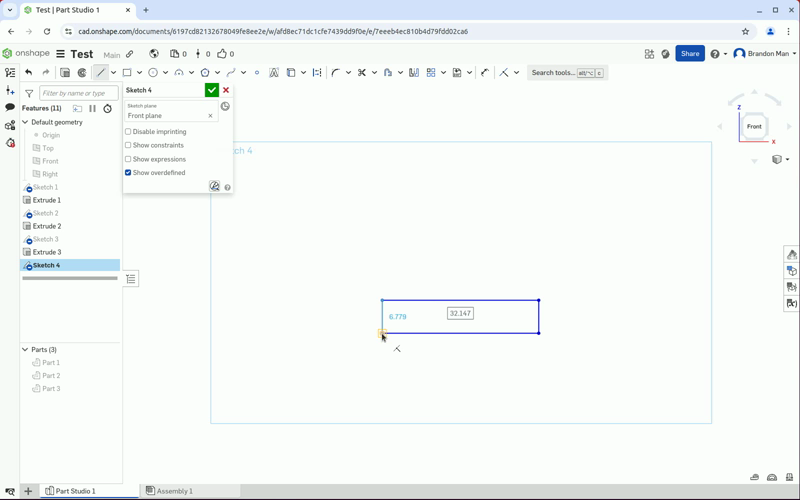
mouse_move(441, 324)
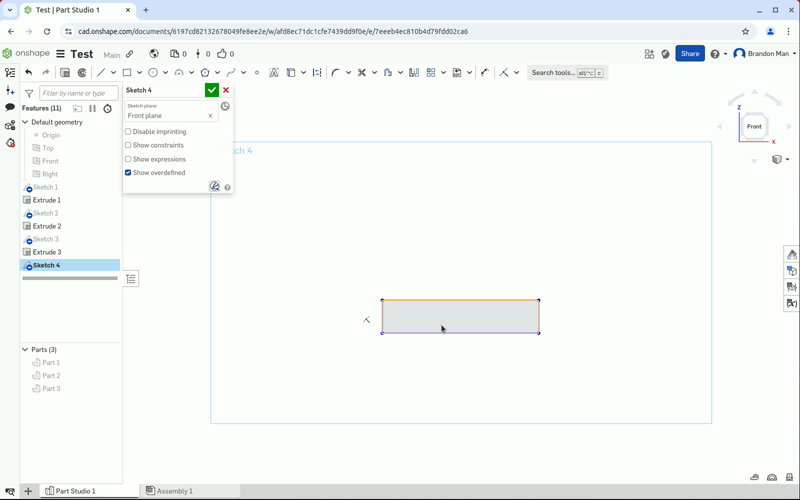
click(441, 324)
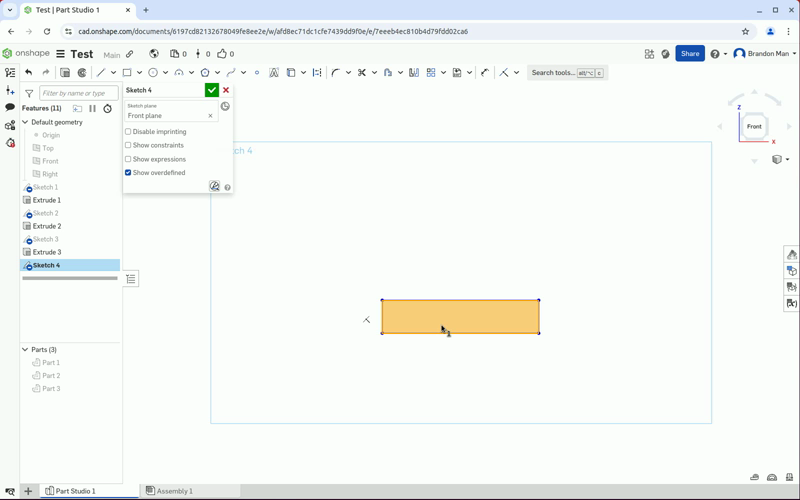
mouse_move(73, 352)
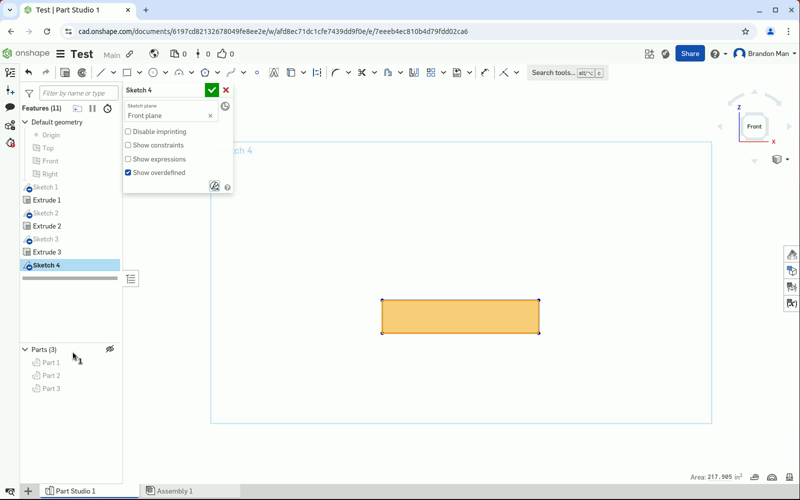
key(shift+y)
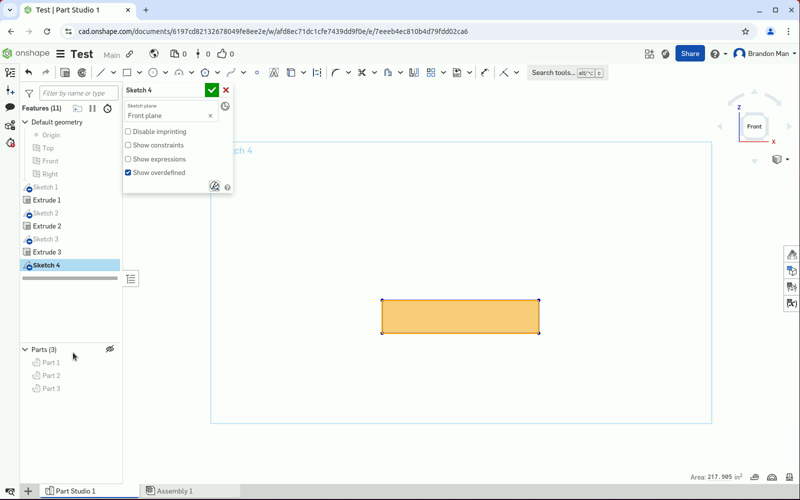
key(shift+e)
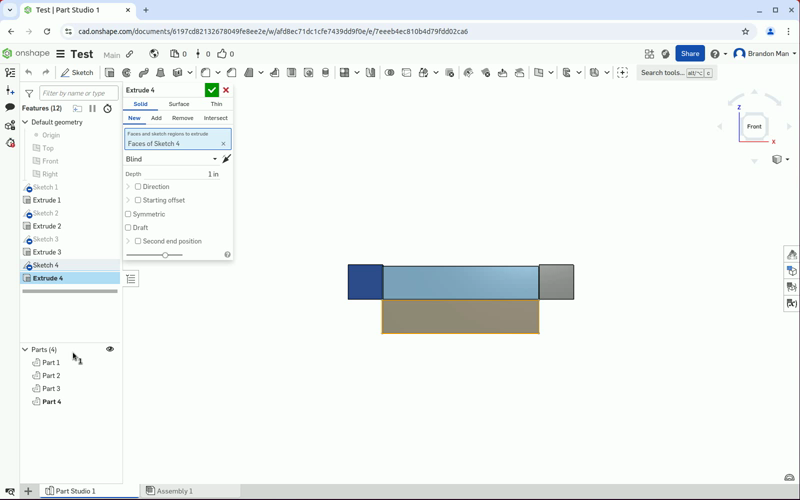
mouse_move(143, 106)
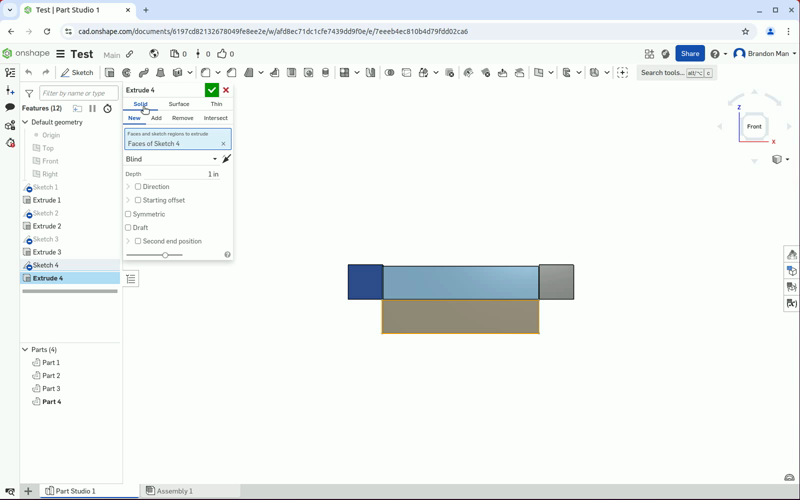
click(143, 106)
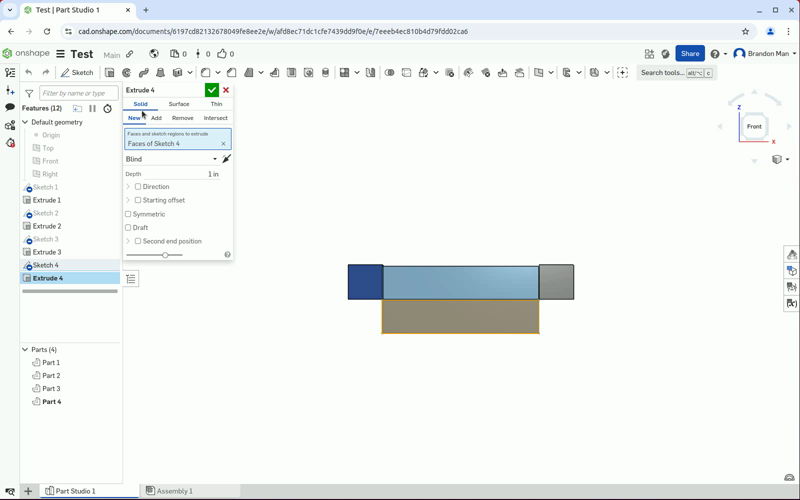
mouse_move(137, 120)
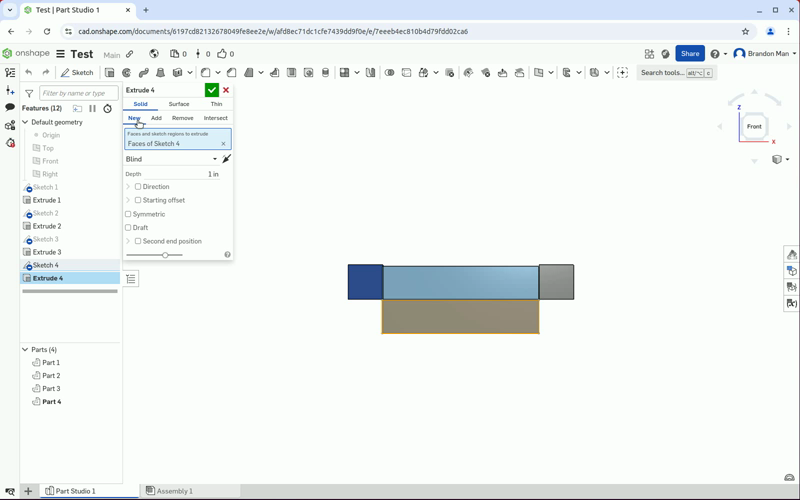
click(137, 120)
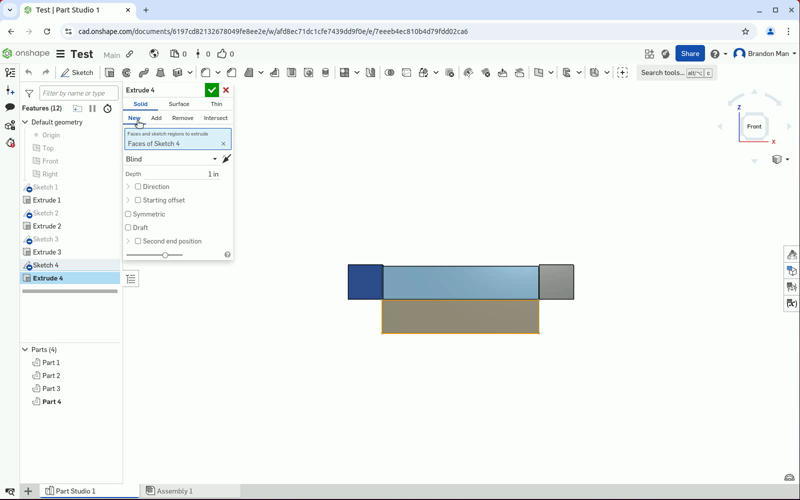
key(tab, 4)
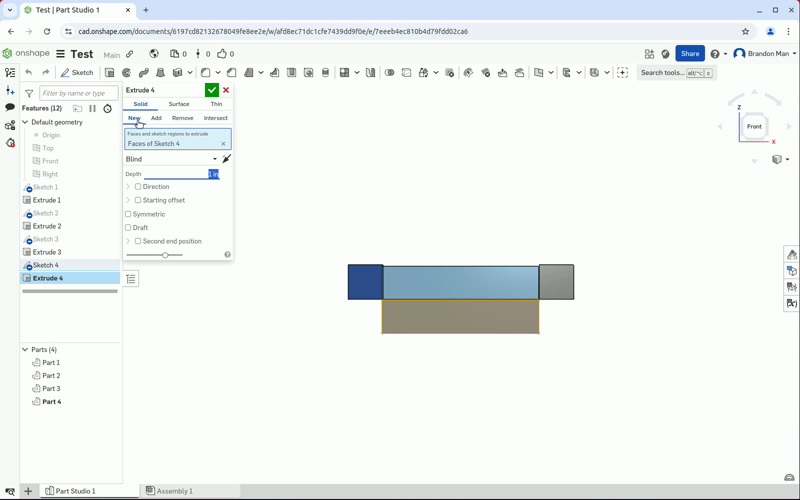
text(3.37)
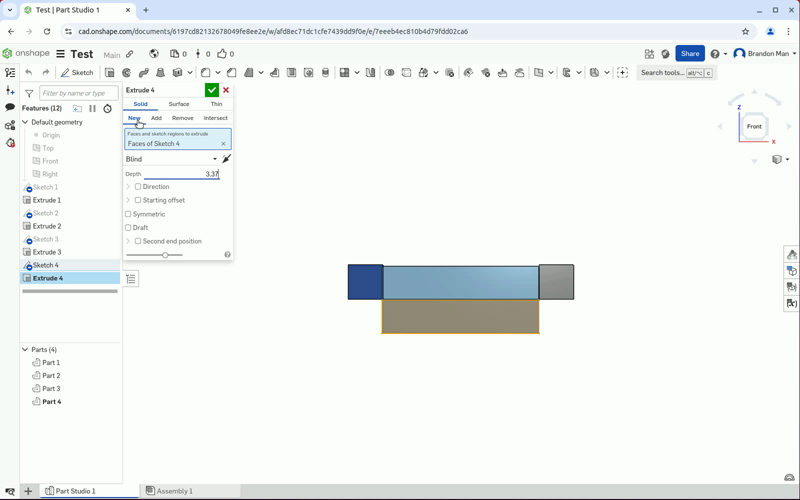
key(tab, 3)
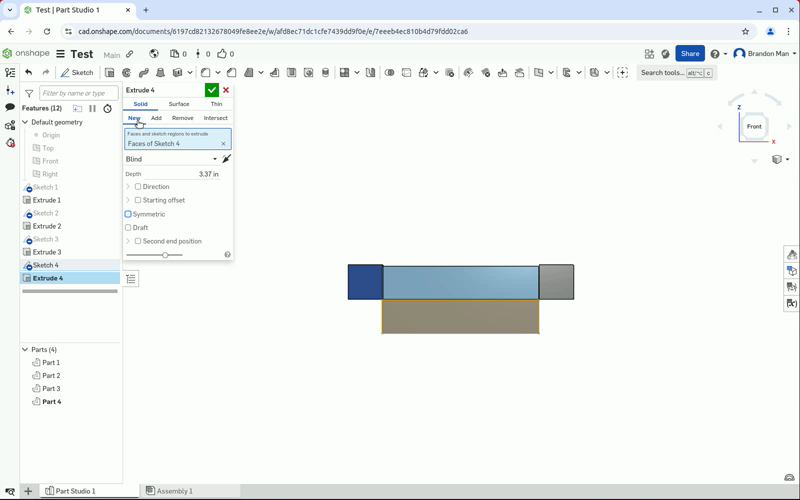
key(space)
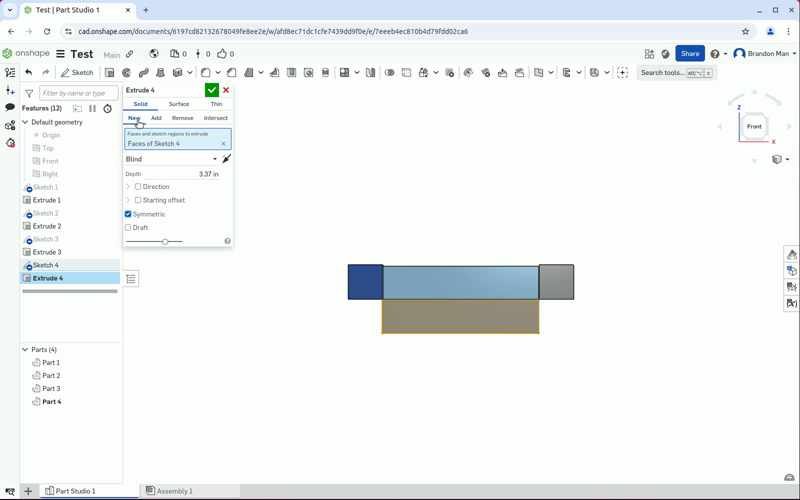
key(enter)
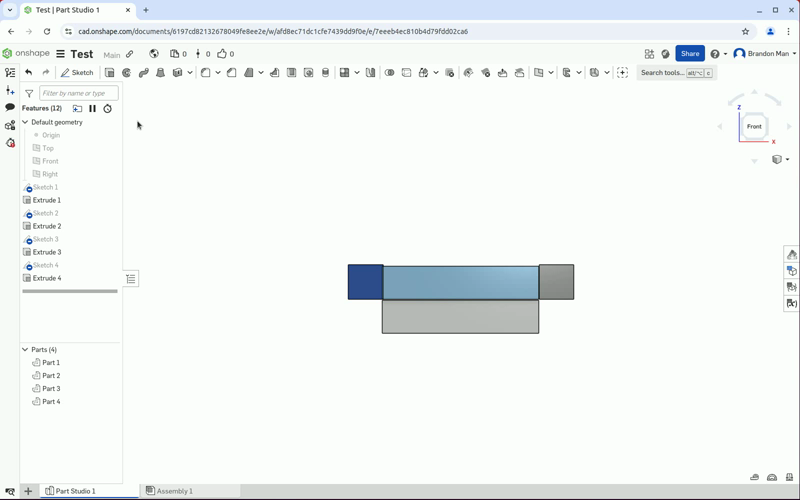
key(shift+h)
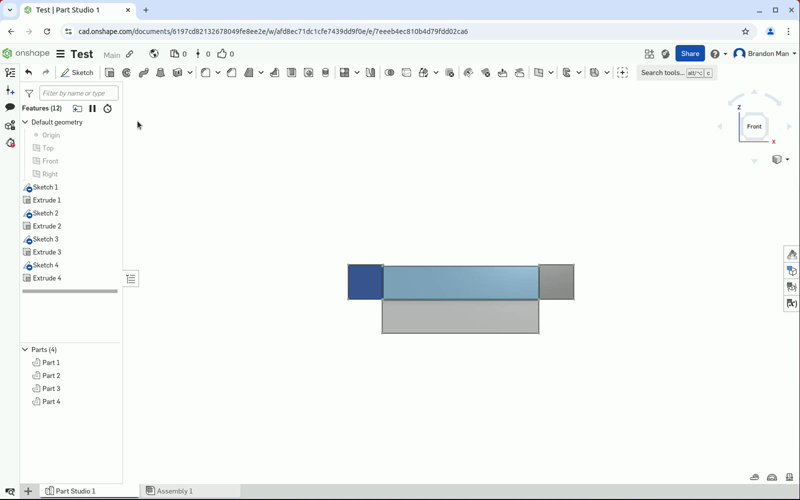
key(shift+h)
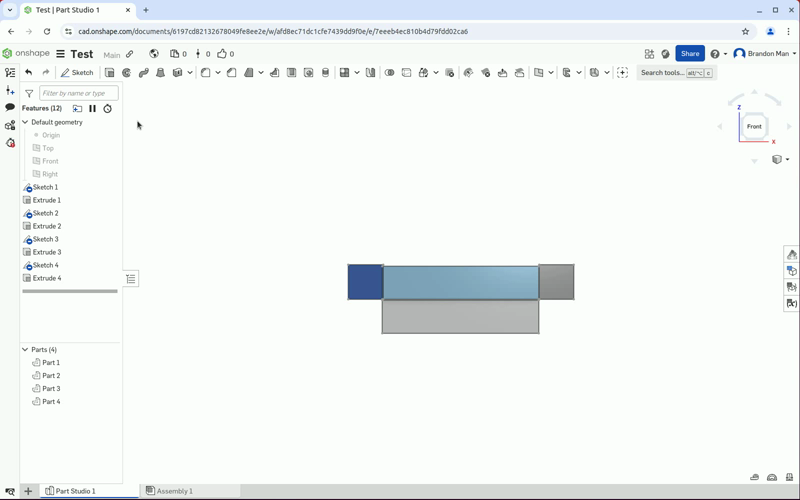
key(shift+7)
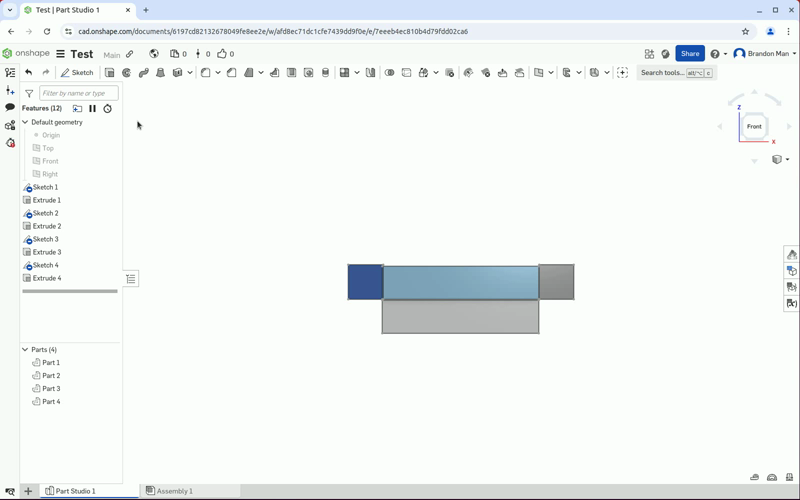
key(left, 2)
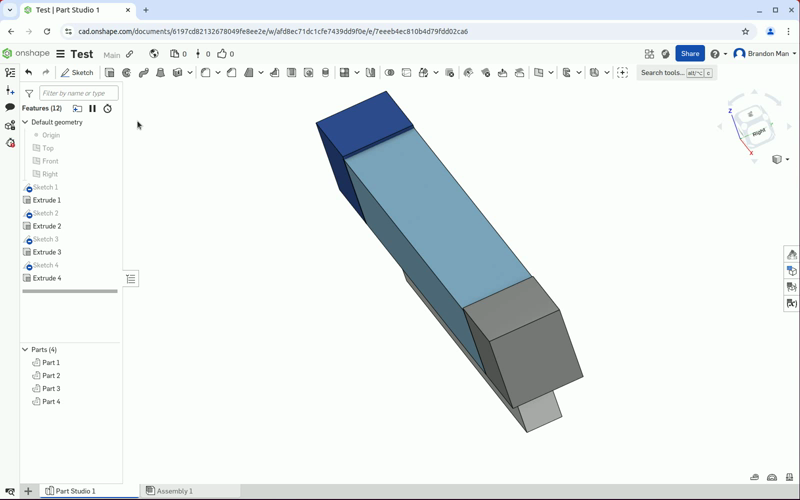
key(down, 2)
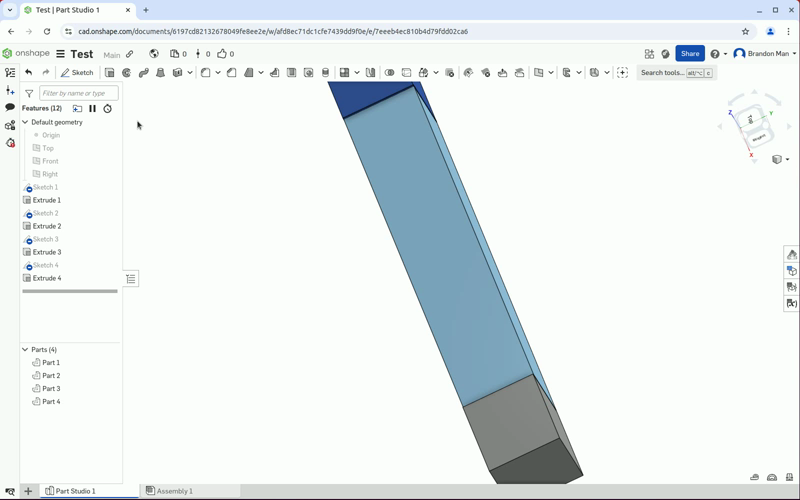
key(up, 2)
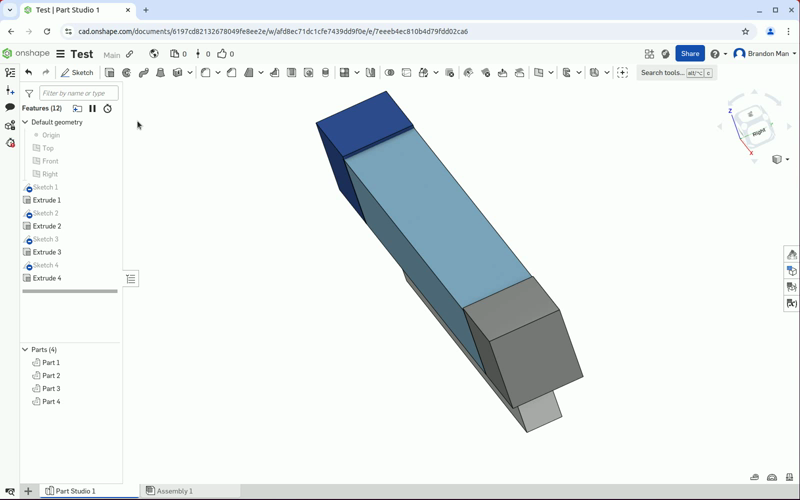
key(right, 2)
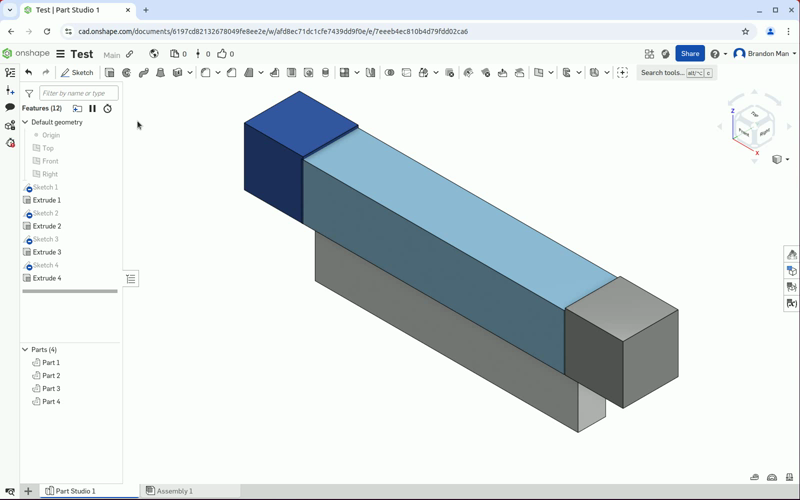
mouse_move(73, 189)
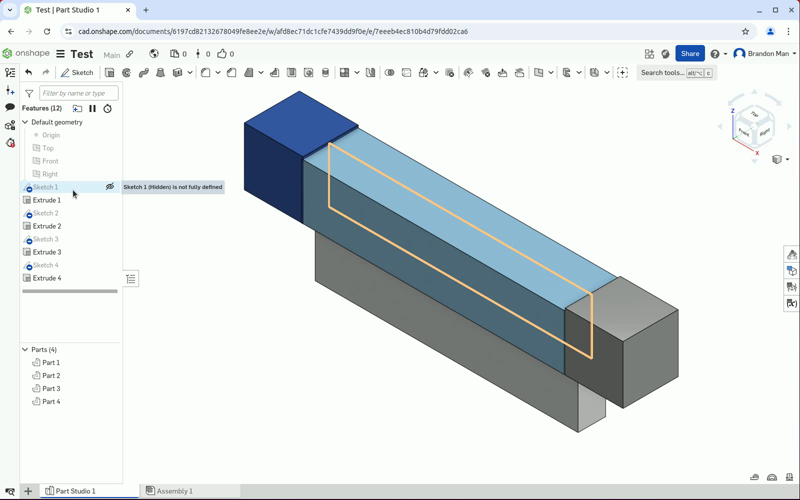
click(73, 189)